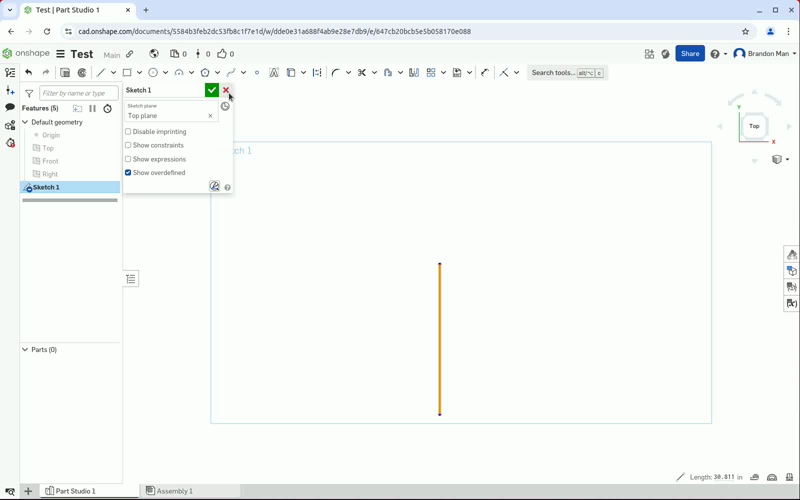
key(shift+h)
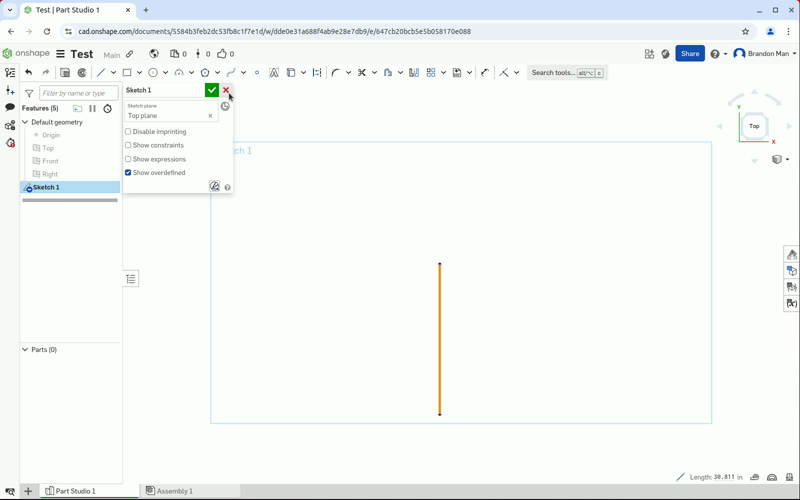
key(shift+s)
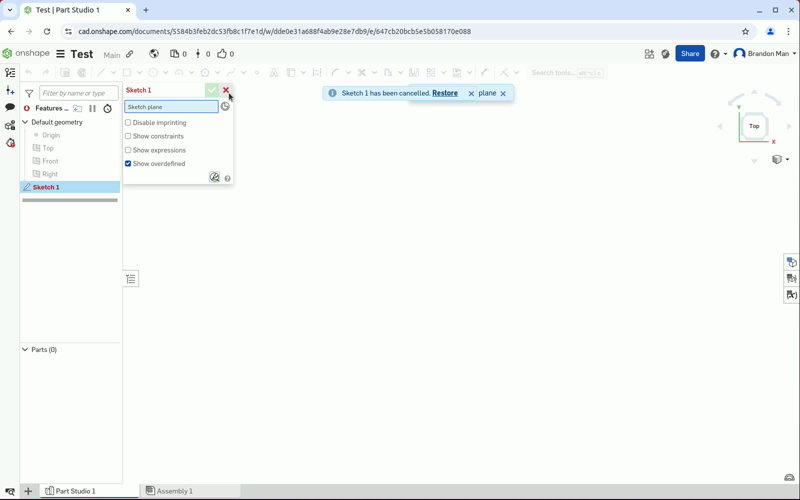
mouse_move(73, 150)
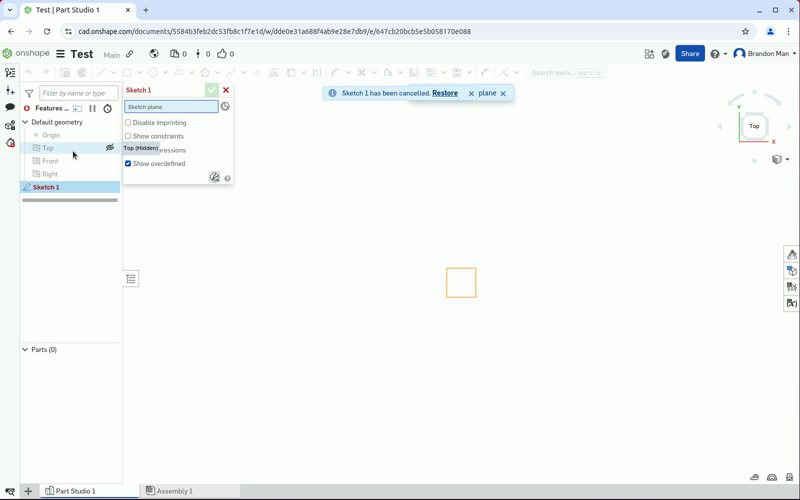
click(73, 150)
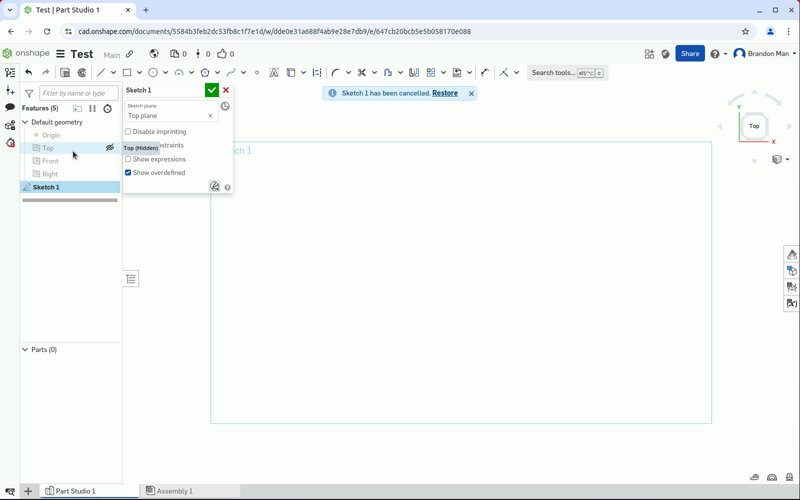
mouse_move(73, 352)
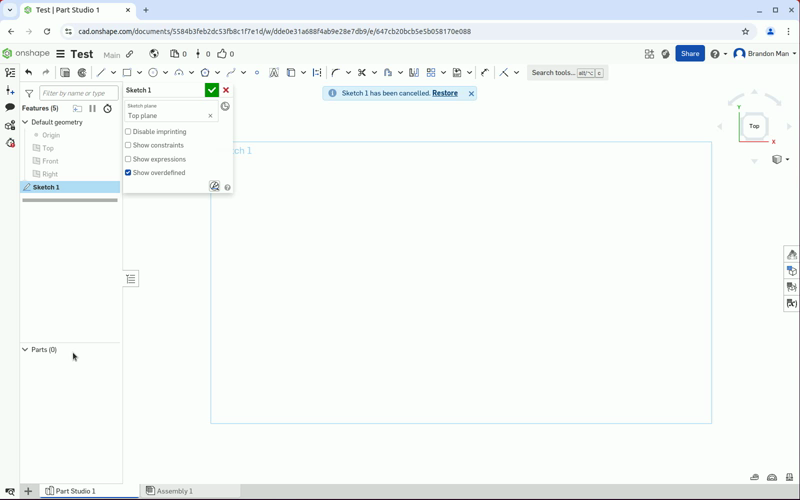
key(y)
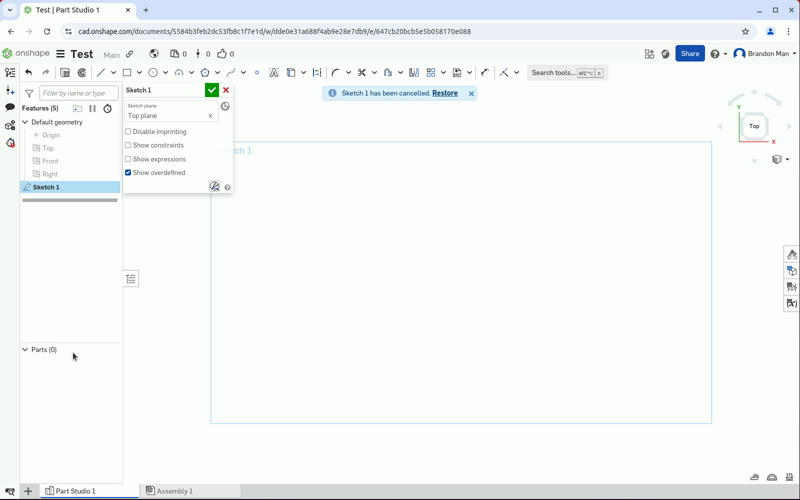
key(c)
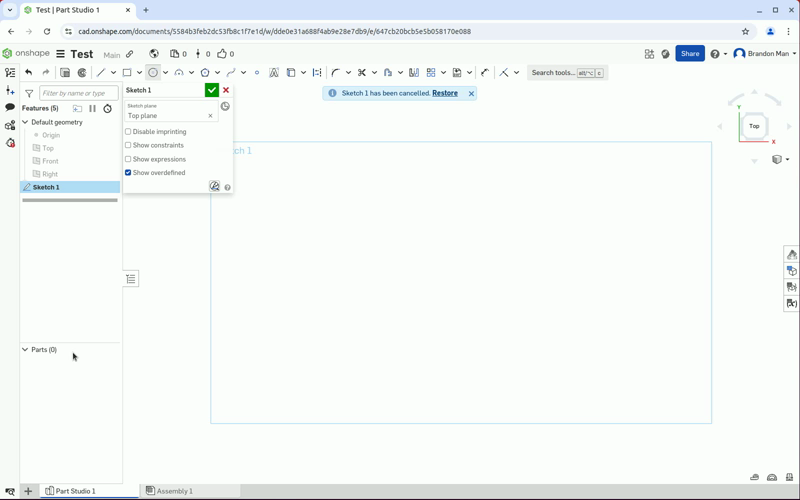
key_down(shift)
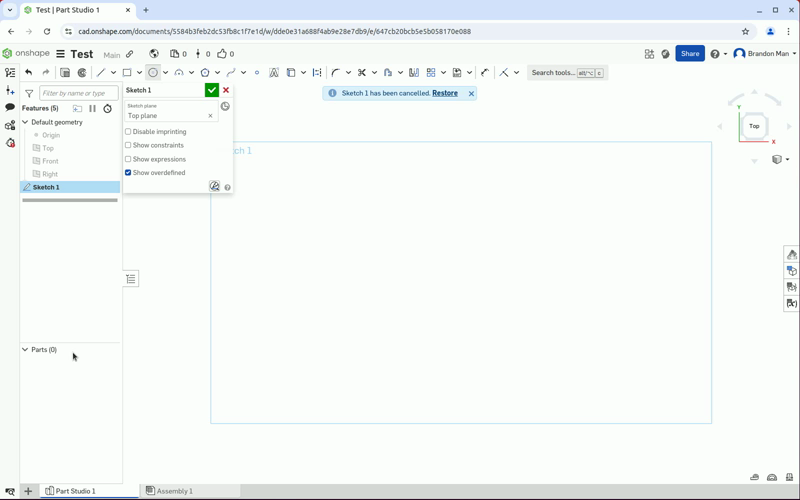
mouse_move(461, 282)
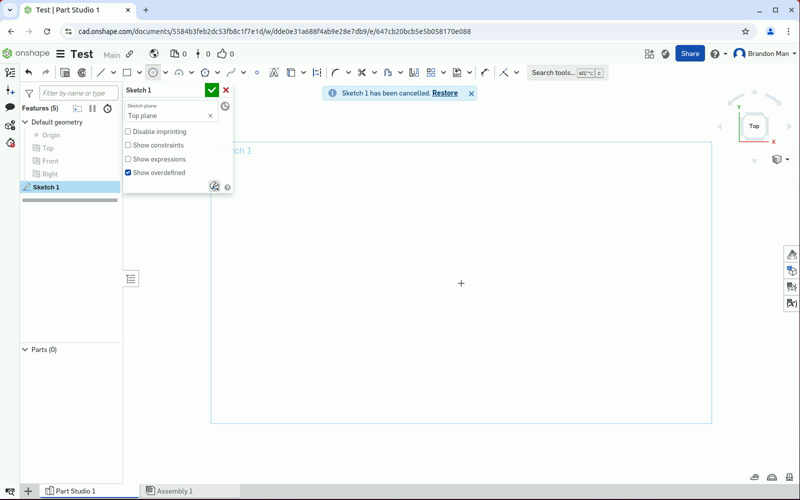
click(461, 282)
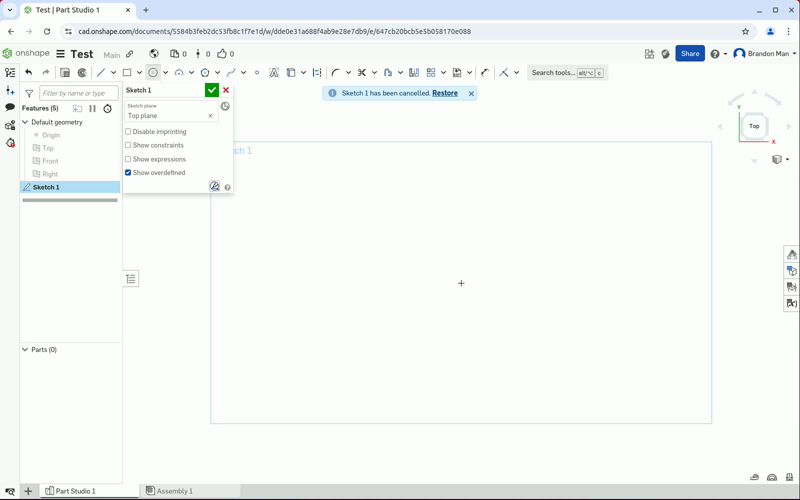
key_up(shift)
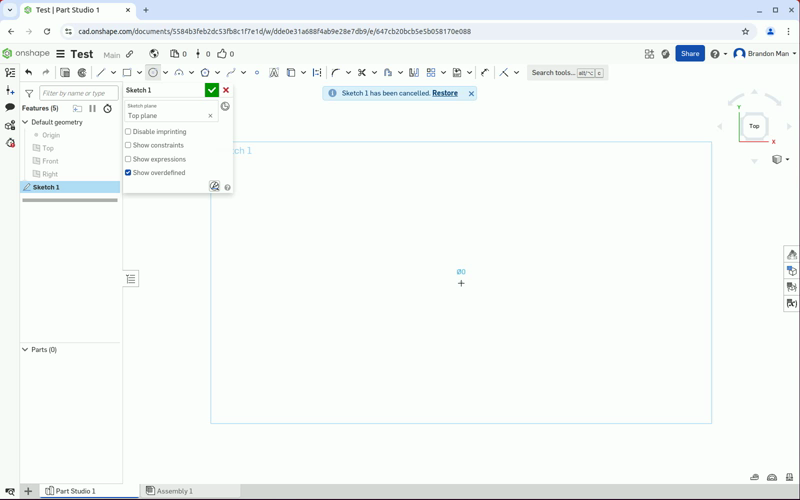
mouse_move(504, 282)
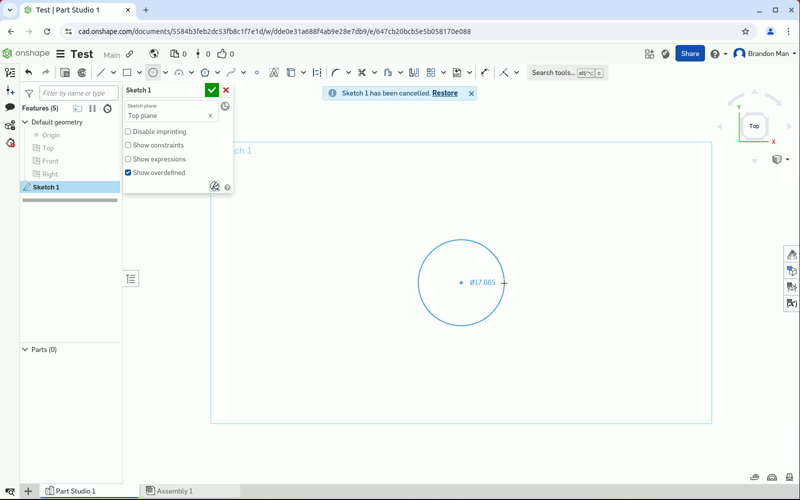
click(504, 282)
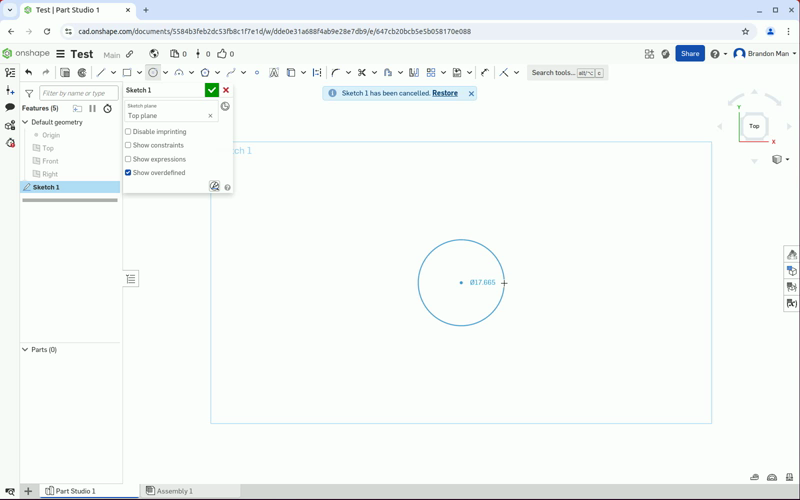
key(esc)
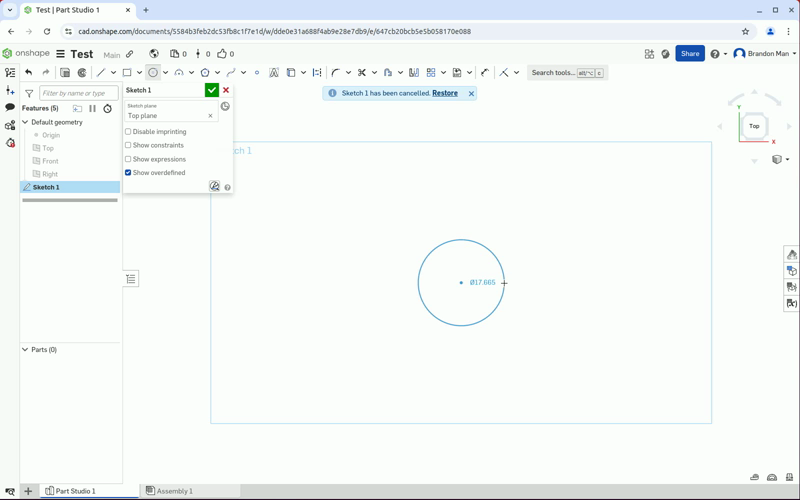
mouse_move(430, 301)
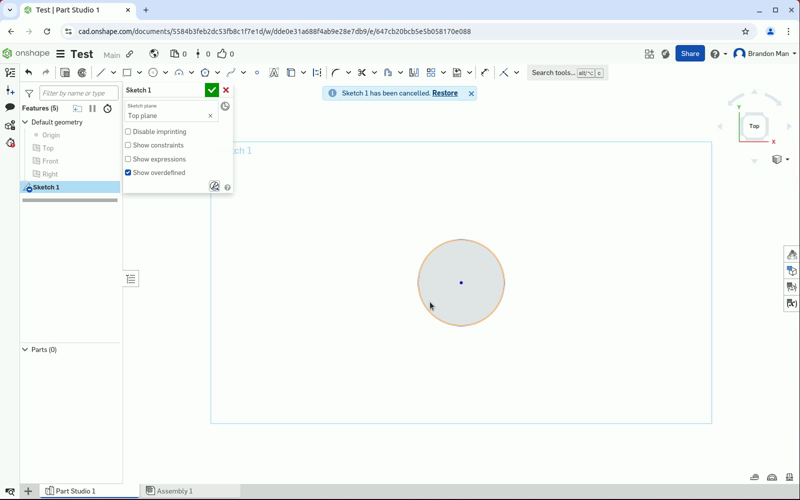
click(430, 301)
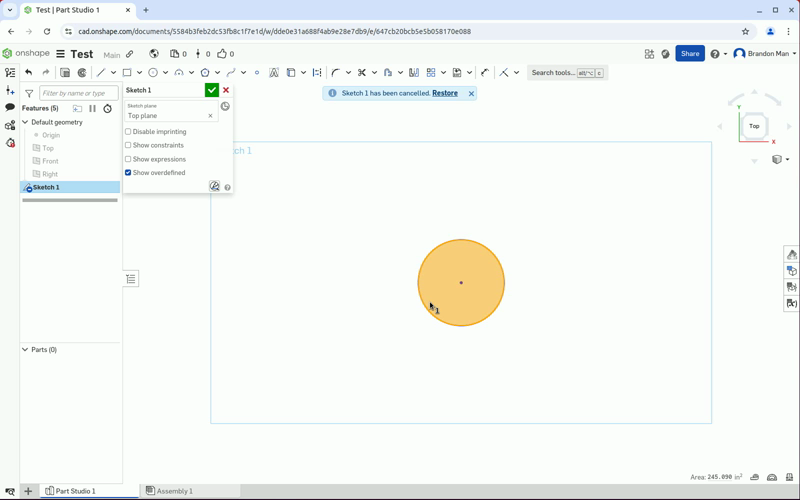
mouse_move(73, 352)
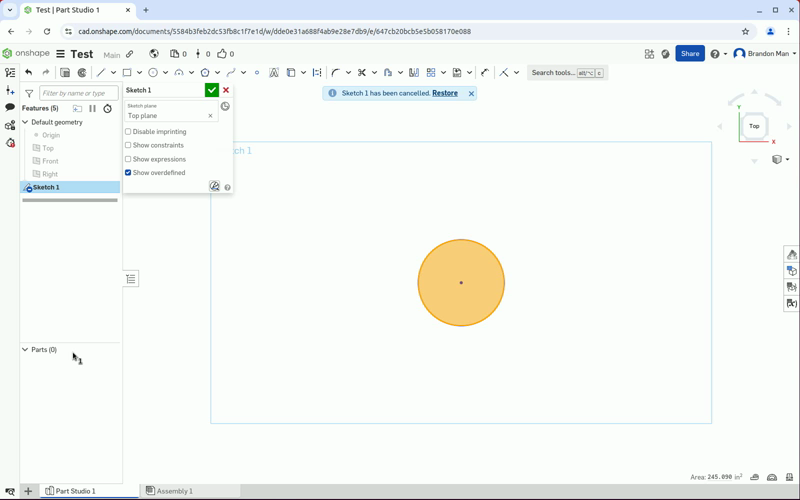
key(shift+y)
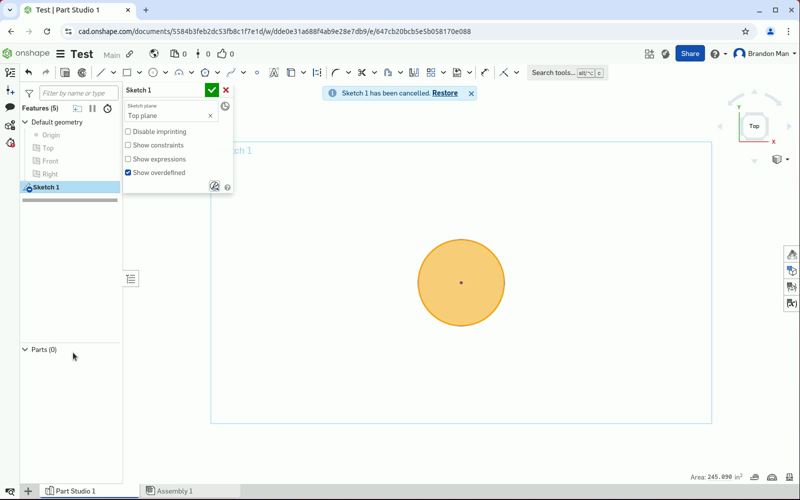
key(shift+e)
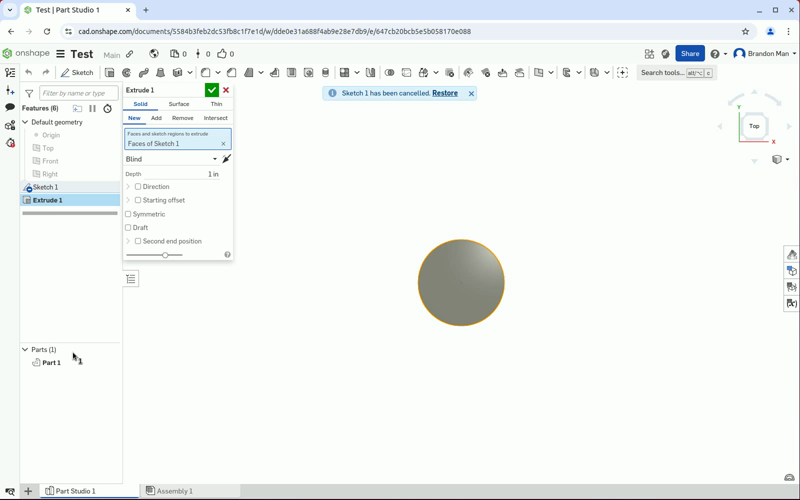
mouse_move(143, 106)
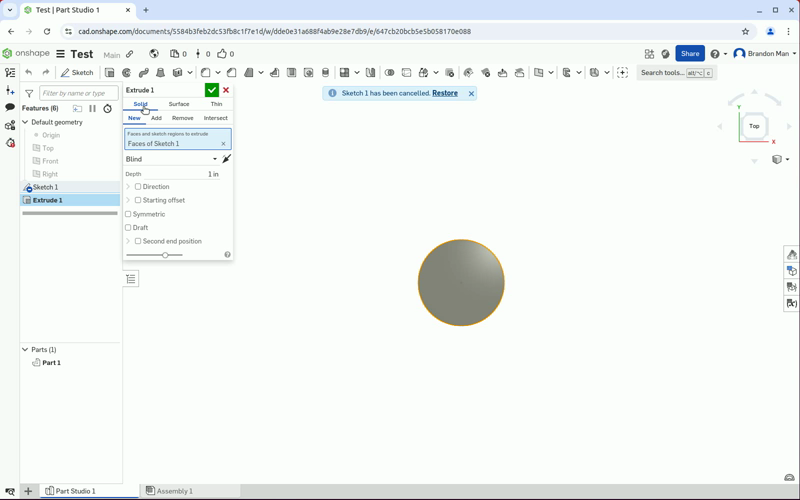
click(143, 106)
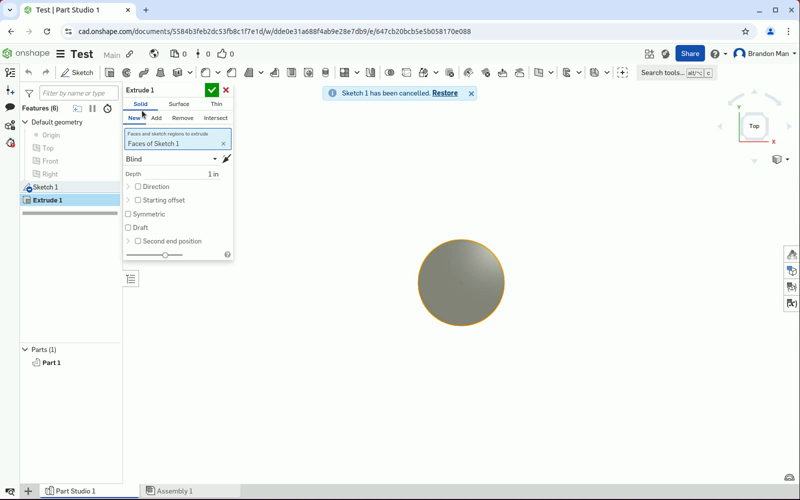
mouse_move(137, 120)
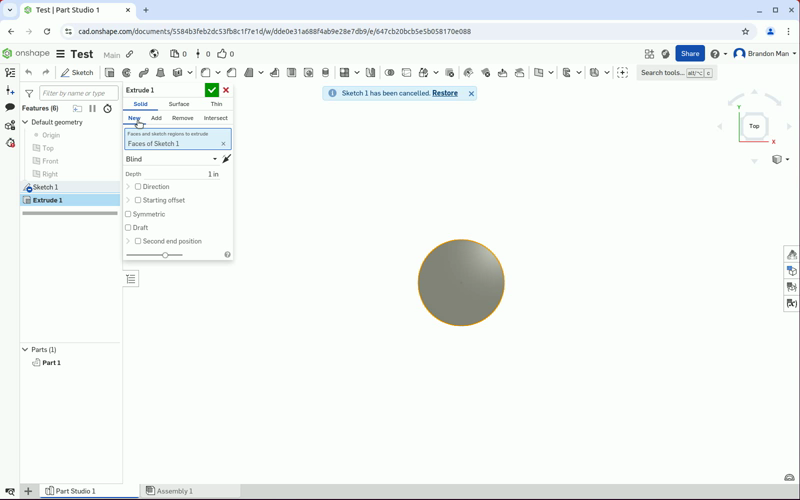
click(137, 120)
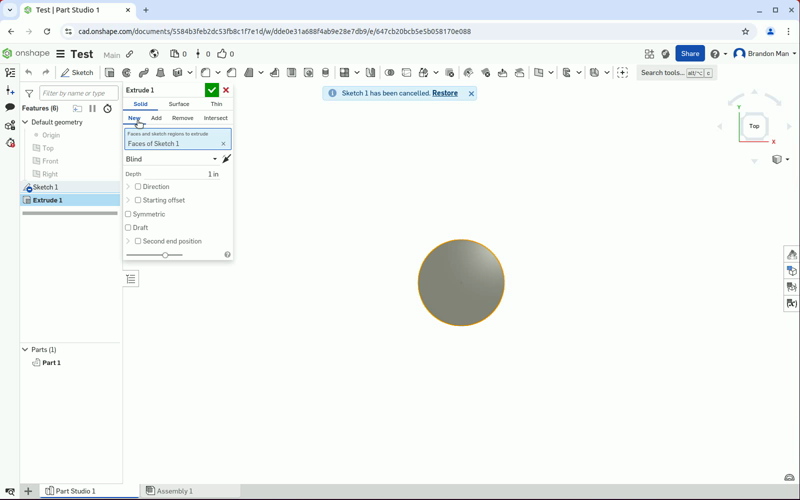
key(tab, 4)
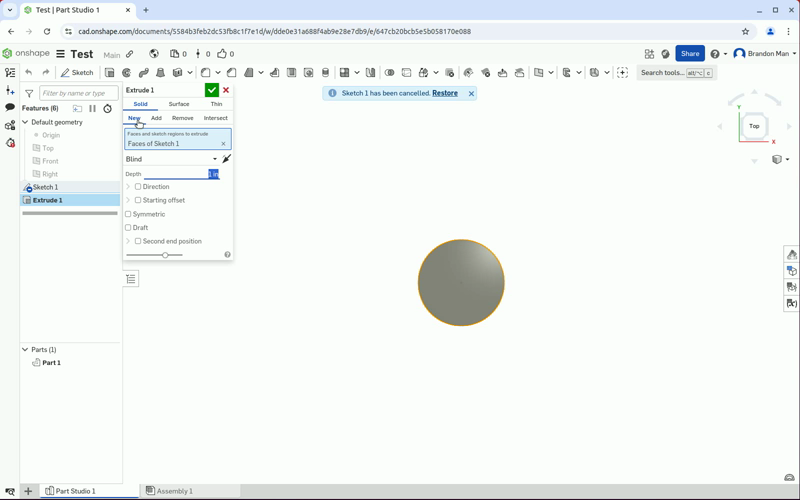
text(23.108)
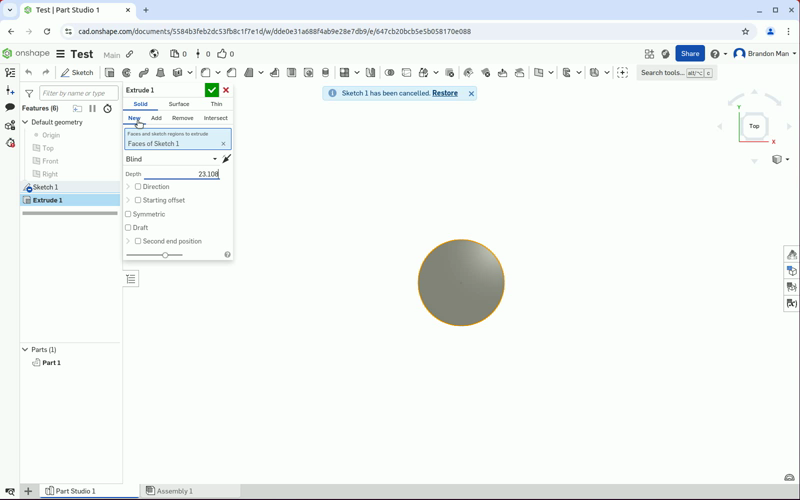
key(enter)
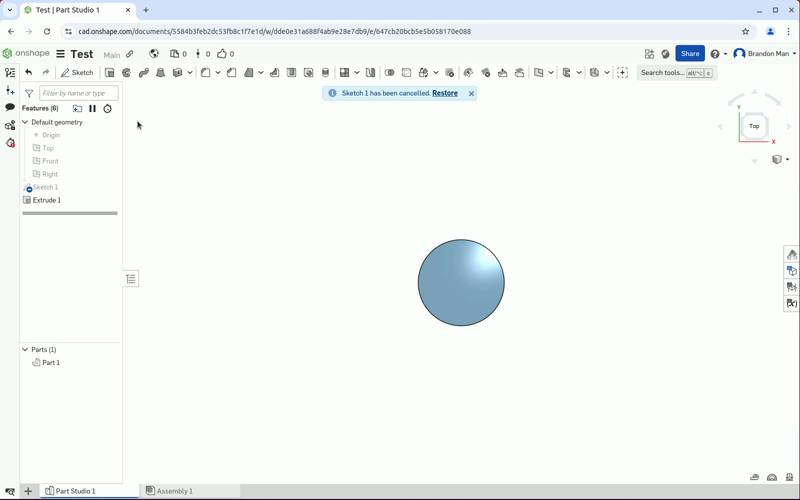
key(shift+h)
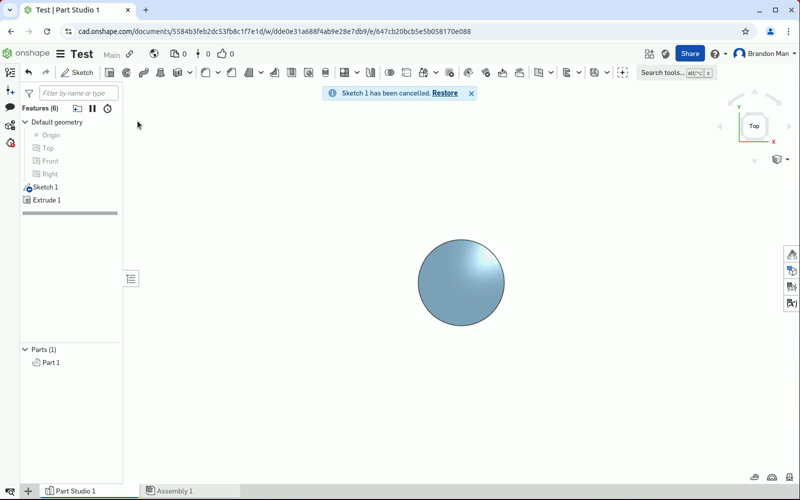
key(shift+h)
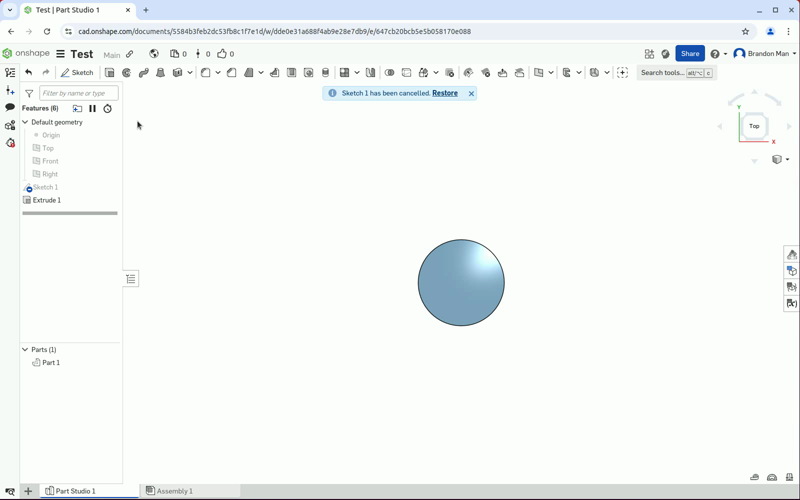
mouse_move(73, 189)
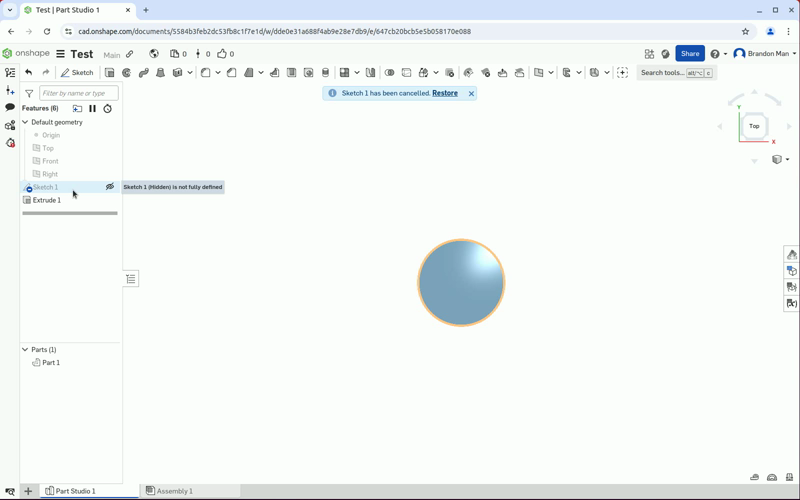
click(73, 189)
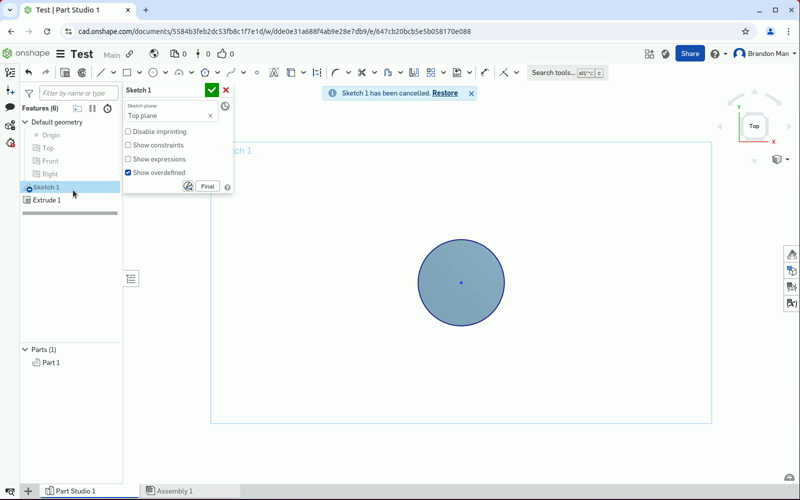
mouse_move(229, 92)
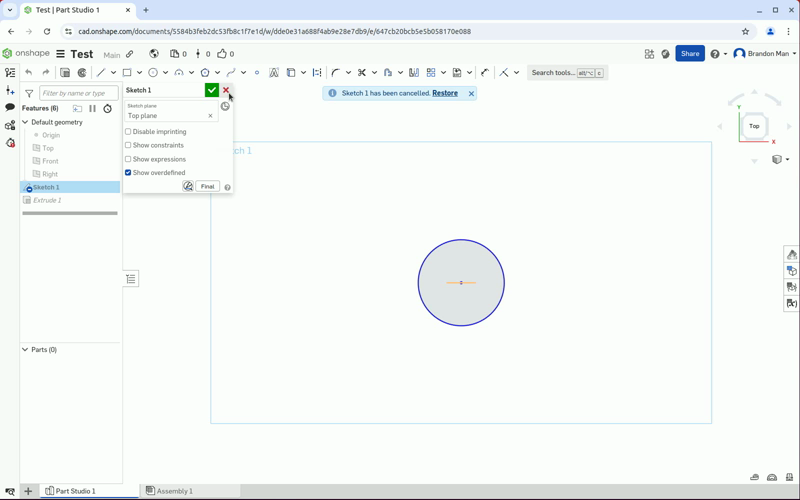
click(229, 92)
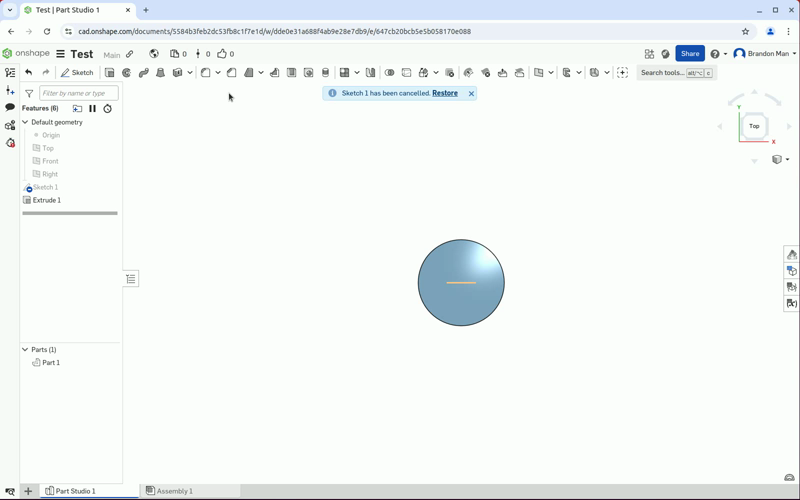
mouse_move(541, 75)
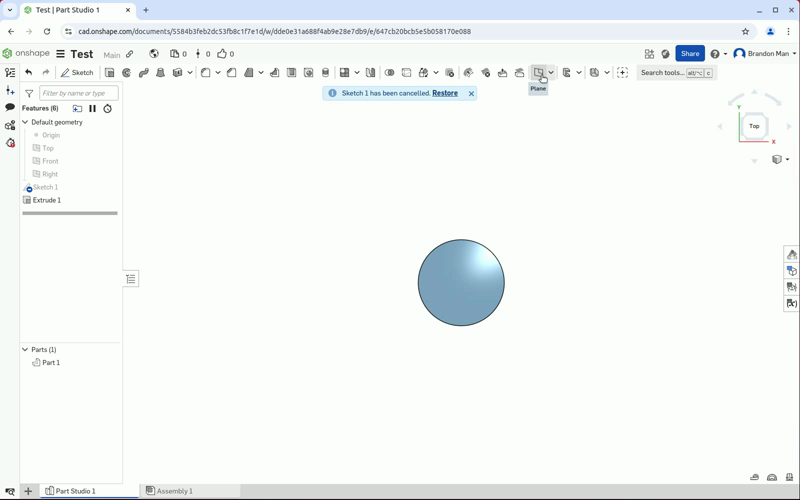
click(541, 75)
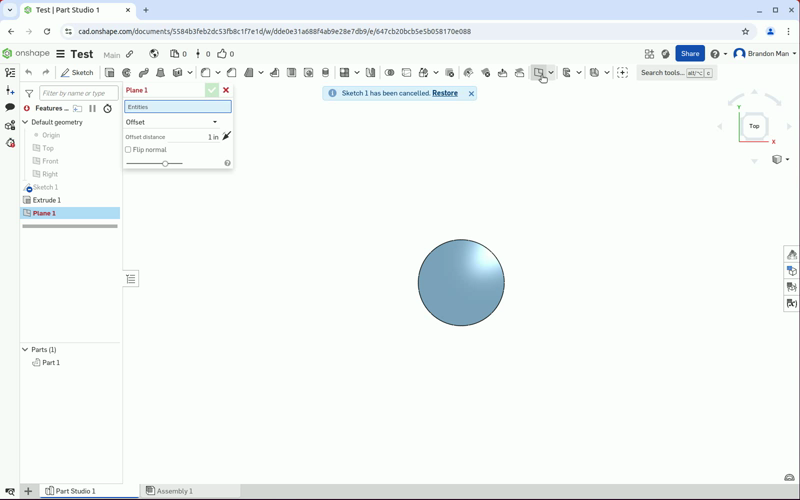
mouse_move(73, 150)
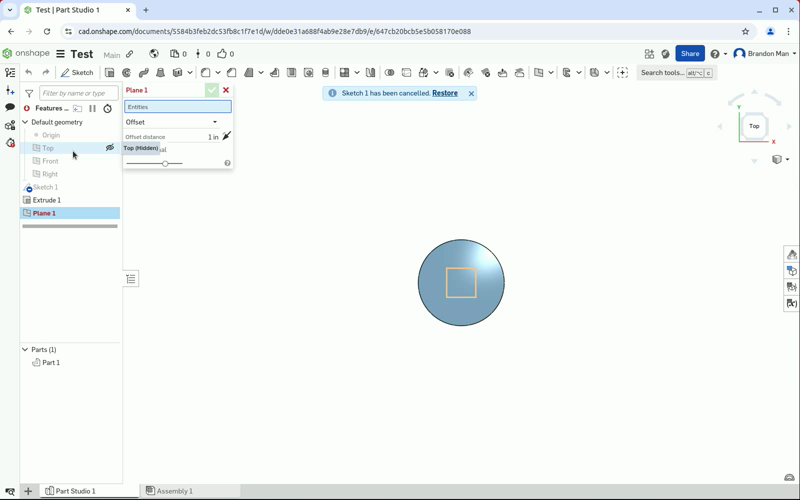
click(73, 150)
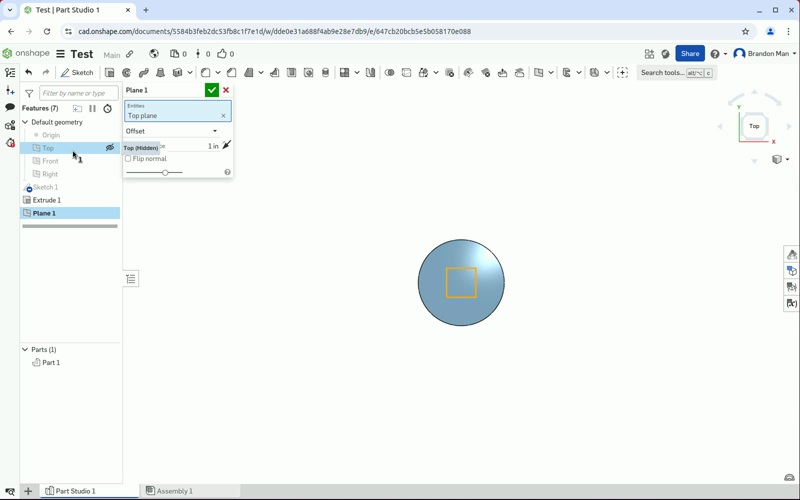
key(tab, 2)
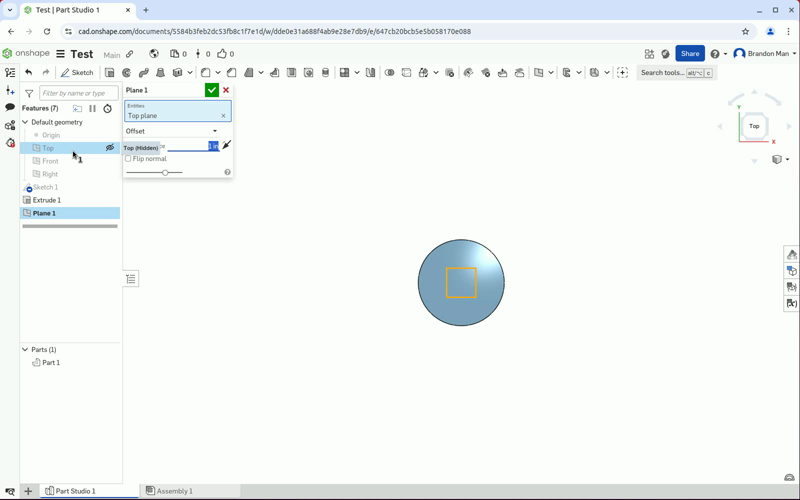
text(23.108)
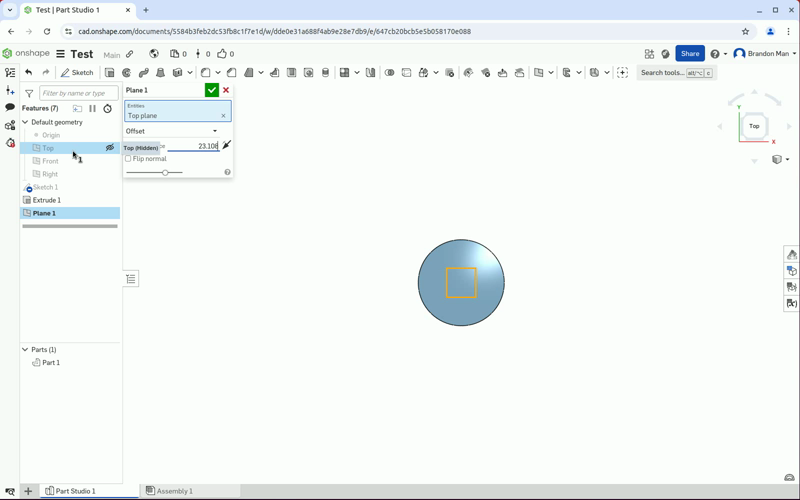
key(enter, 2)
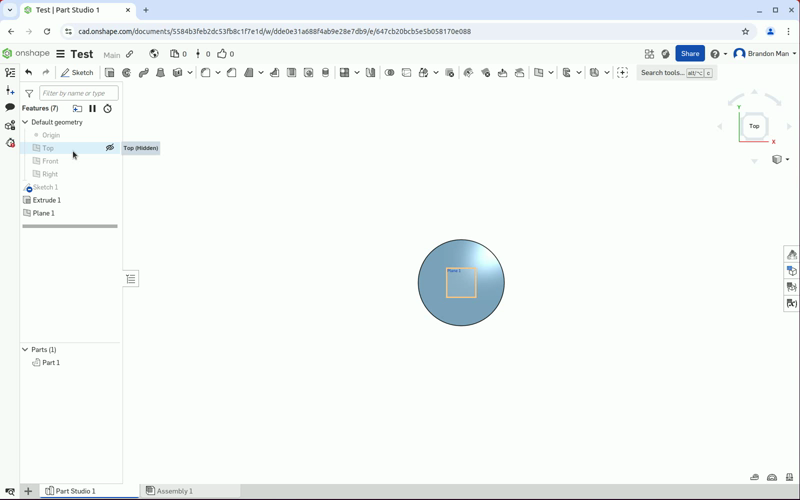
key(shift+s)
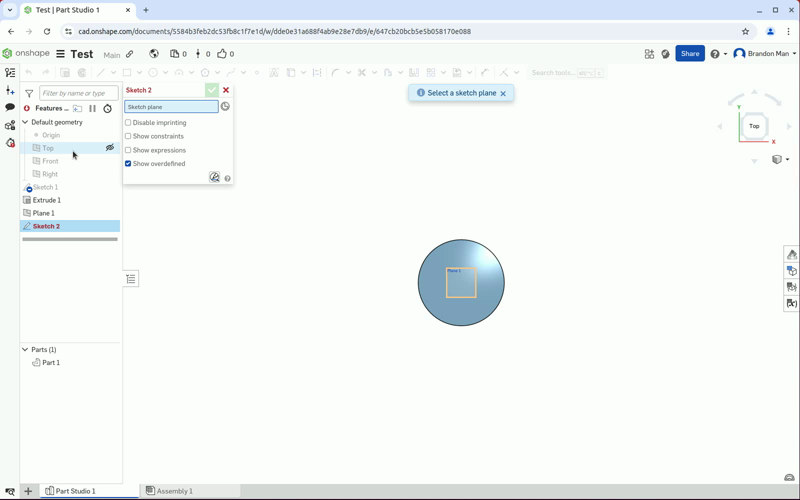
mouse_move(73, 215)
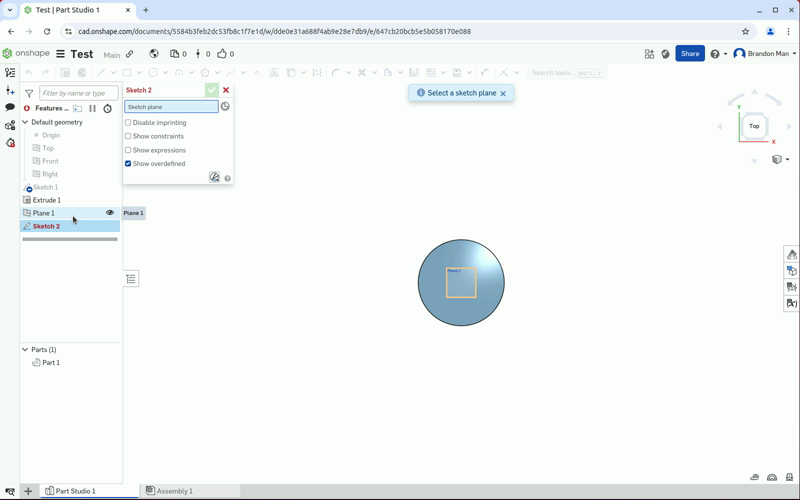
click(73, 215)
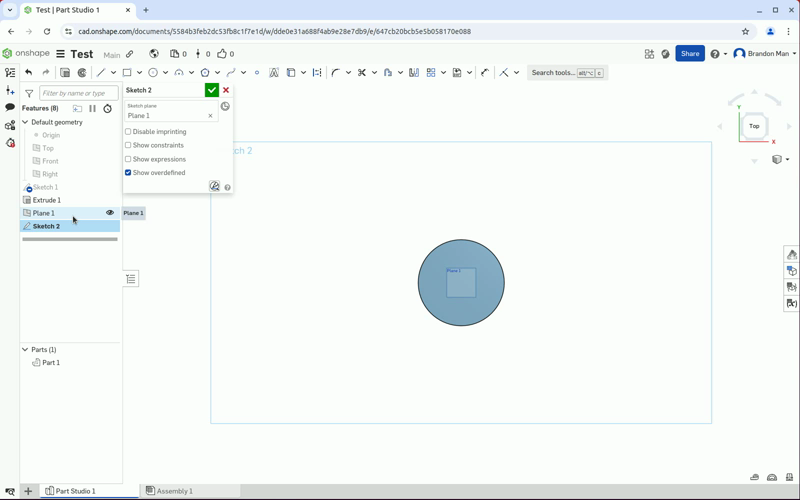
mouse_move(73, 352)
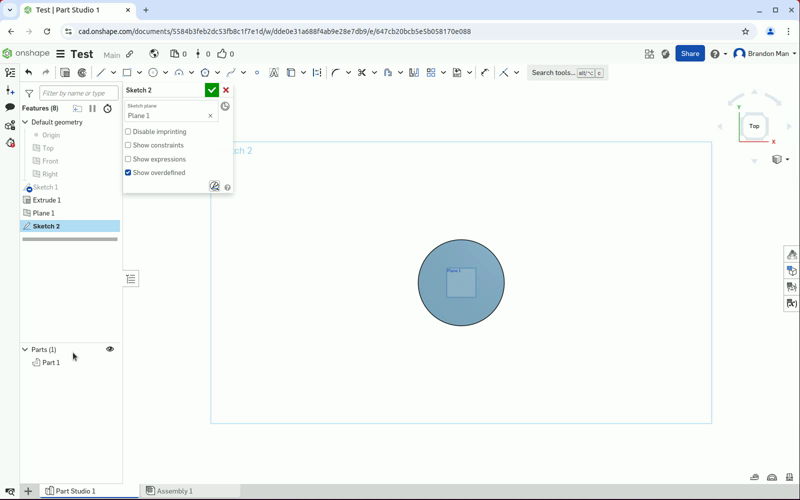
key(y)
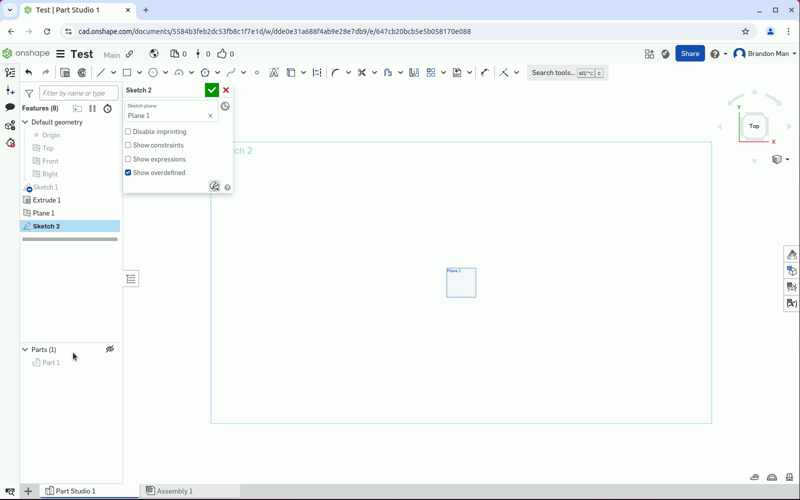
key(c)
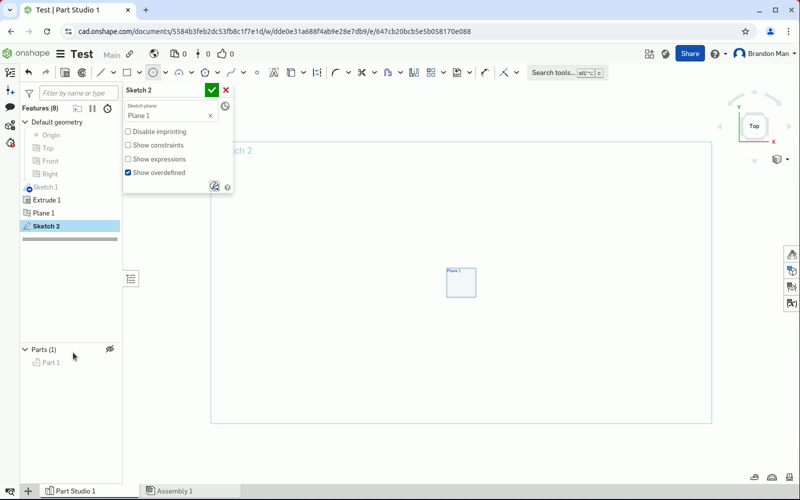
key_down(shift)
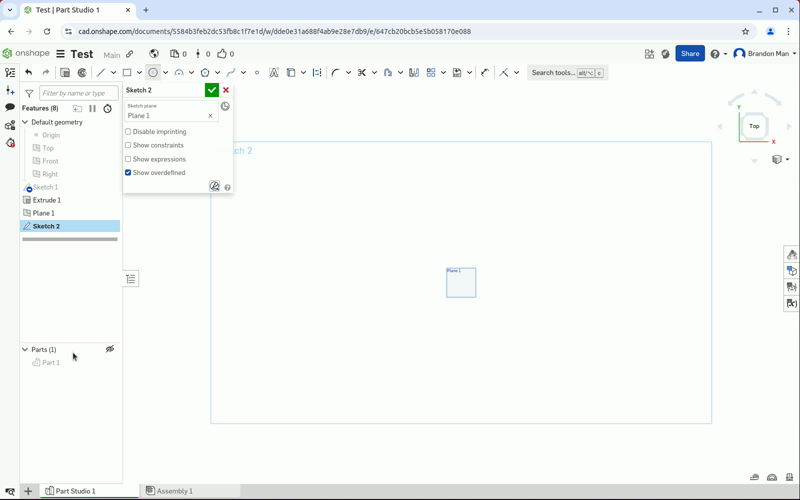
mouse_move(461, 282)
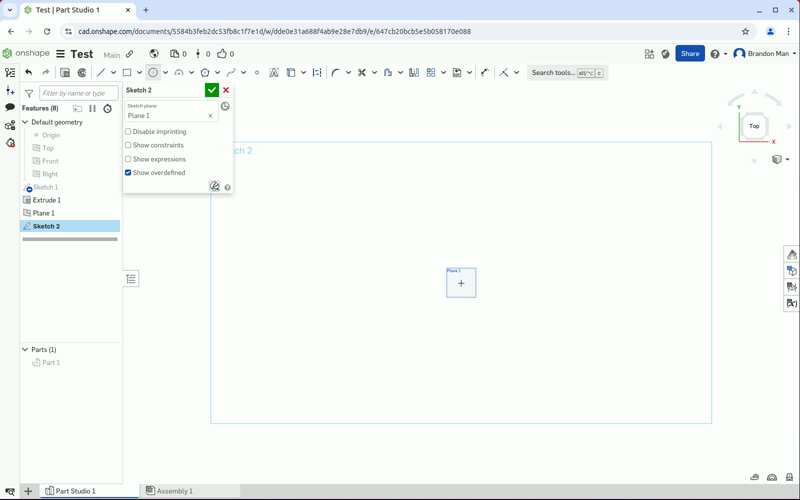
click(461, 282)
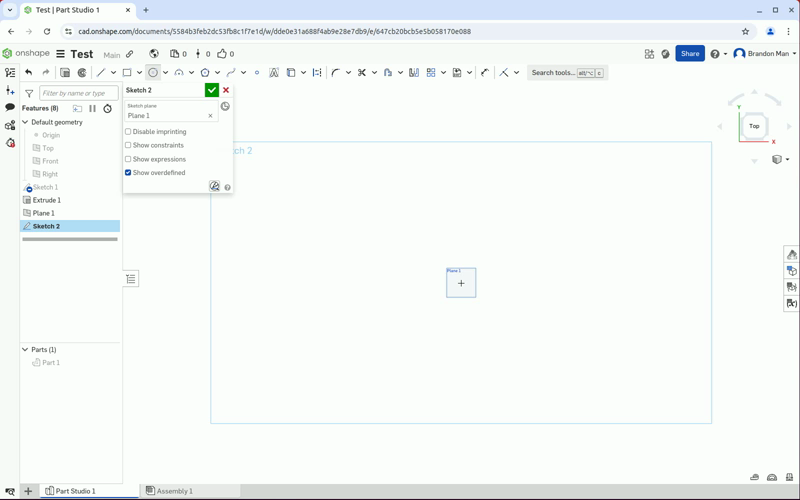
key_up(shift)
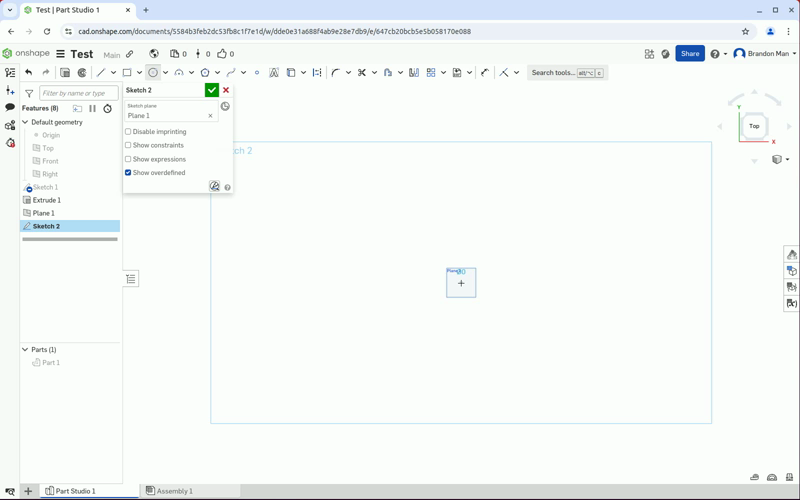
mouse_move(485, 282)
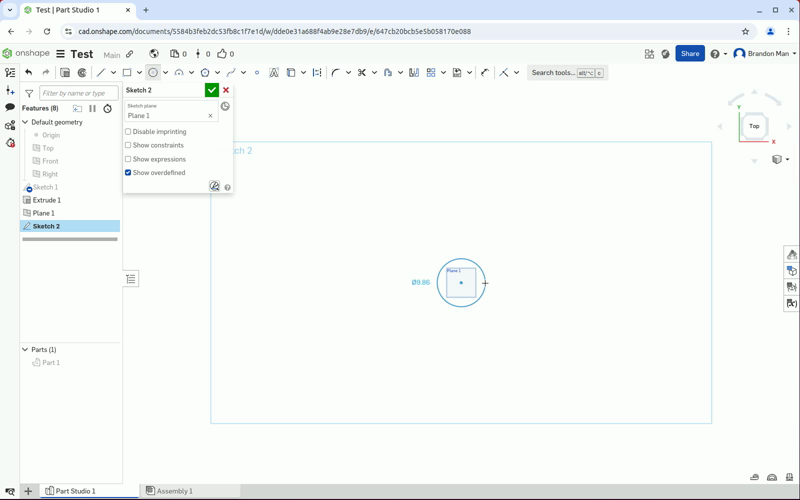
click(485, 282)
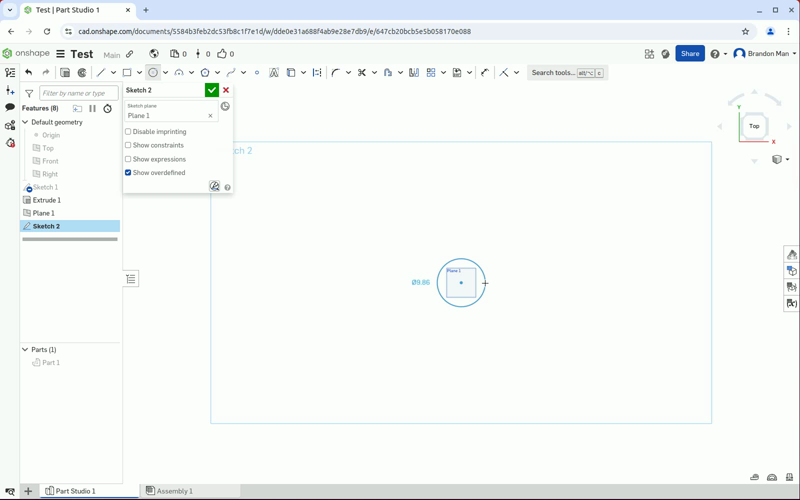
key(esc)
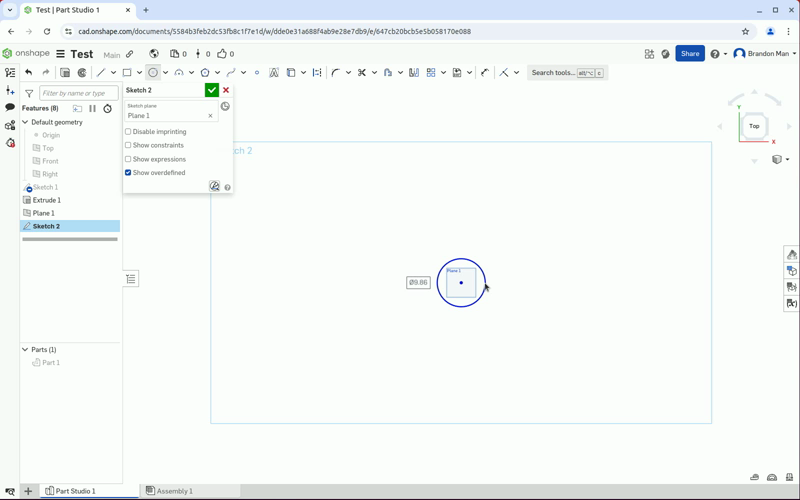
mouse_move(477, 272)
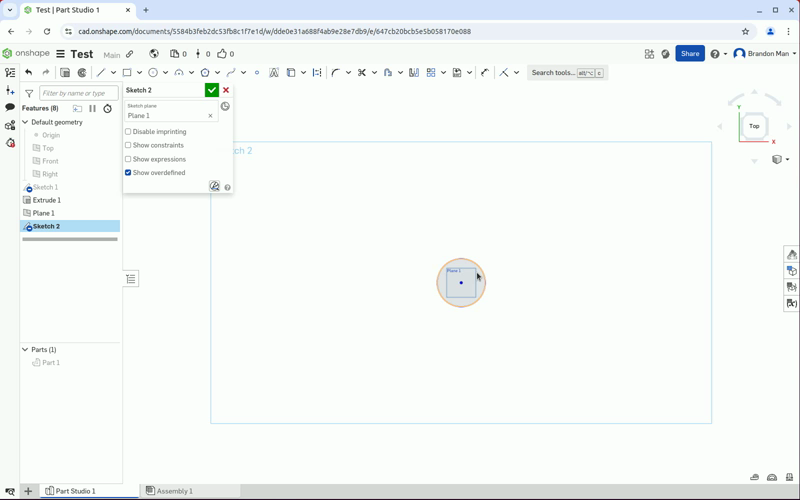
click(477, 272)
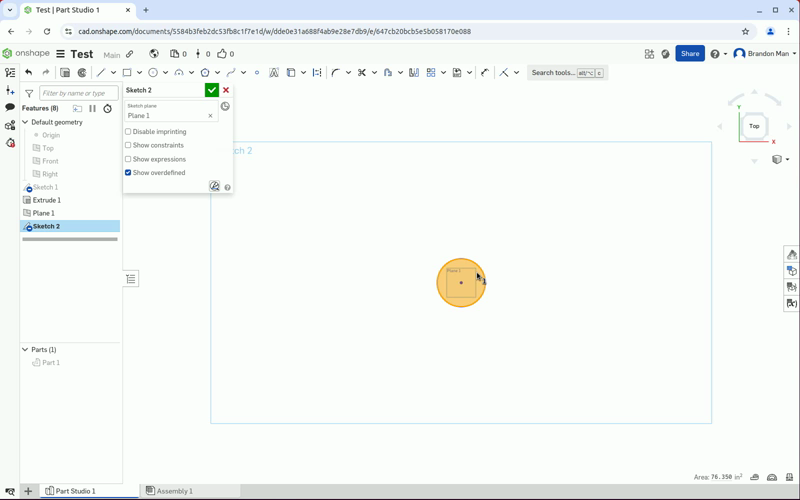
mouse_move(73, 352)
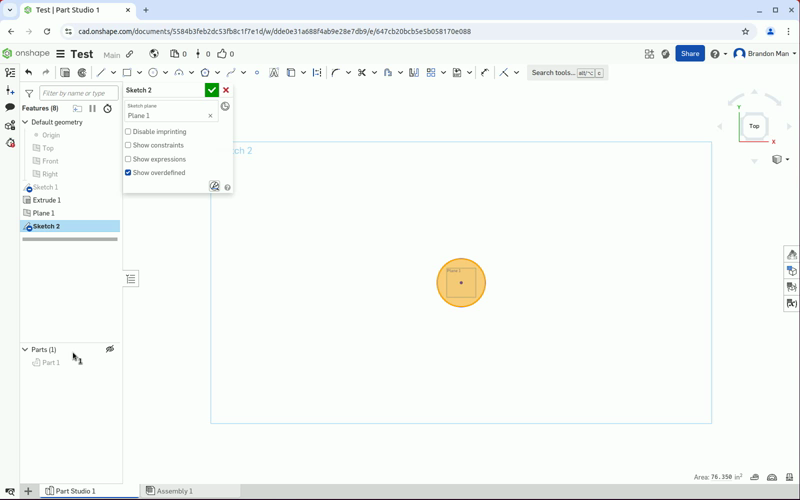
key(shift+y)
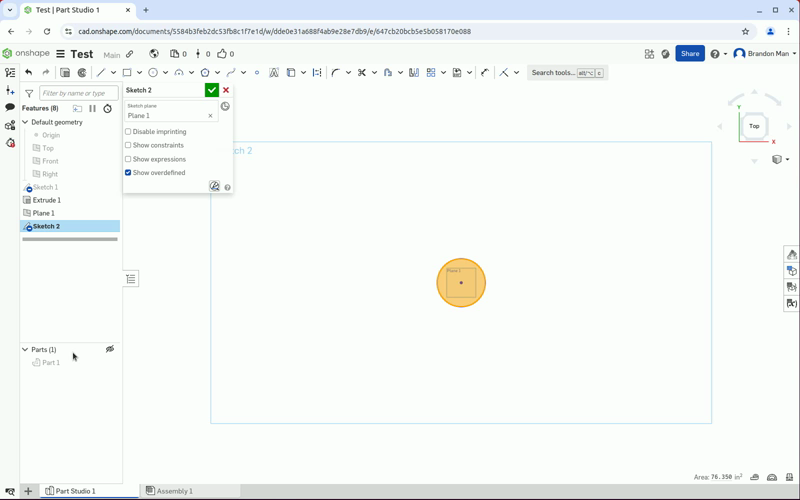
key(shift+e)
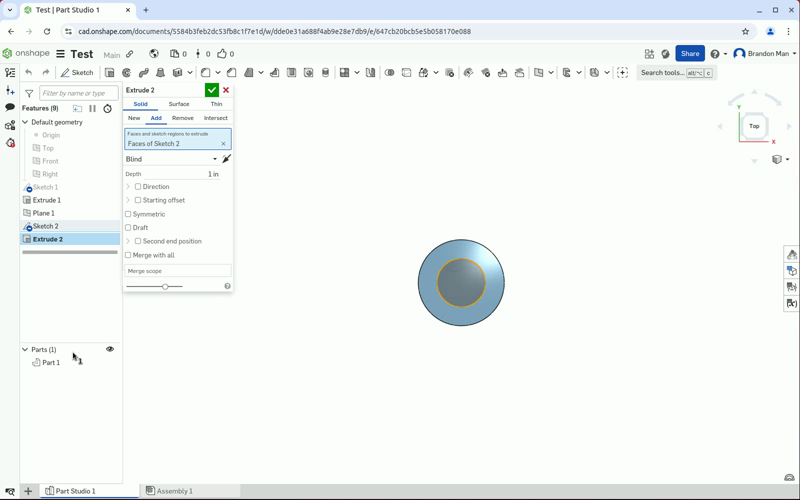
mouse_move(143, 106)
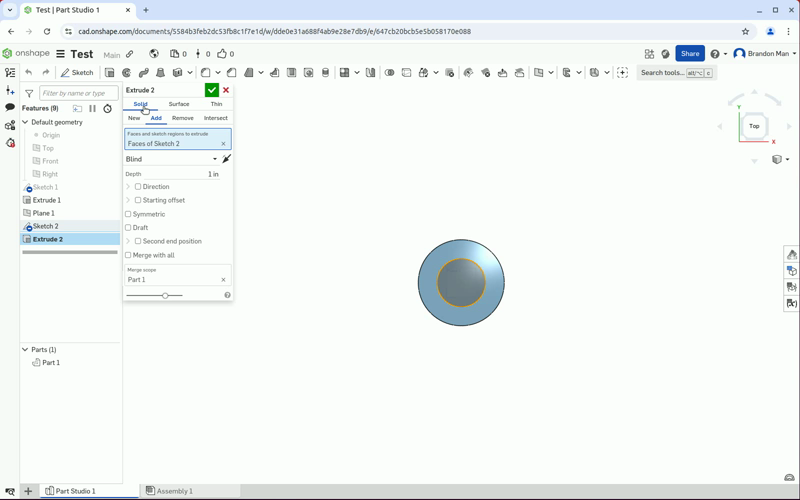
click(143, 106)
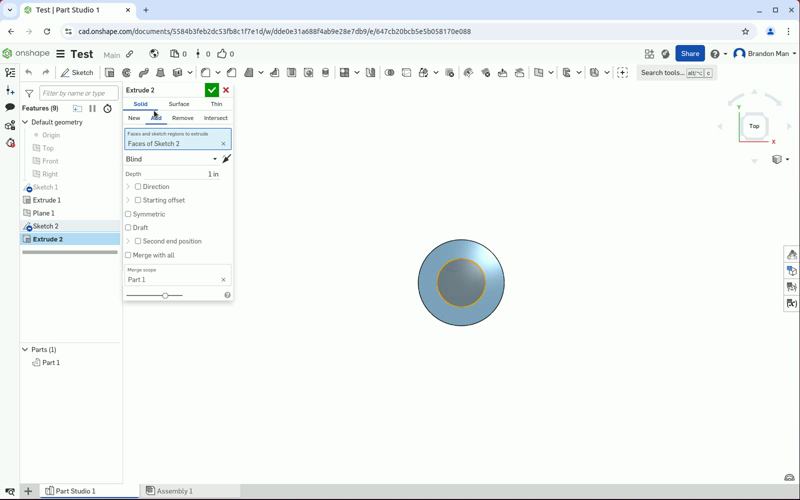
mouse_move(186, 120)
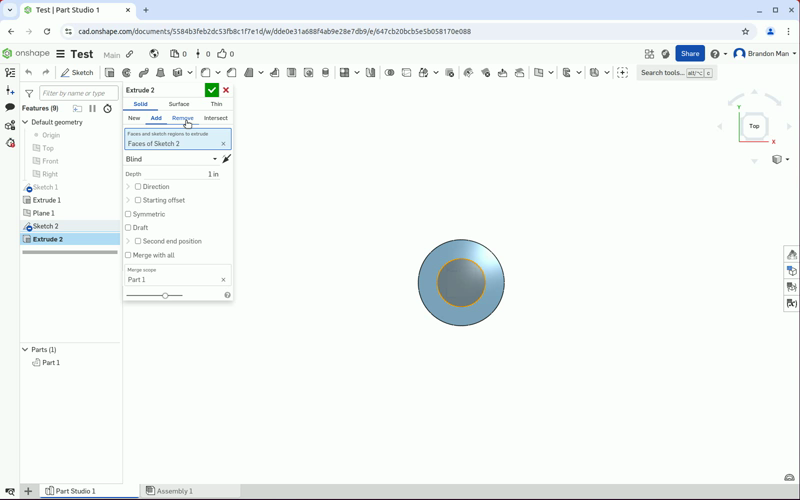
click(186, 120)
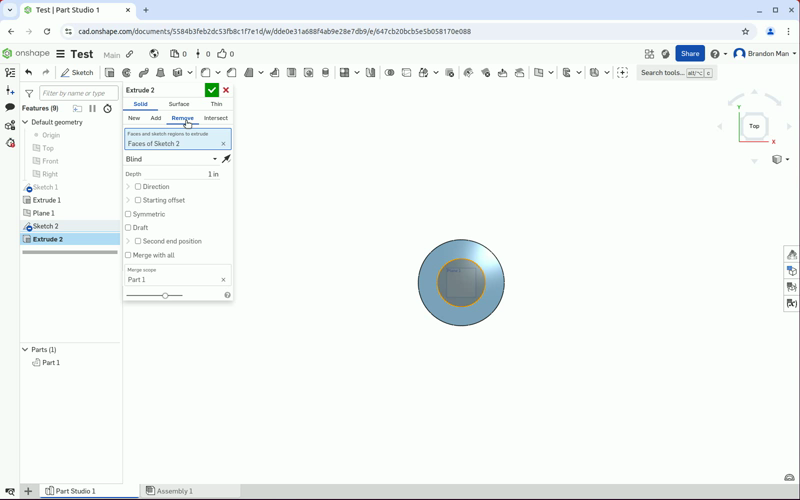
key(tab, 4)
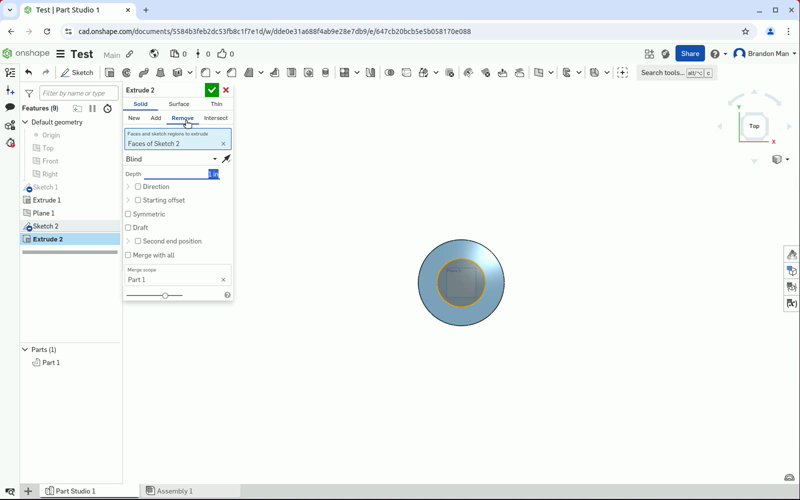
text(9.628)
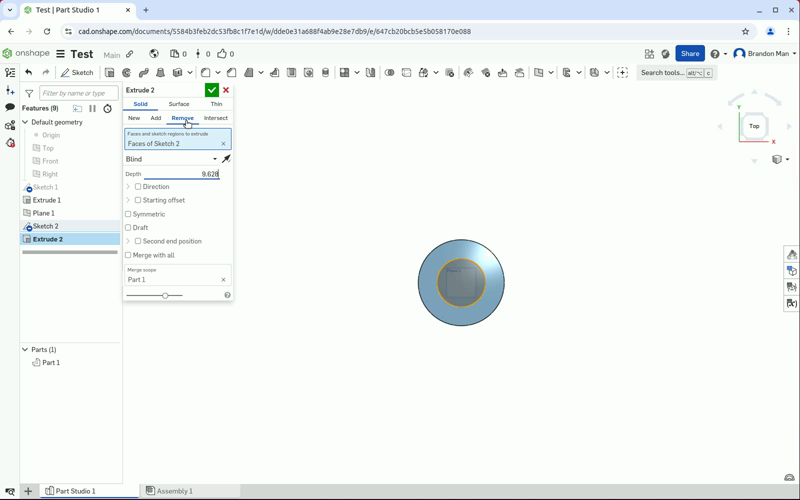
key(tab, 6)
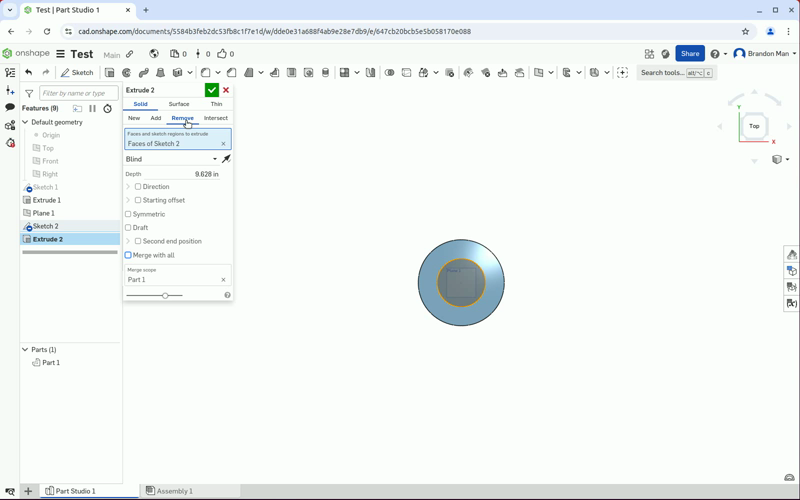
key(space)
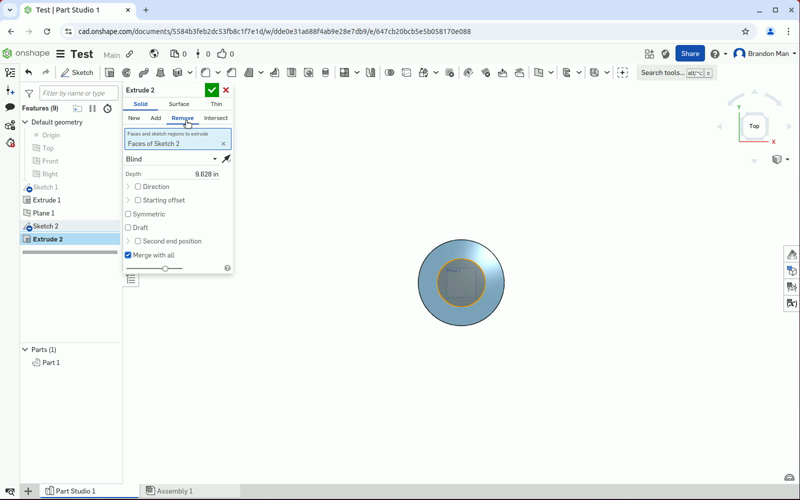
key(enter)
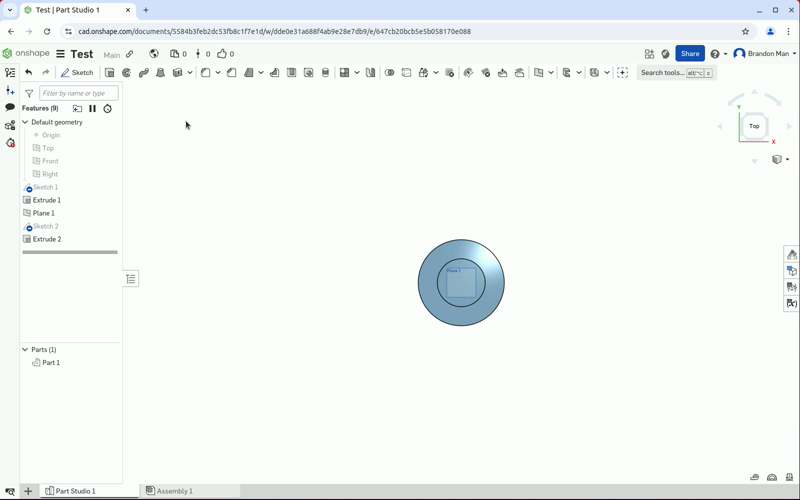
key(shift+h)
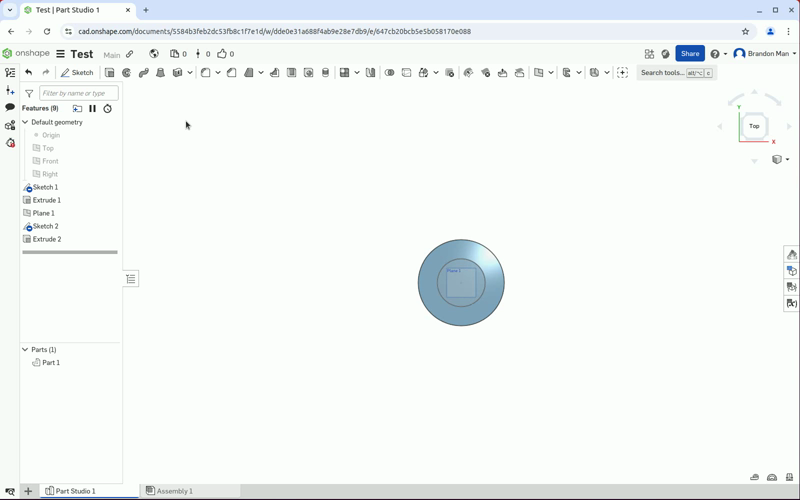
key(shift+h)
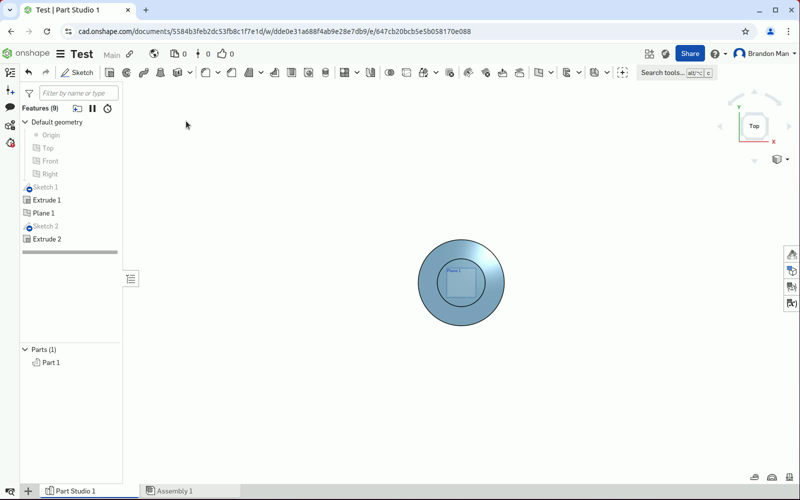
mouse_move(73, 189)
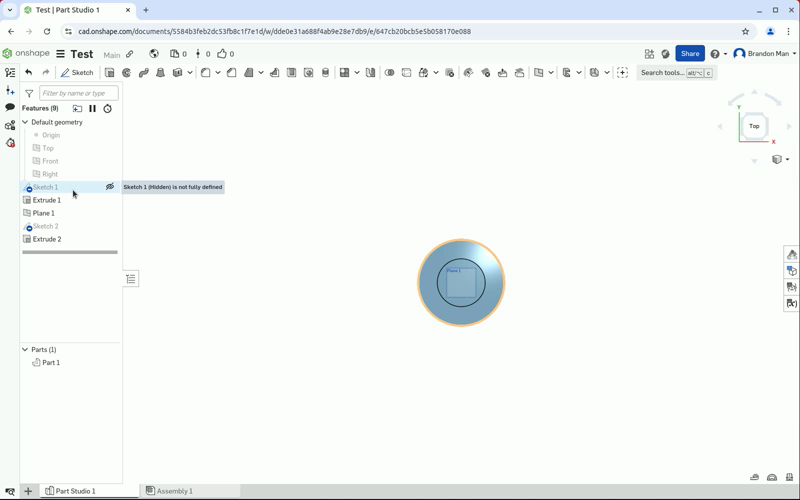
click(73, 189)
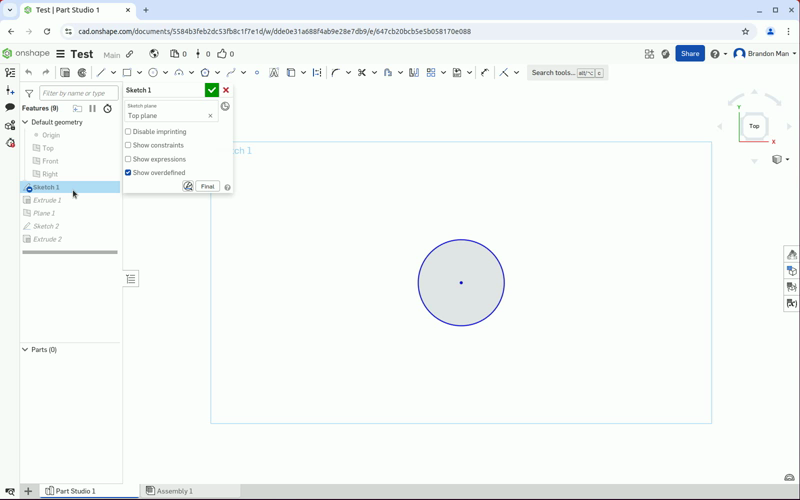
mouse_move(229, 92)
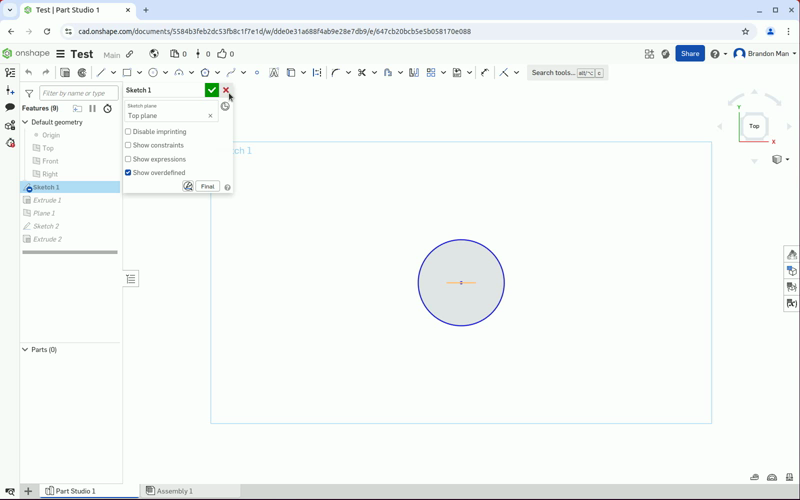
click(229, 92)
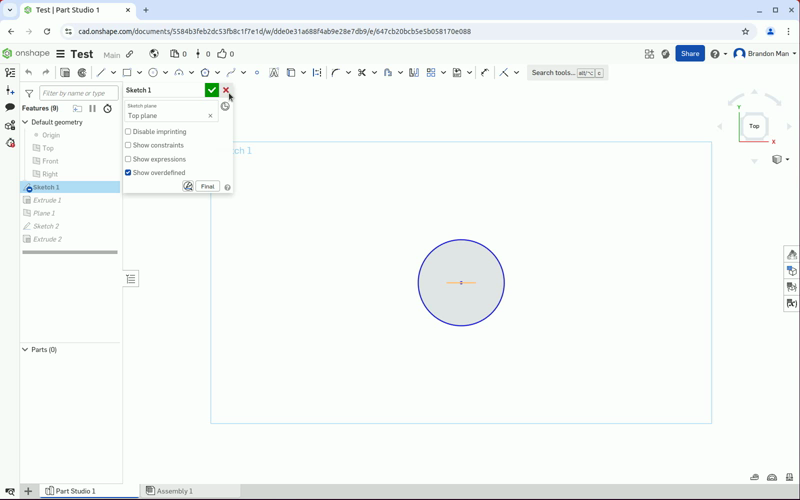
key(shift+s)
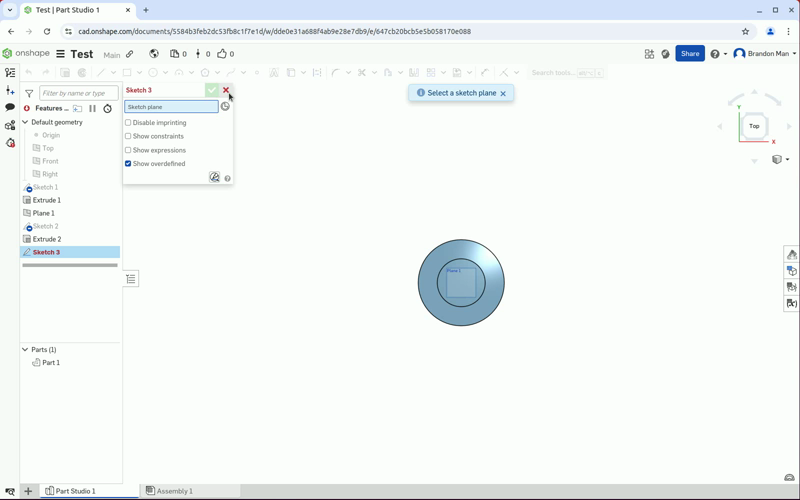
mouse_move(73, 150)
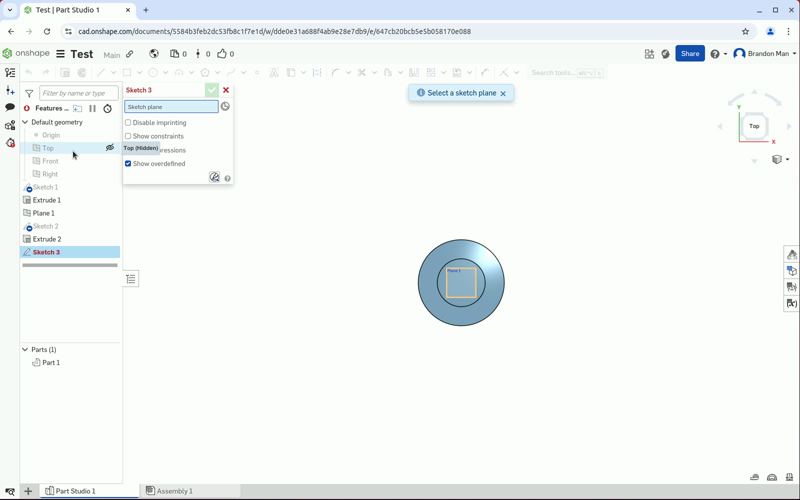
click(73, 150)
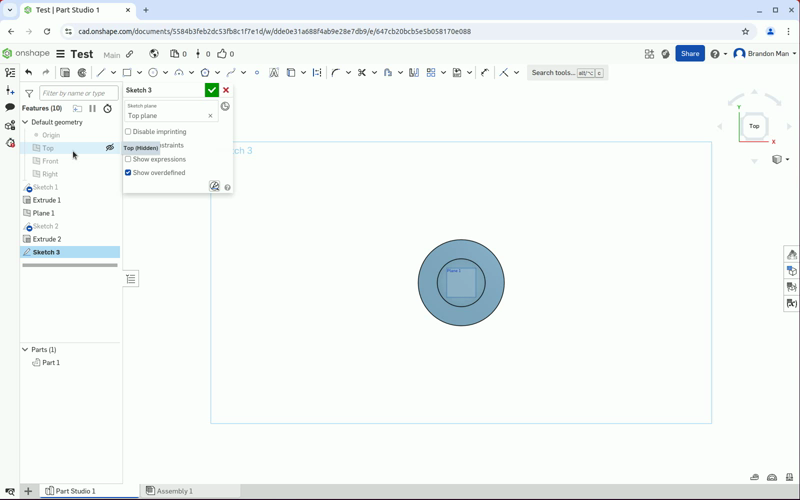
mouse_move(73, 352)
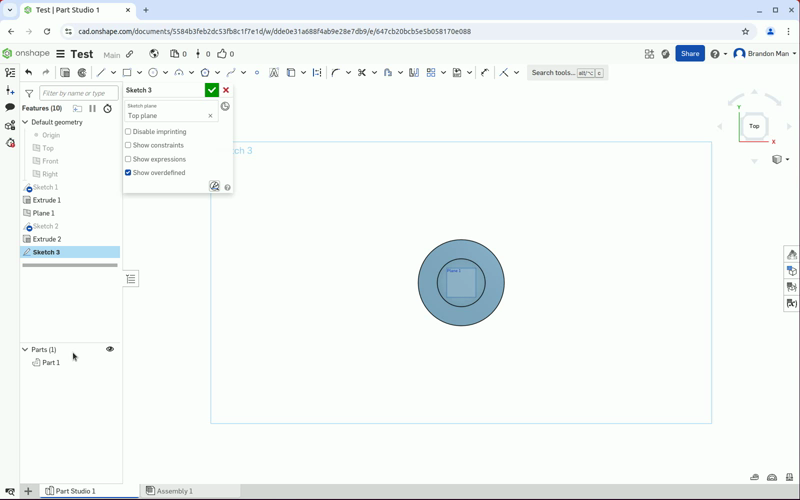
key(y)
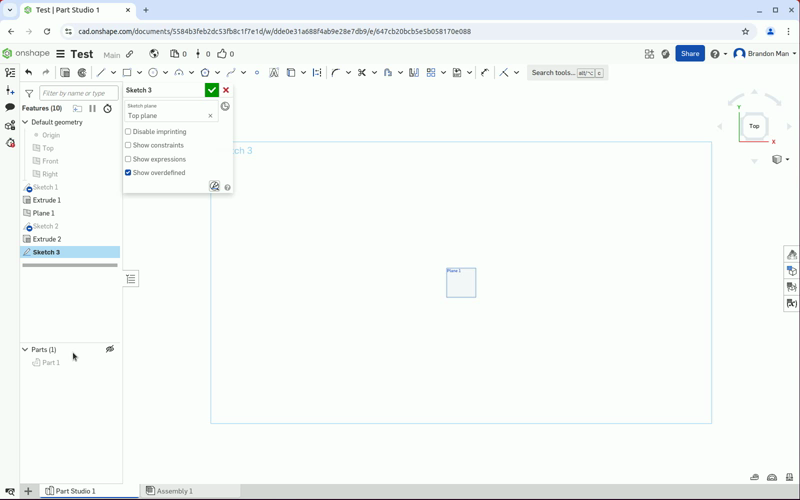
key(c)
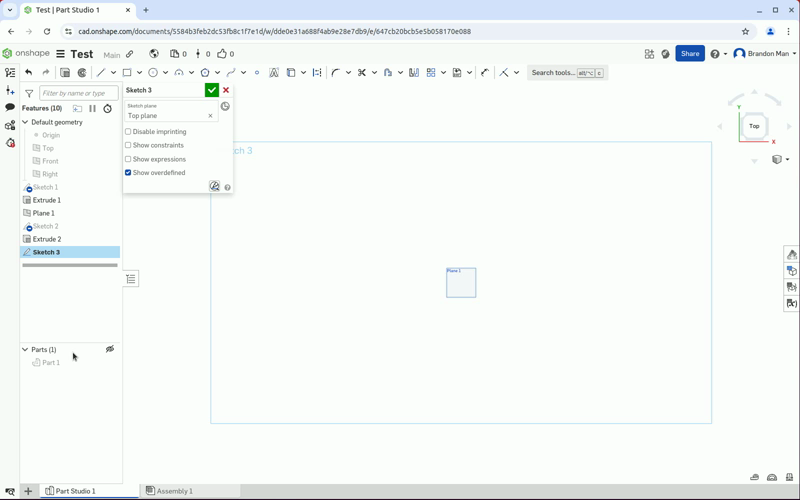
key_down(shift)
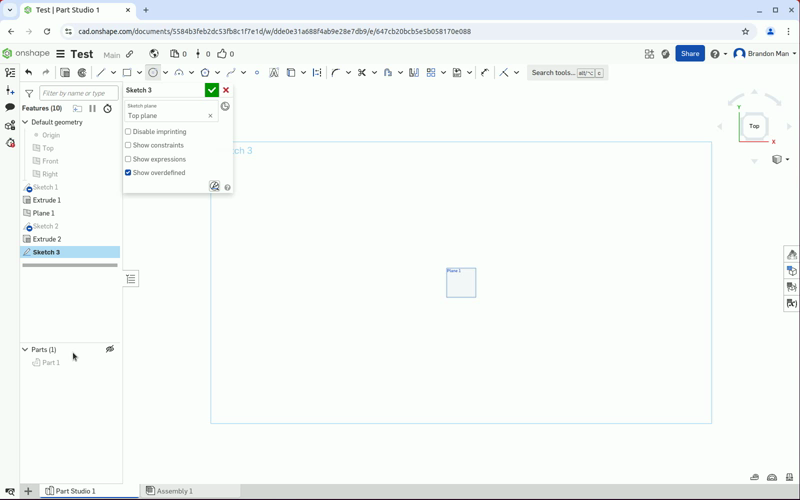
mouse_move(461, 282)
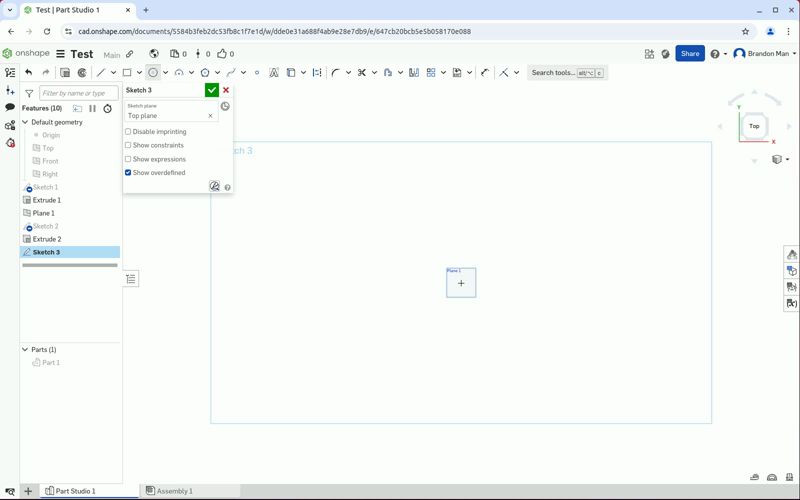
click(461, 282)
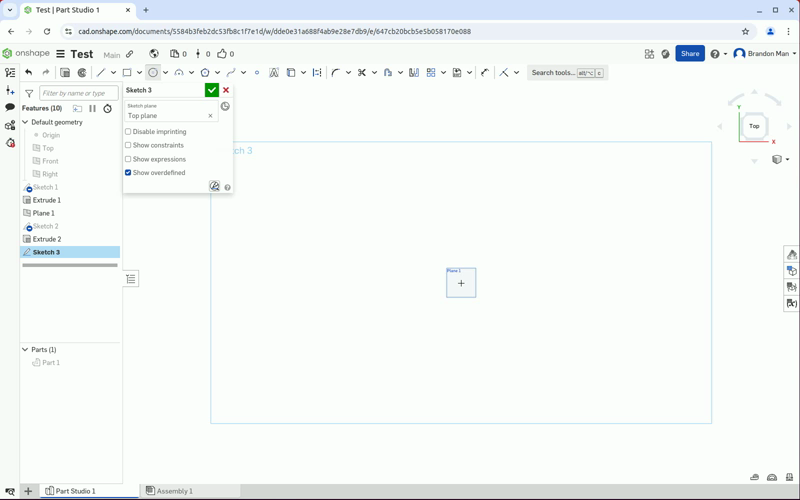
key_up(shift)
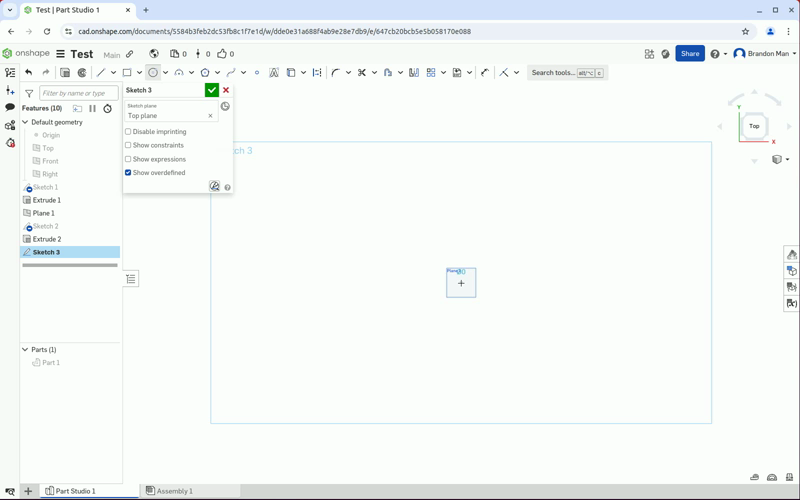
mouse_move(473, 282)
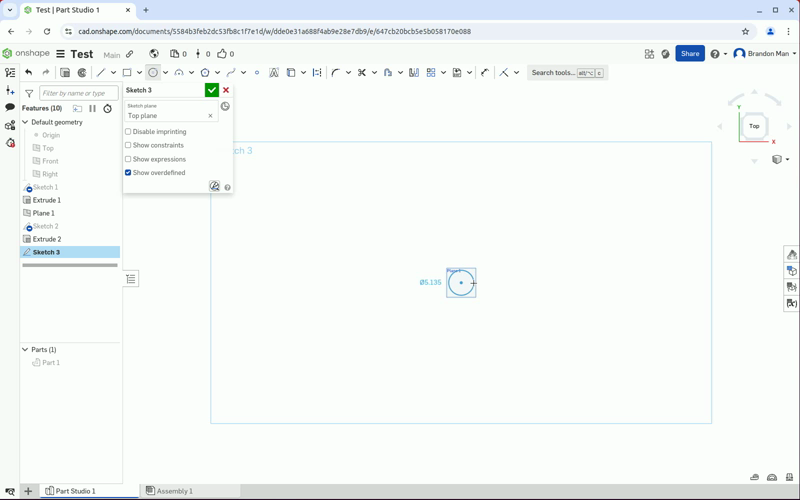
click(473, 282)
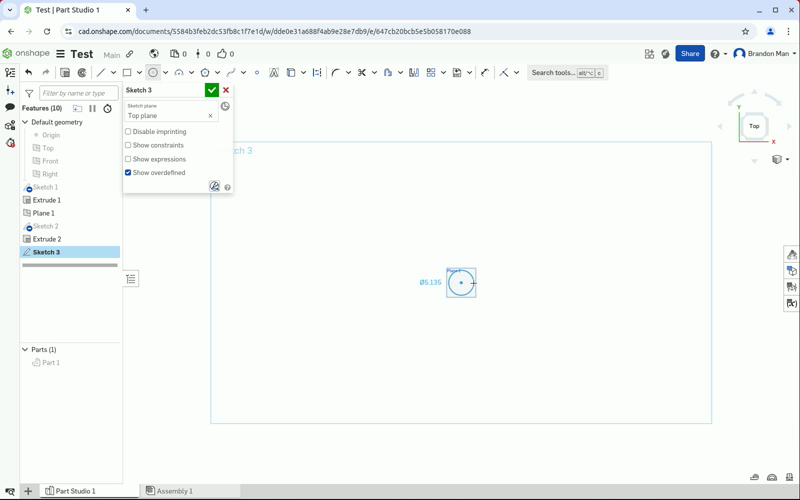
key(esc)
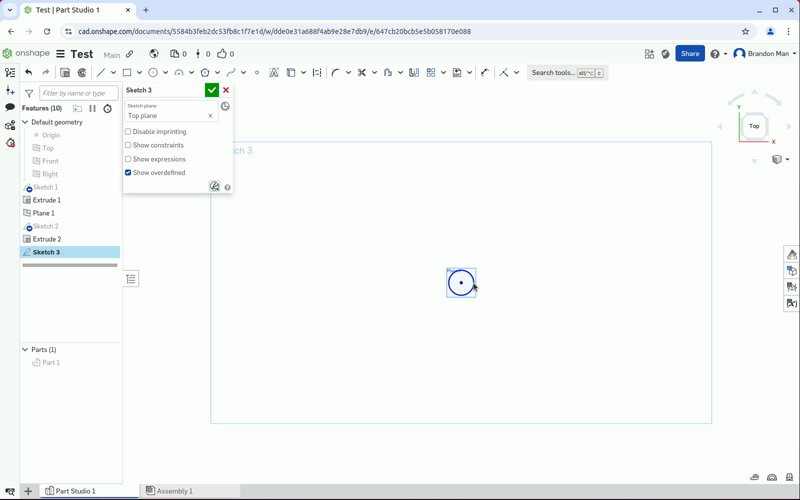
mouse_move(462, 276)
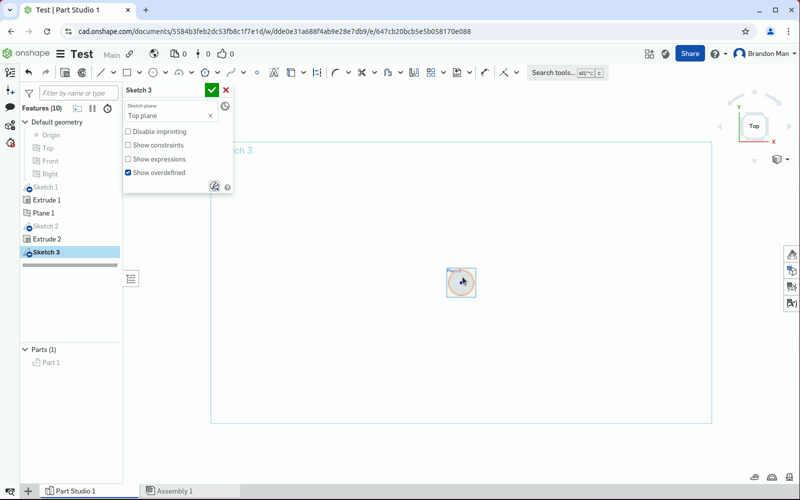
scroll(6)
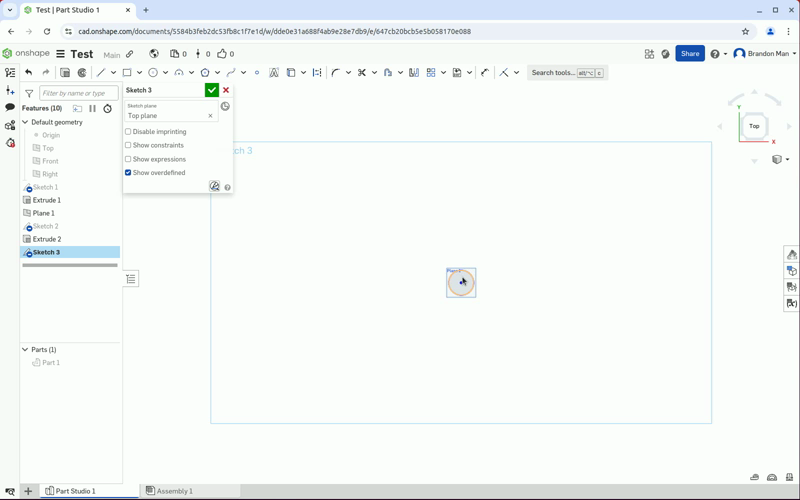
scroll(6)
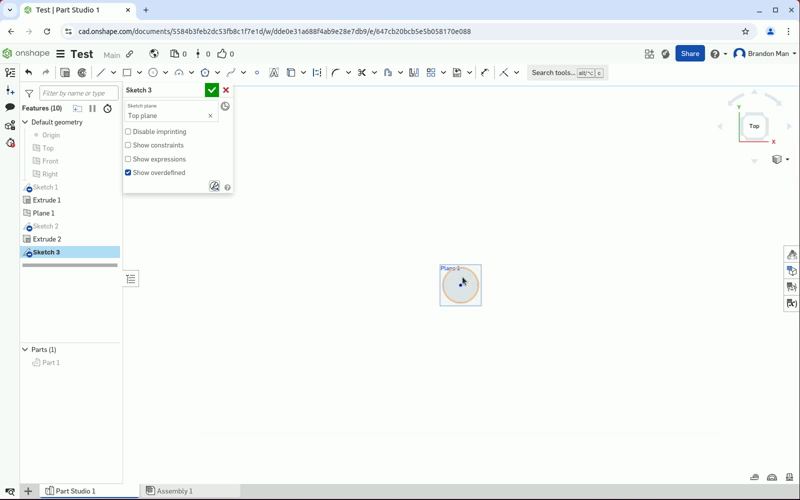
scroll(6)
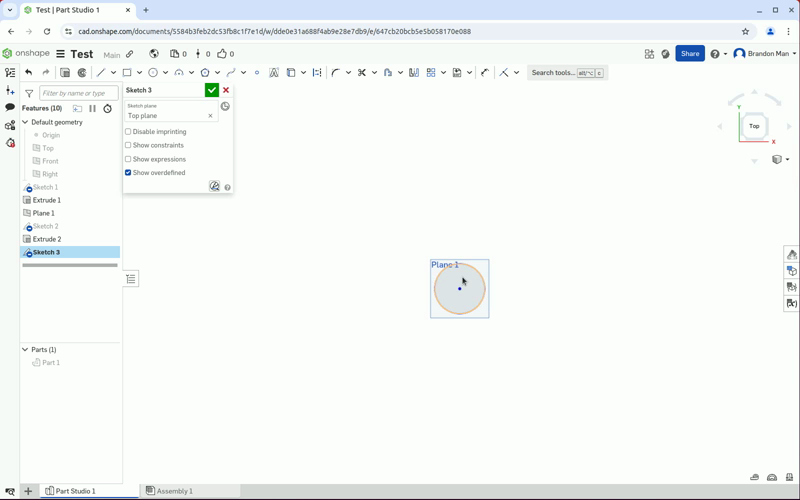
scroll(6)
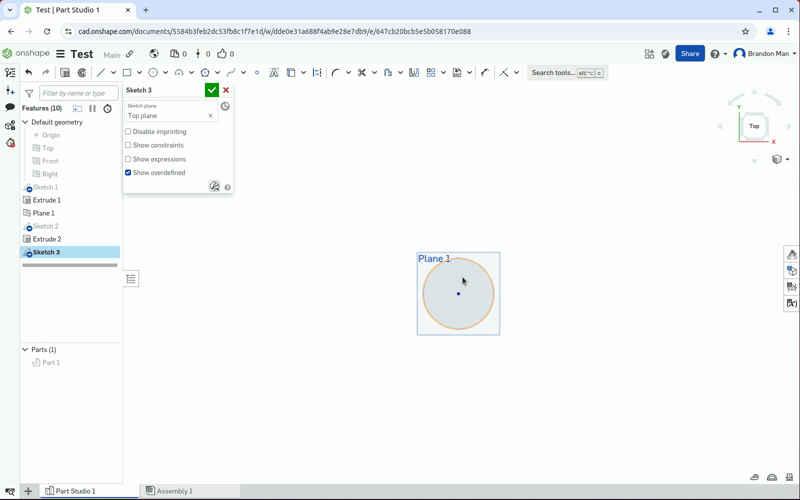
scroll(6)
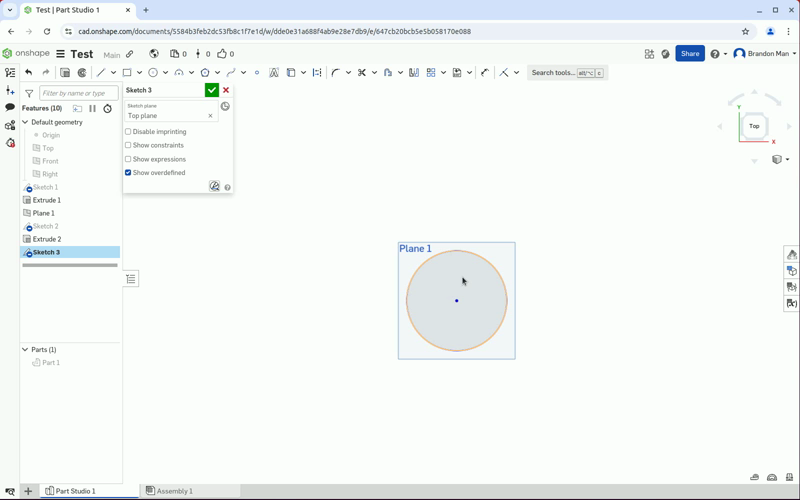
scroll(6)
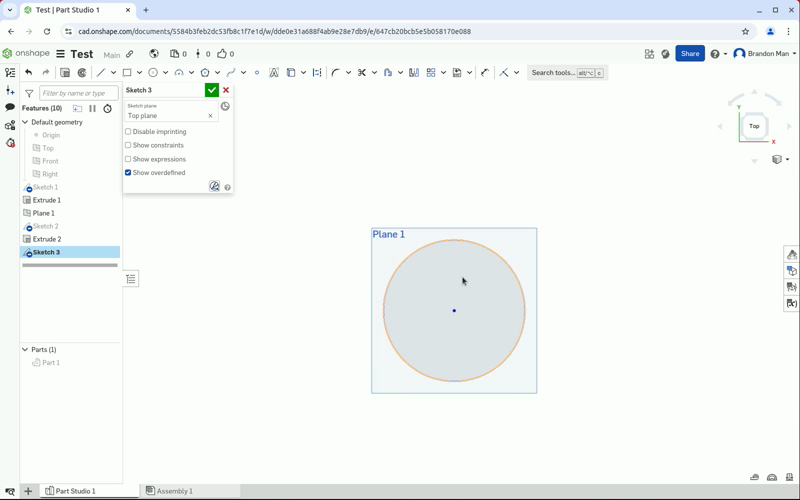
scroll(6)
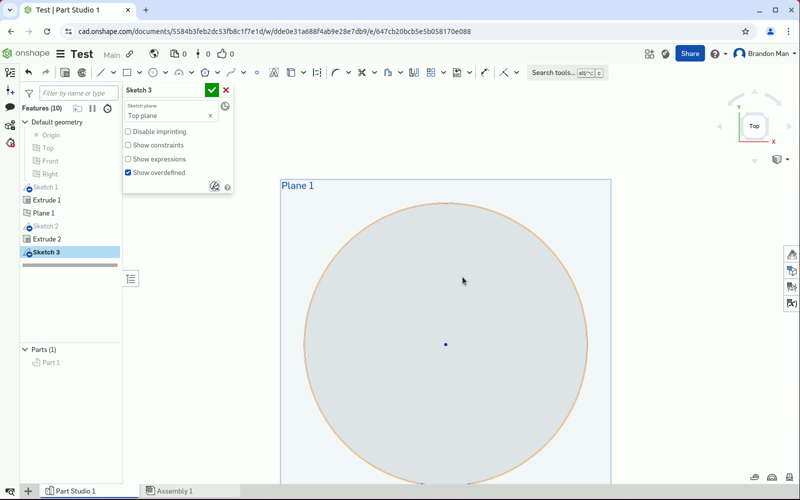
click(462, 276)
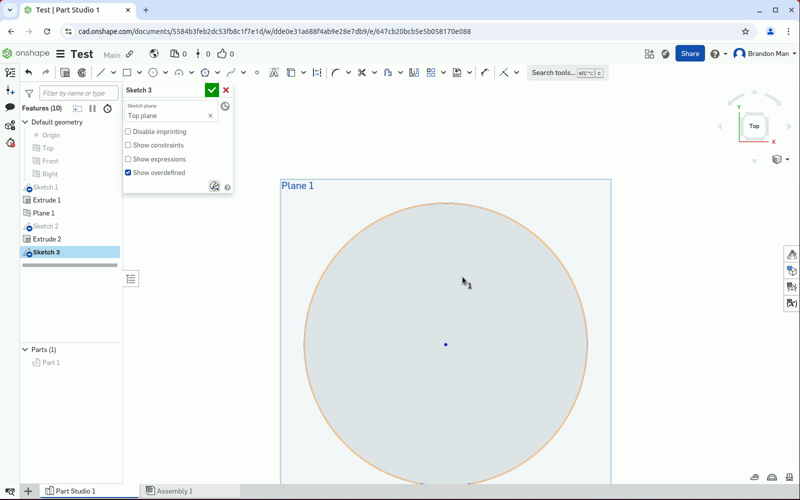
scroll(-6)
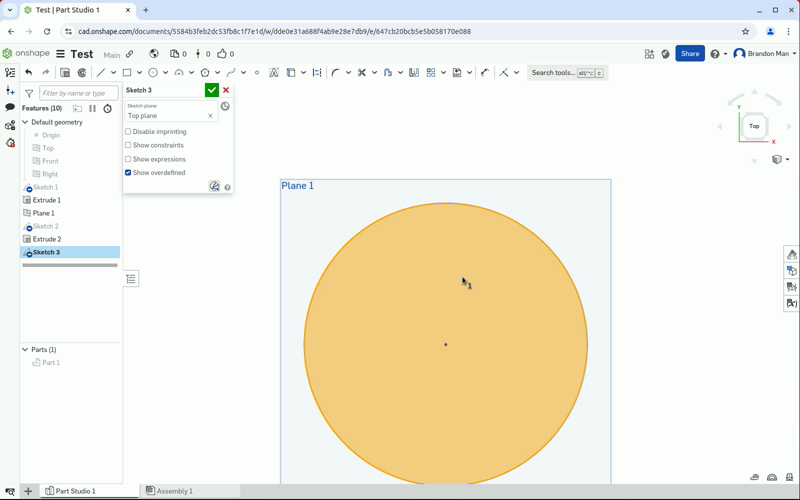
scroll(-6)
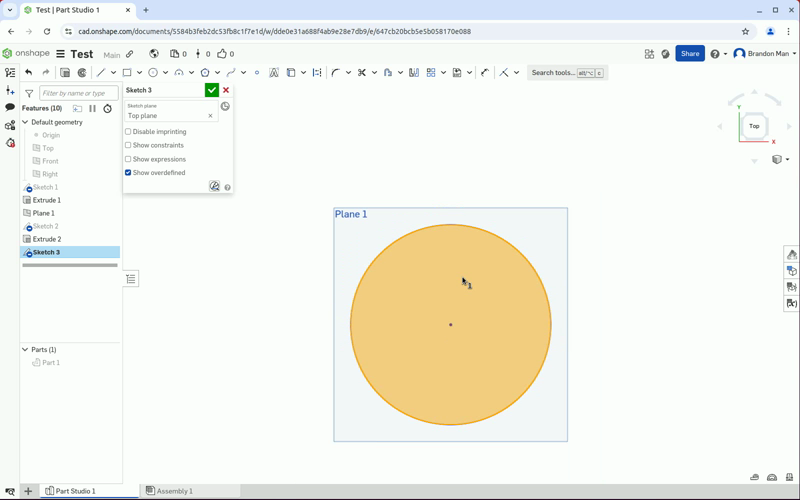
scroll(-6)
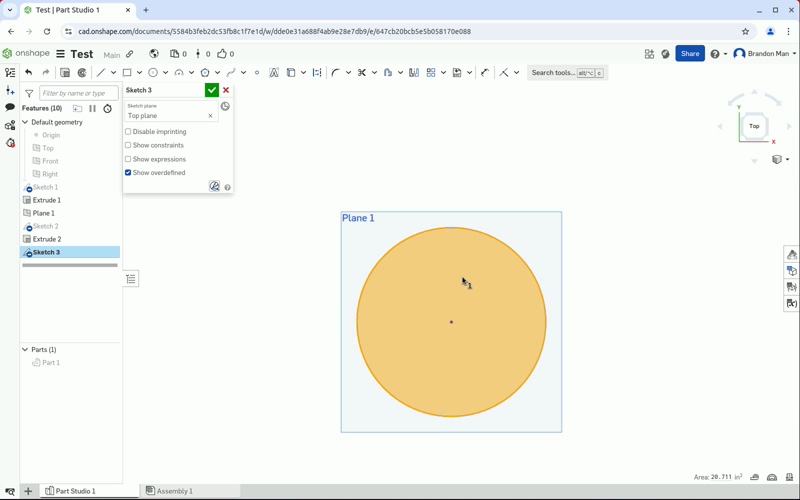
scroll(-6)
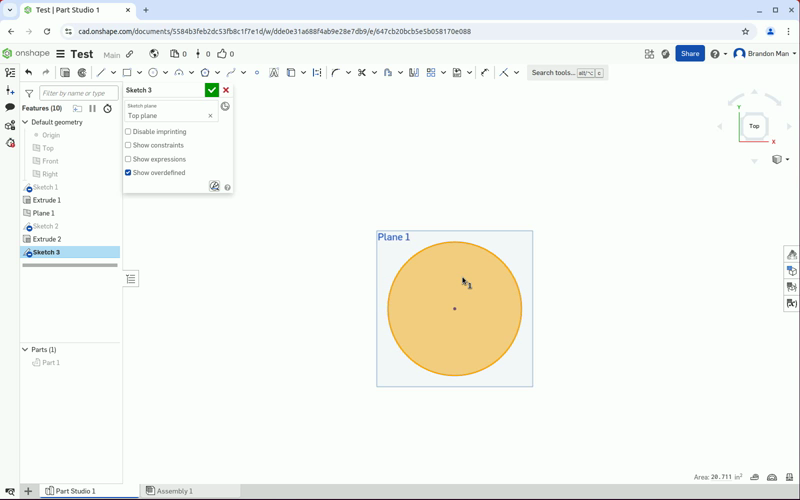
scroll(-6)
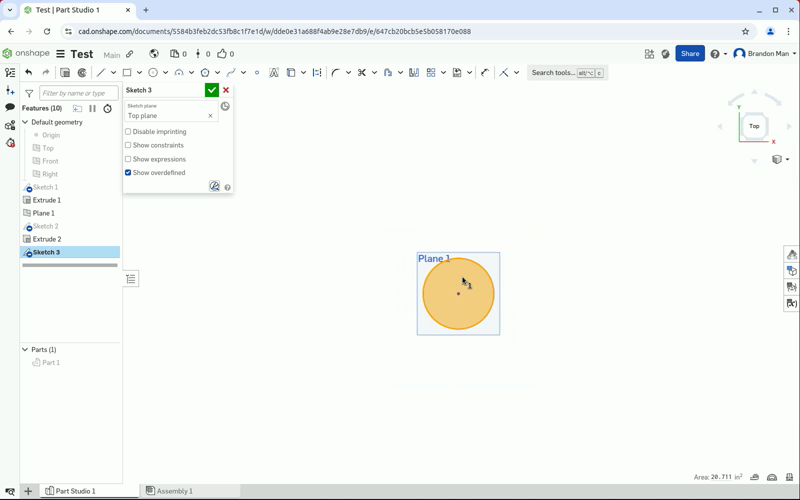
scroll(-6)
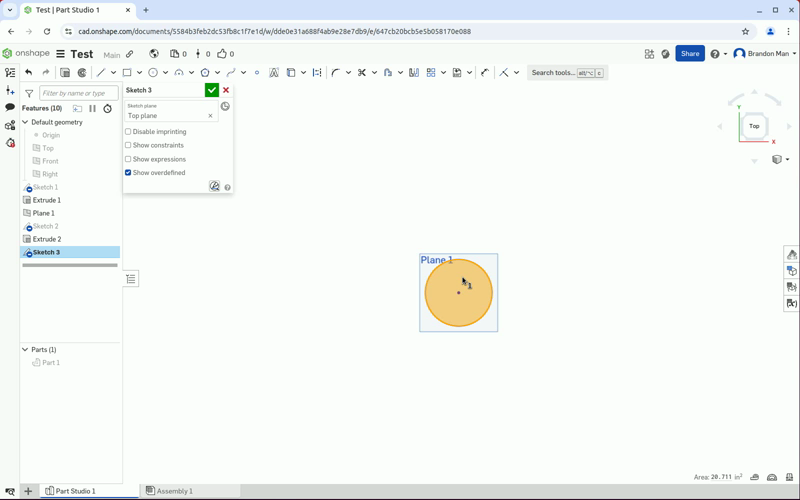
scroll(-6)
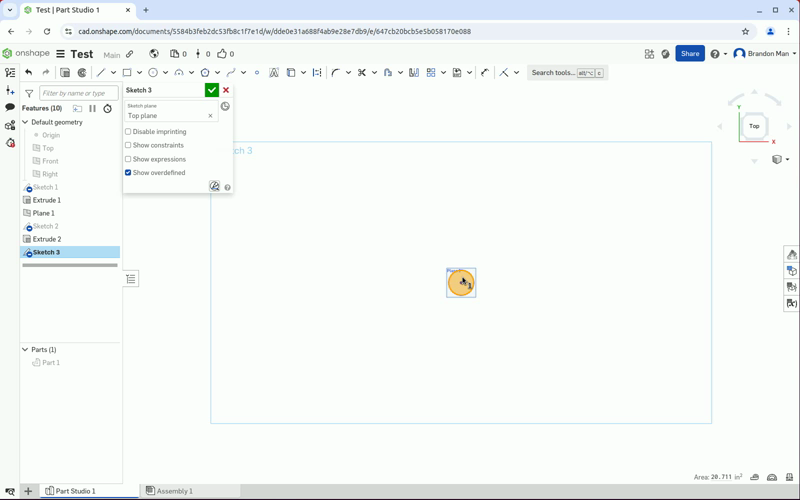
mouse_move(73, 352)
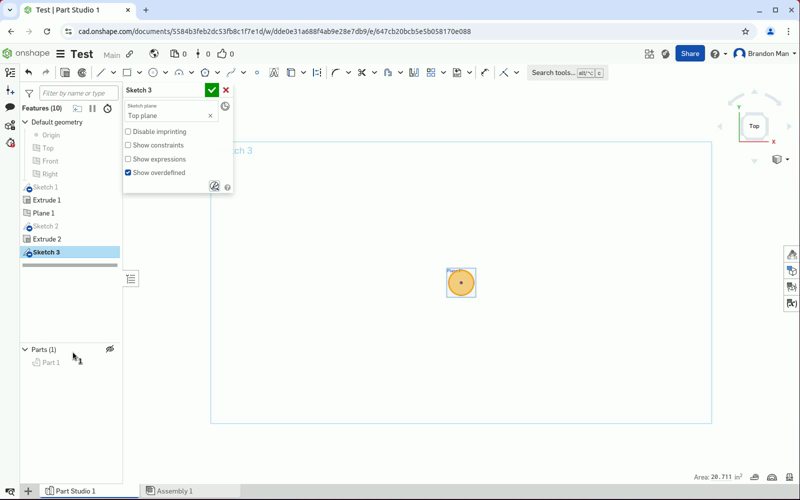
key(shift+y)
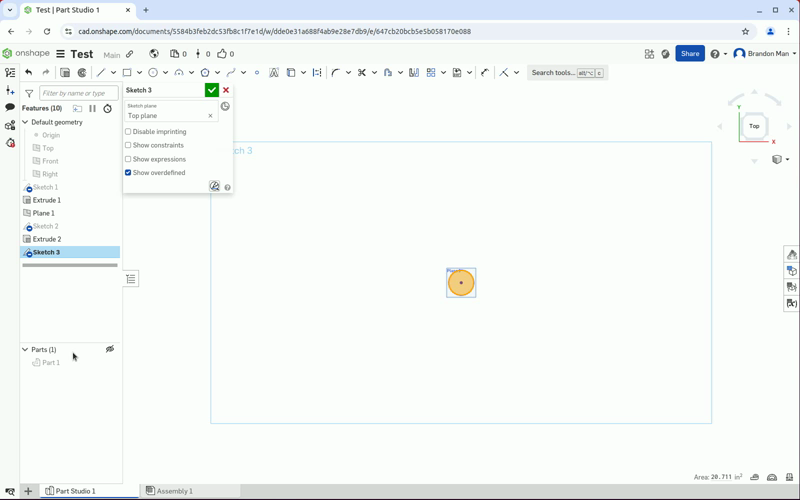
key(shift+e)
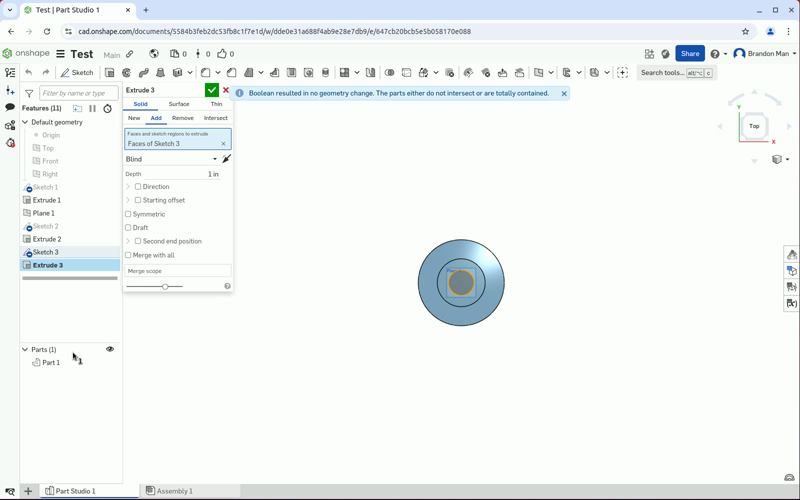
mouse_move(143, 106)
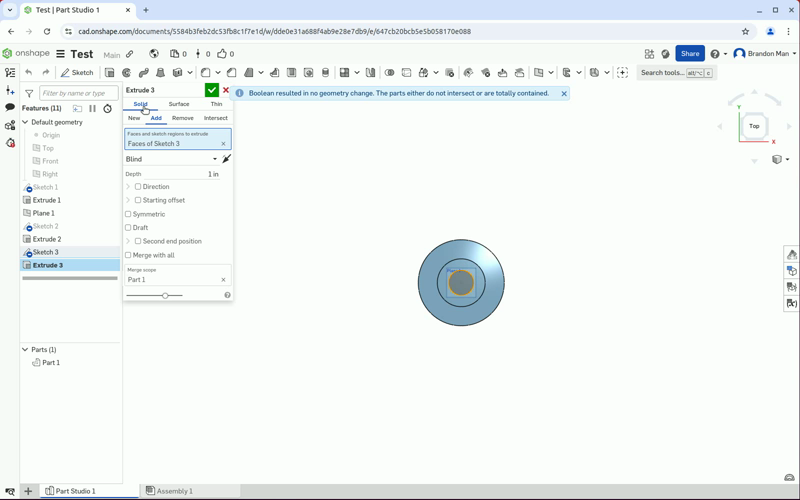
click(143, 106)
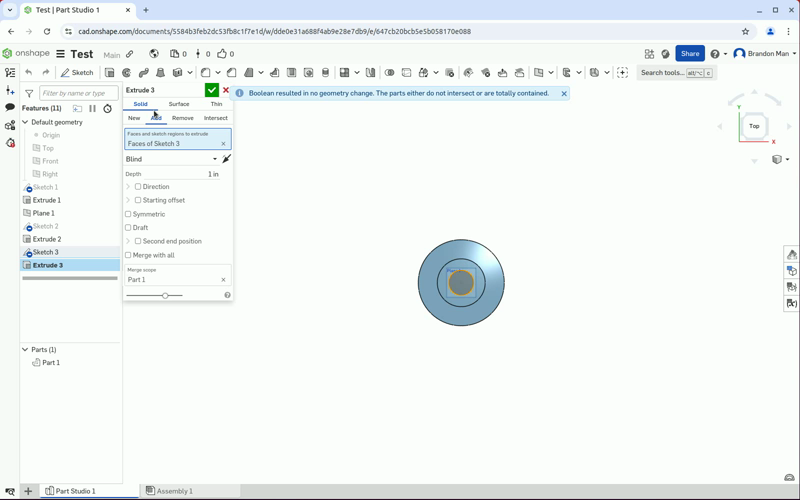
mouse_move(186, 120)
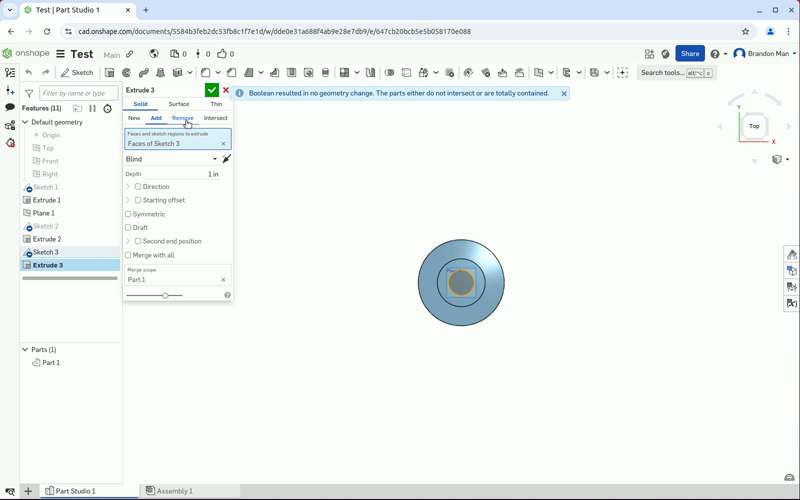
click(186, 120)
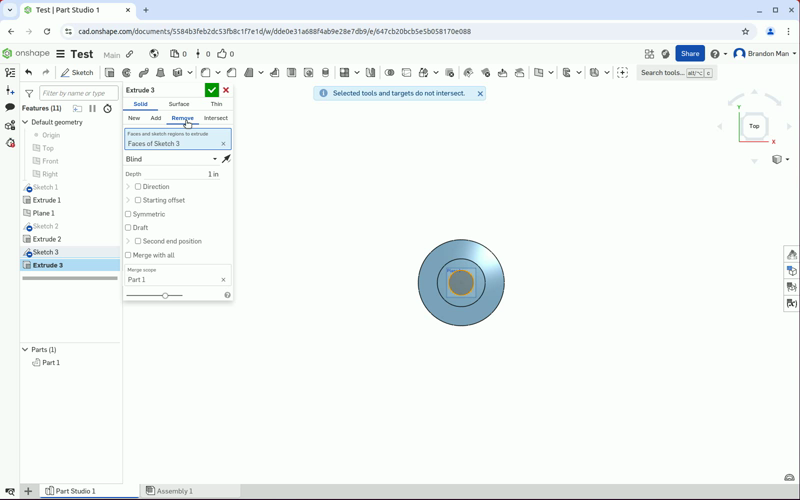
key(tab, 4)
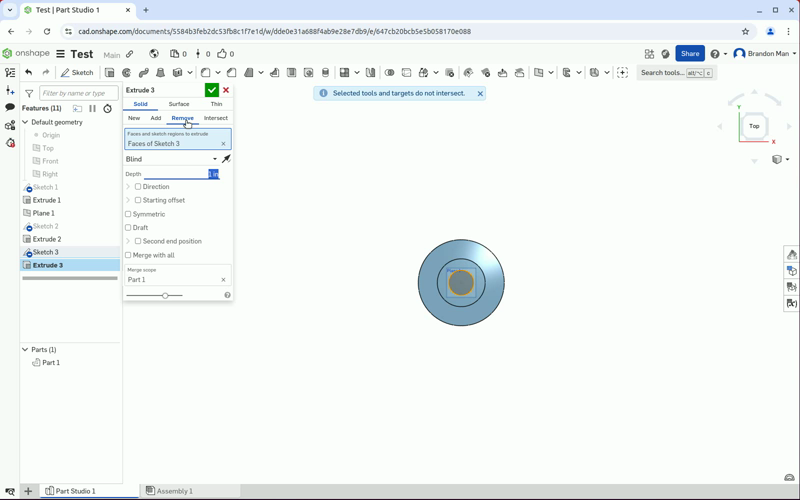
text(-9.628)
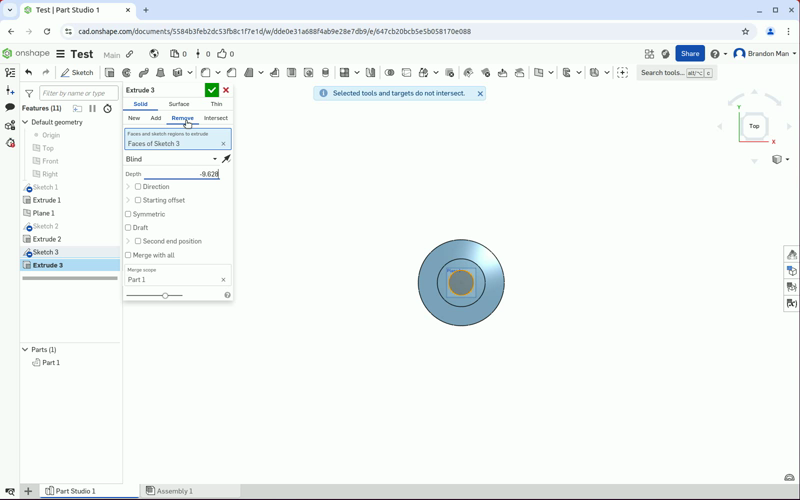
key(tab, 6)
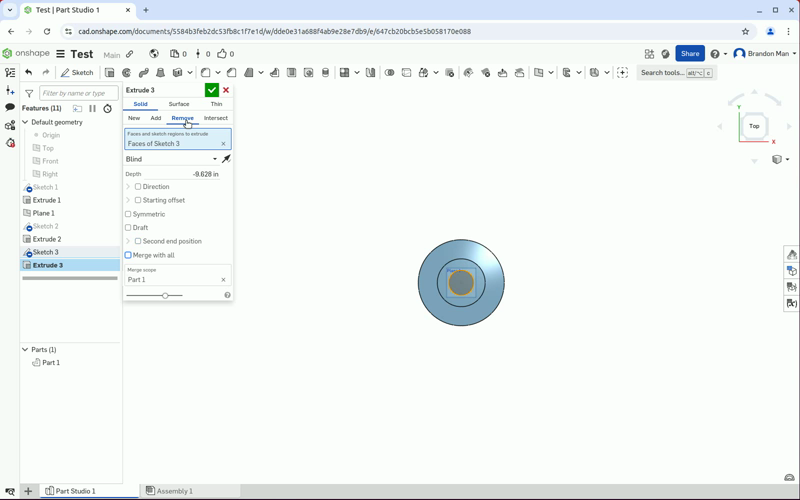
key(space)
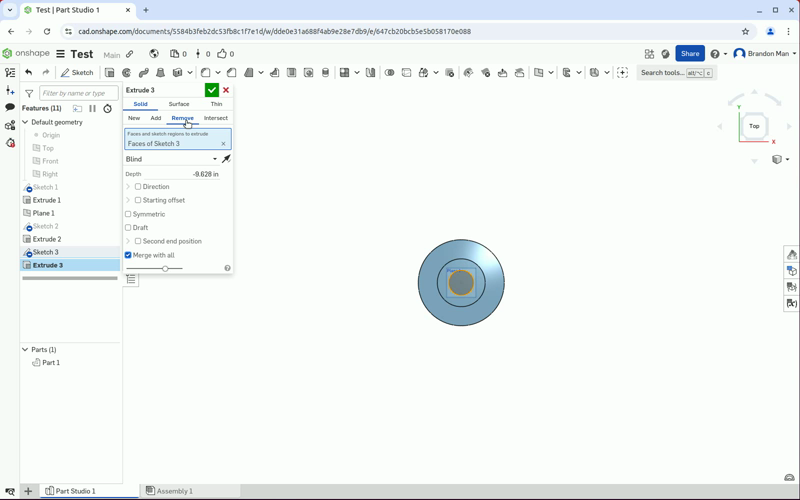
key(enter)
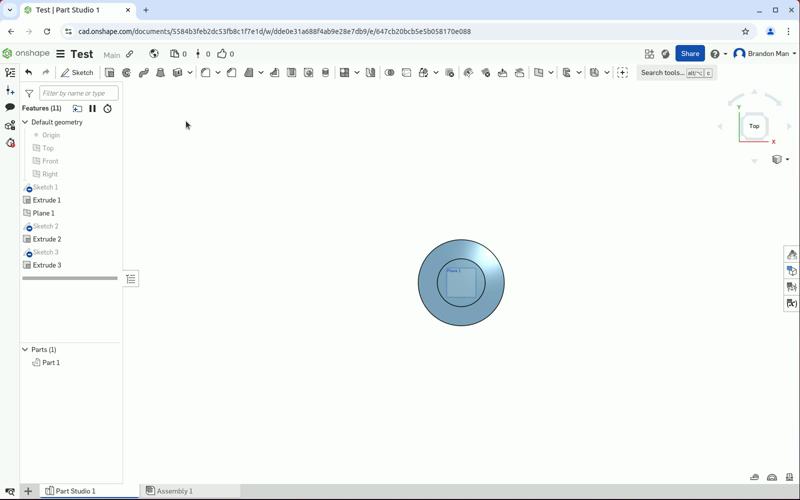
key(shift+h)
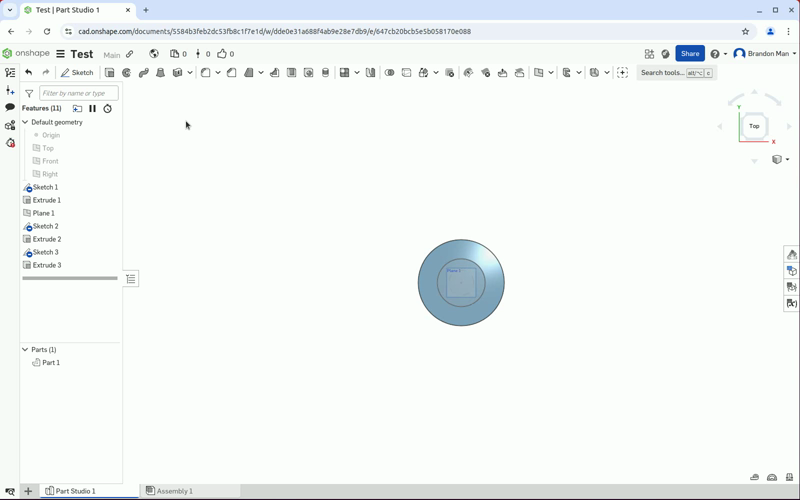
key(shift+h)
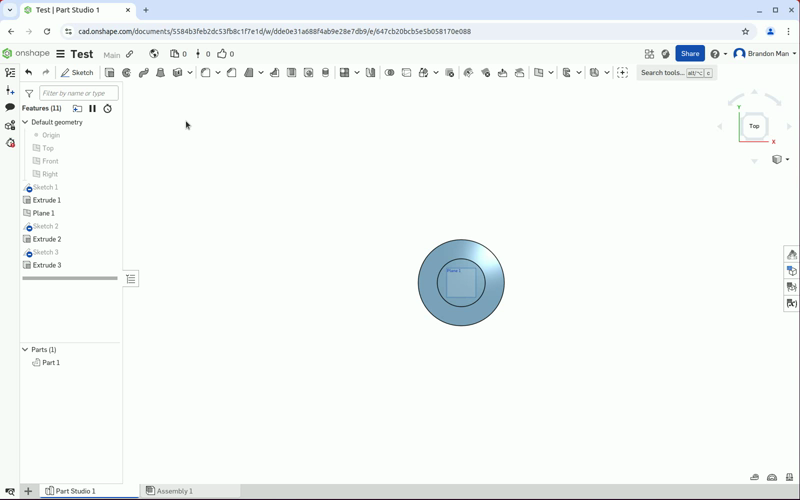
mouse_move(73, 189)
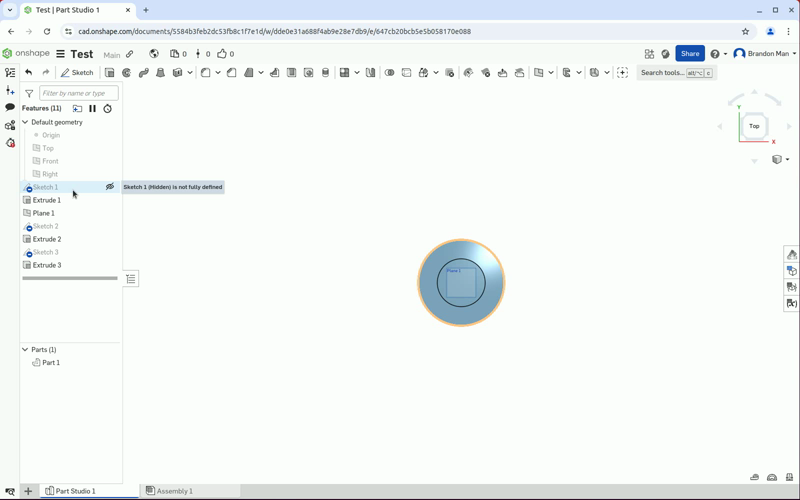
click(73, 189)
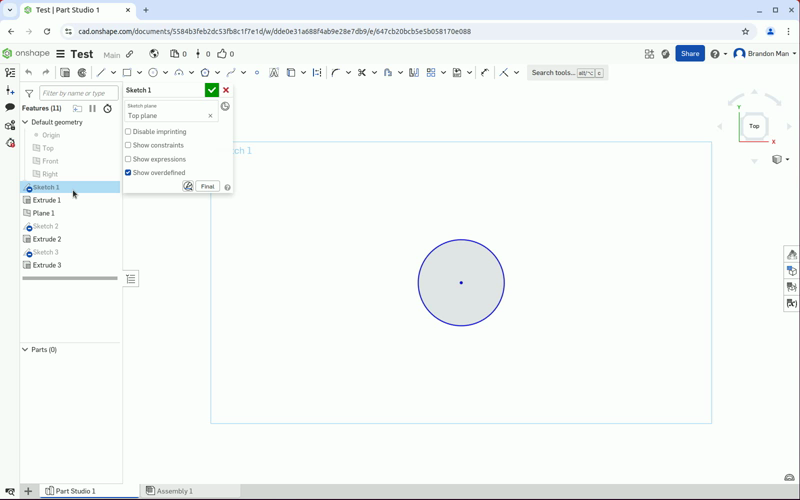
mouse_move(229, 92)
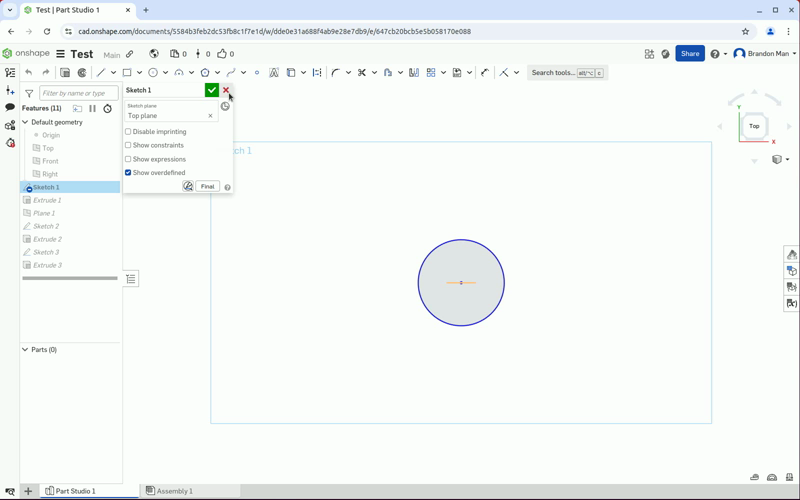
click(229, 92)
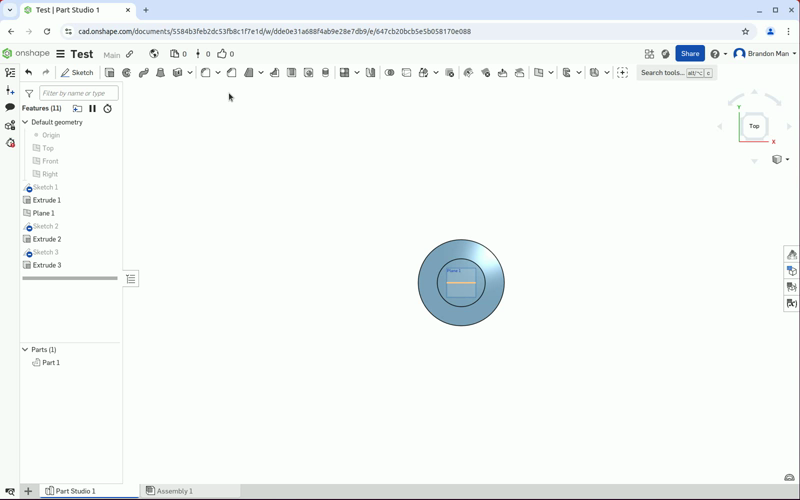
mouse_move(73, 352)
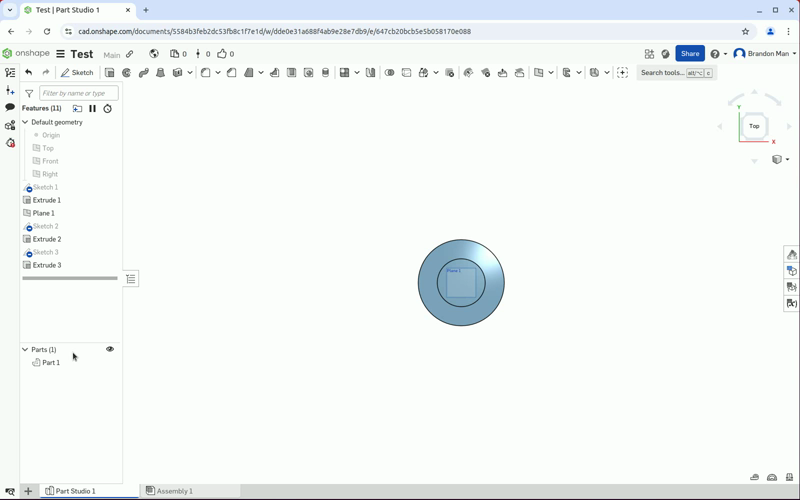
key(y)
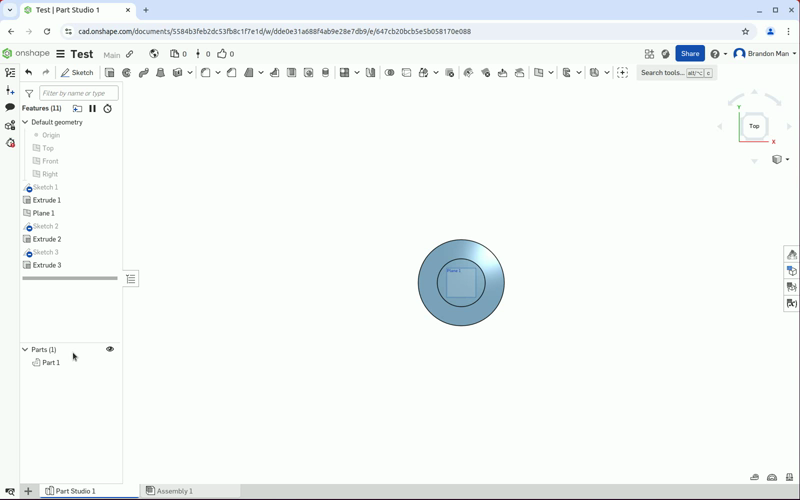
key(shift+p)
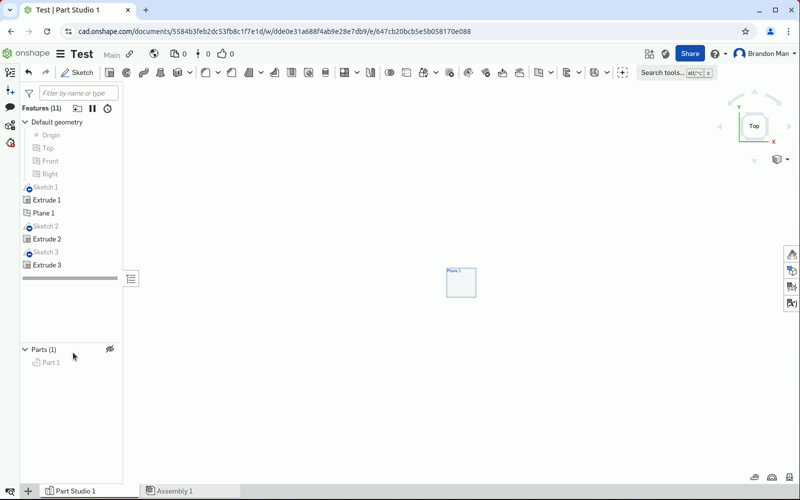
key(space)
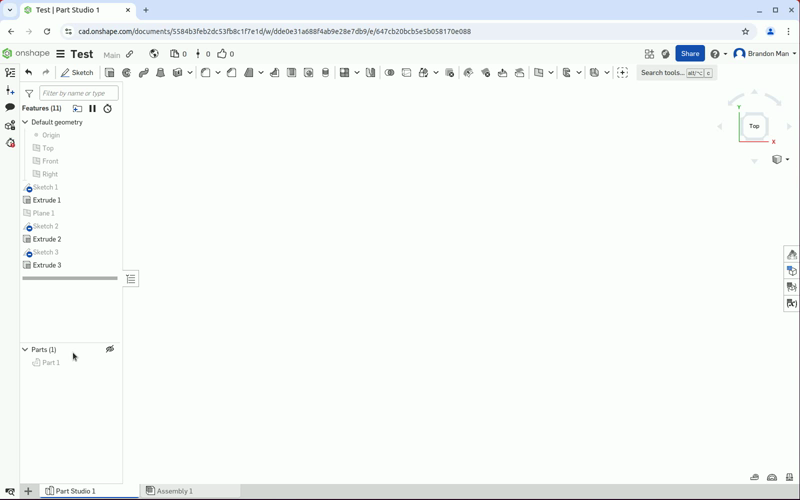
key_down(shift)
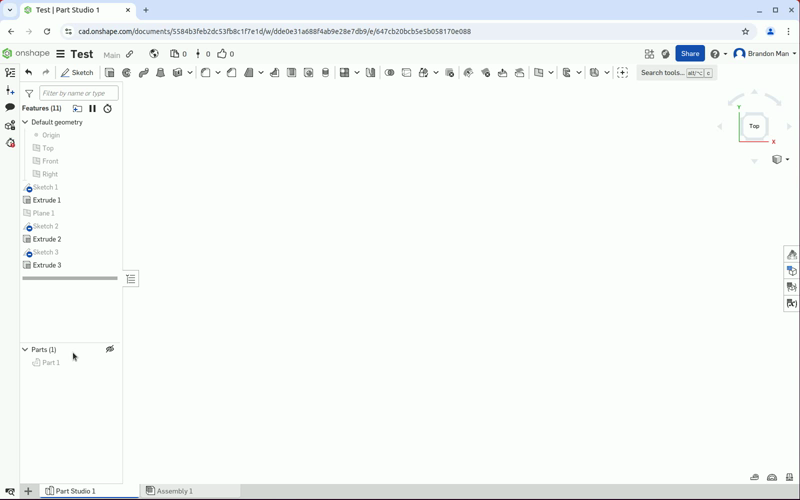
key(up)
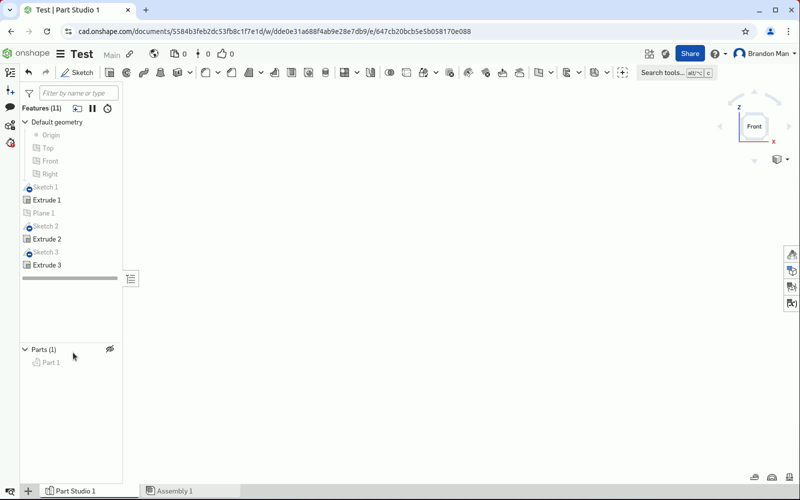
key_up(shift)
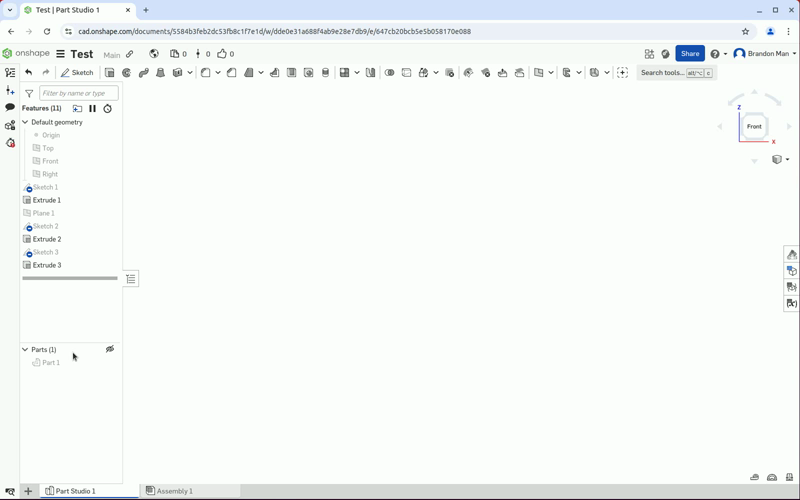
mouse_move(73, 352)
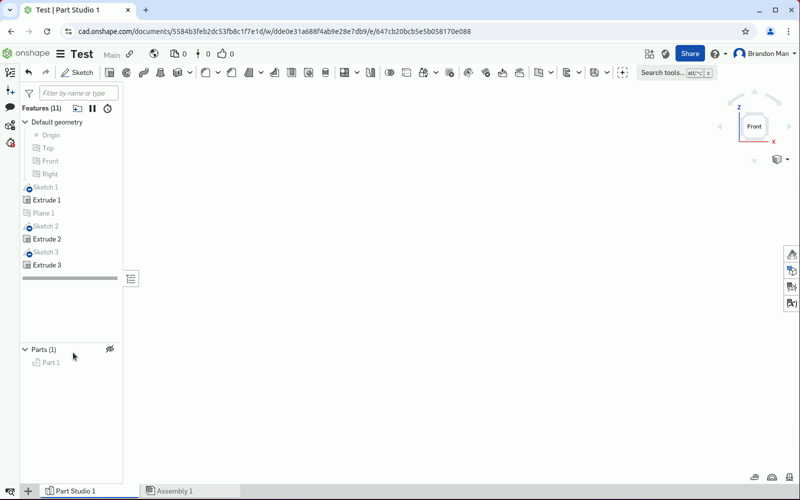
key(shift+y)
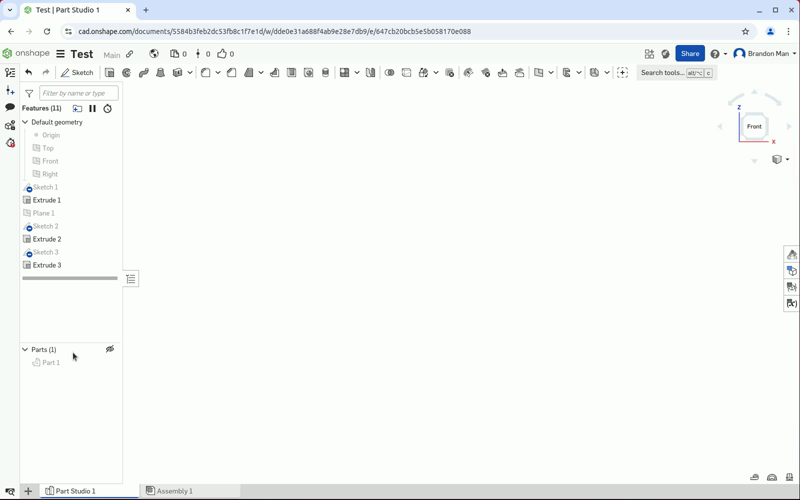
key(shift+s)
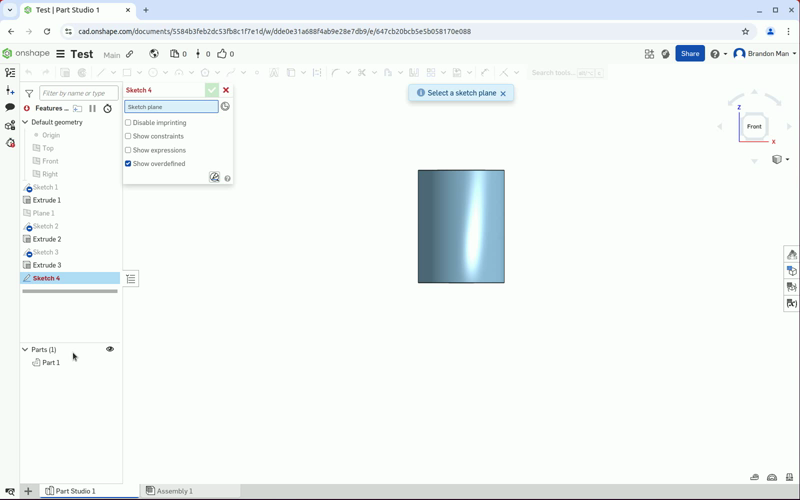
mouse_move(73, 163)
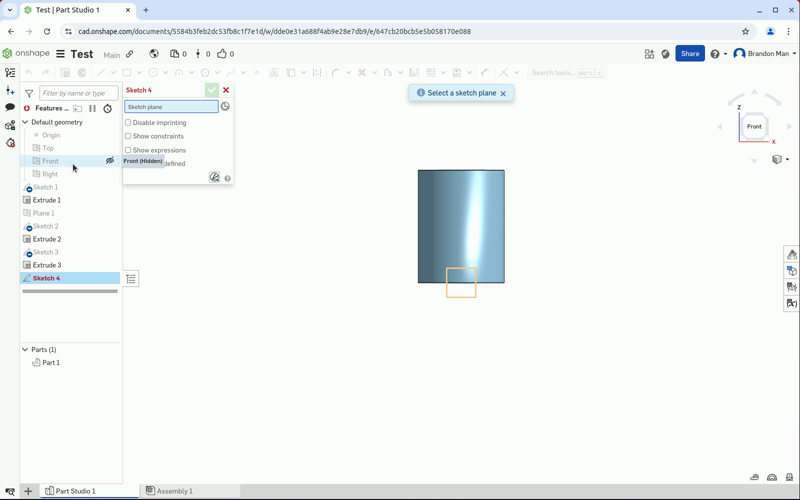
click(73, 163)
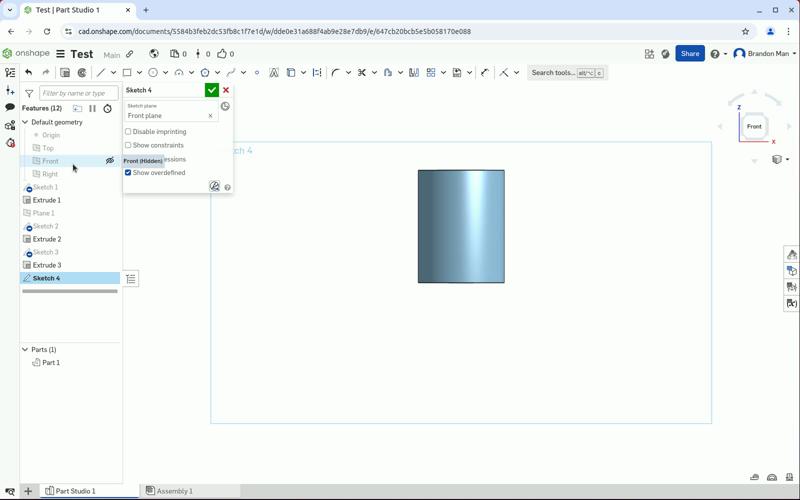
mouse_move(73, 352)
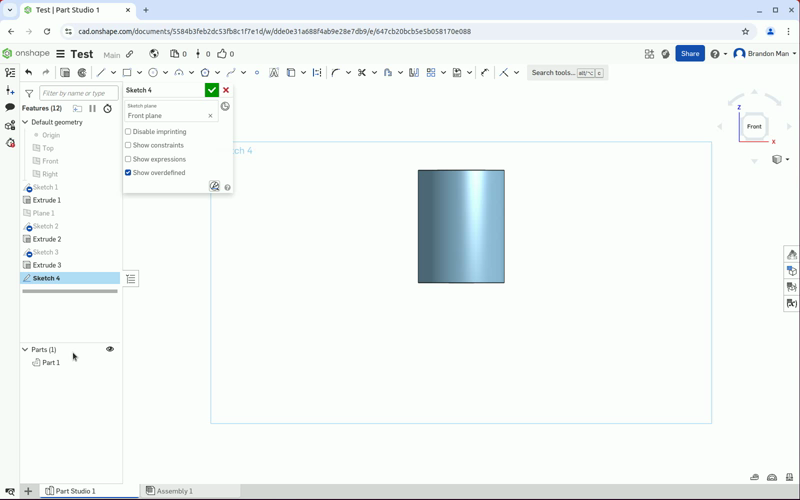
key(y)
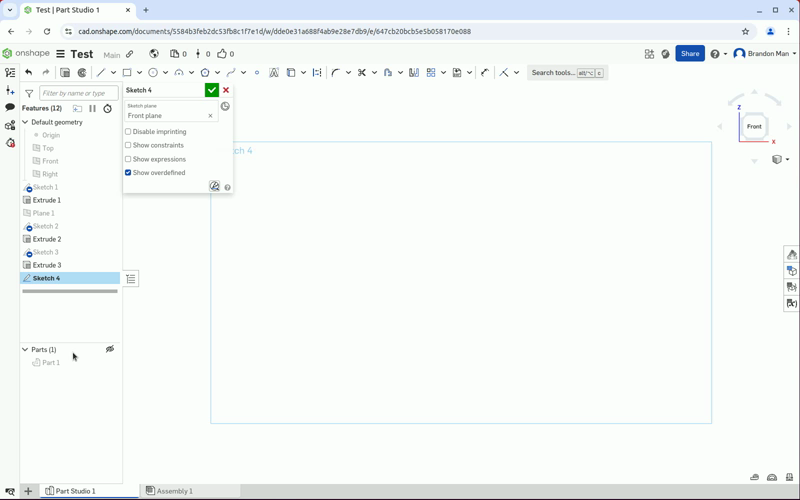
key(c)
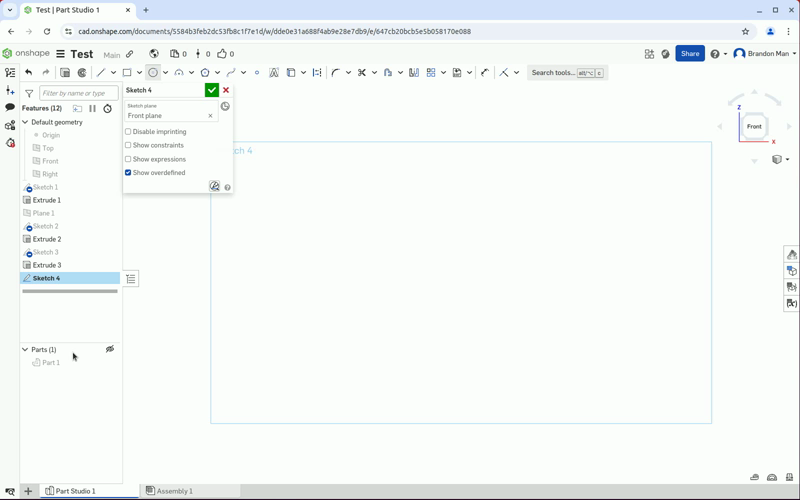
key_down(shift)
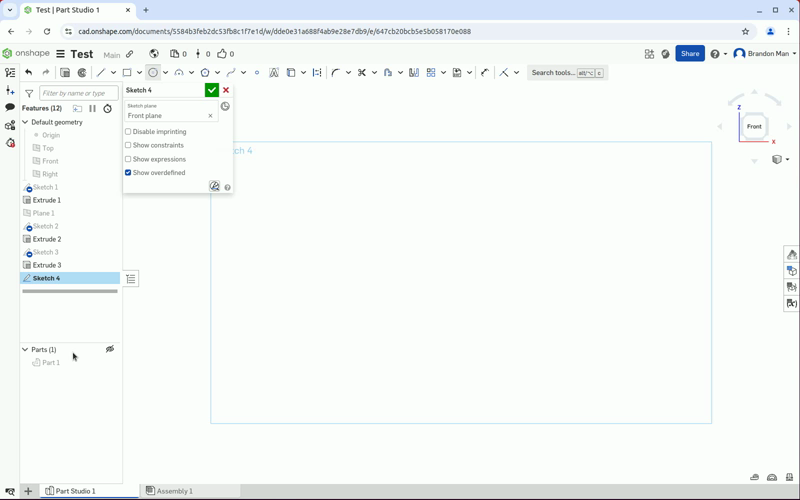
mouse_move(461, 198)
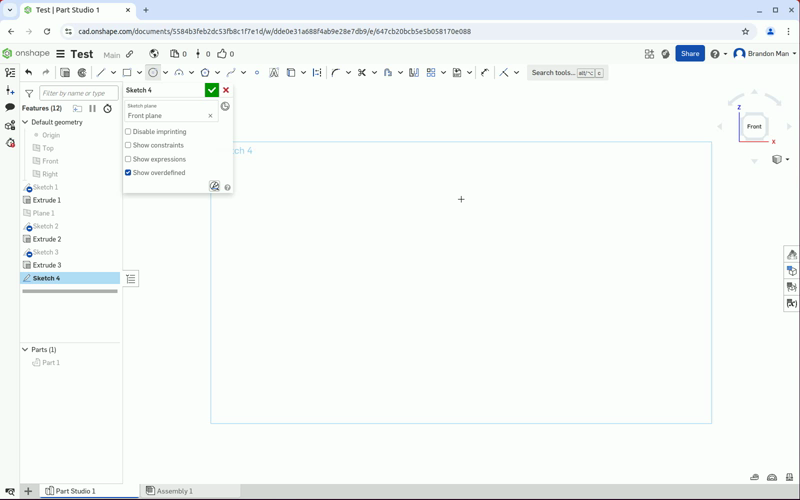
click(461, 198)
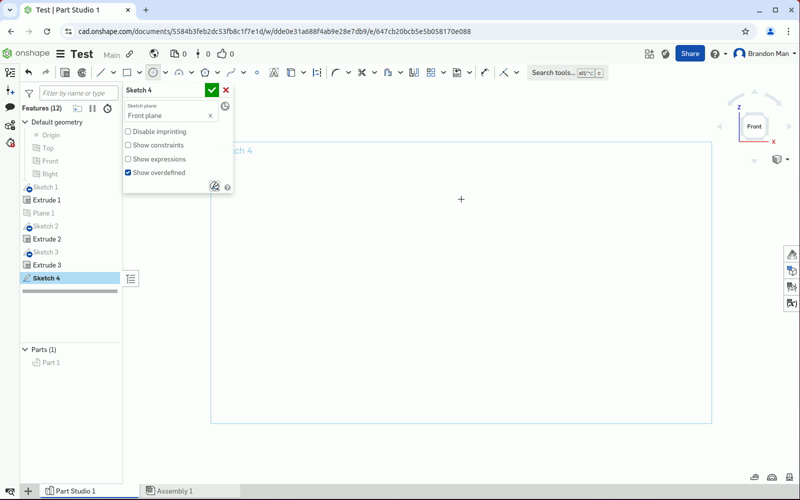
key_up(shift)
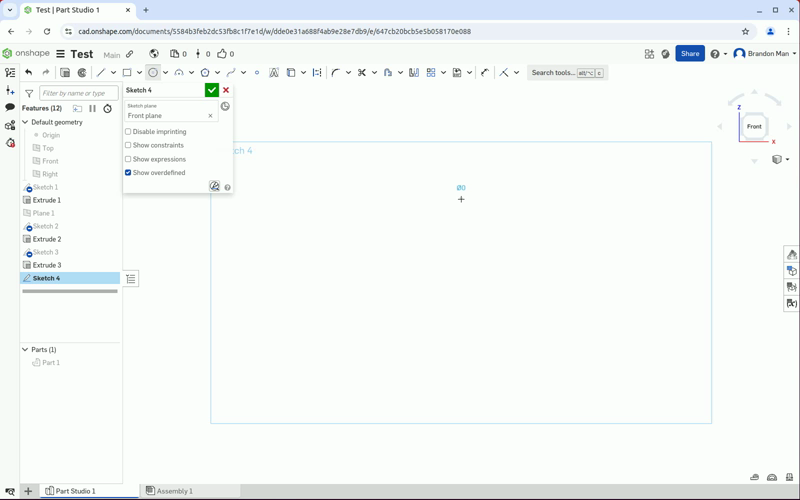
mouse_move(470, 198)
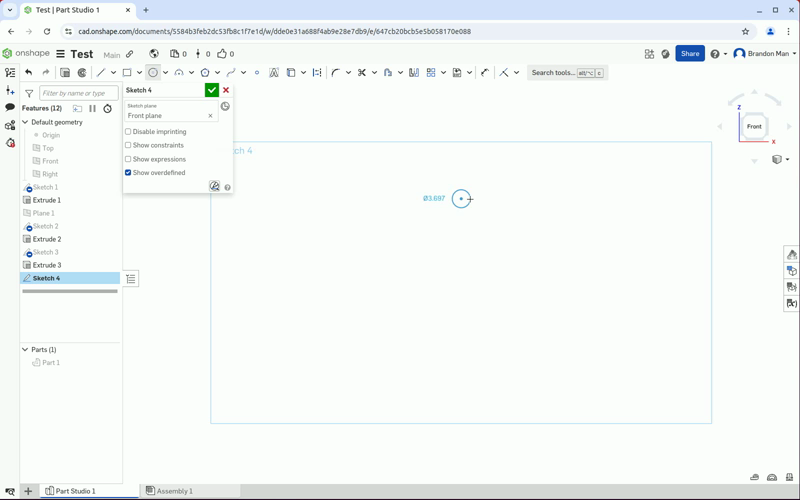
click(470, 198)
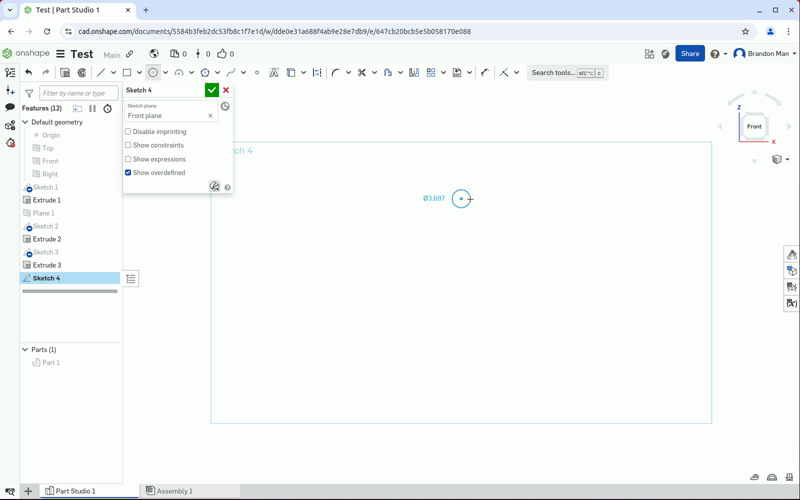
key(esc)
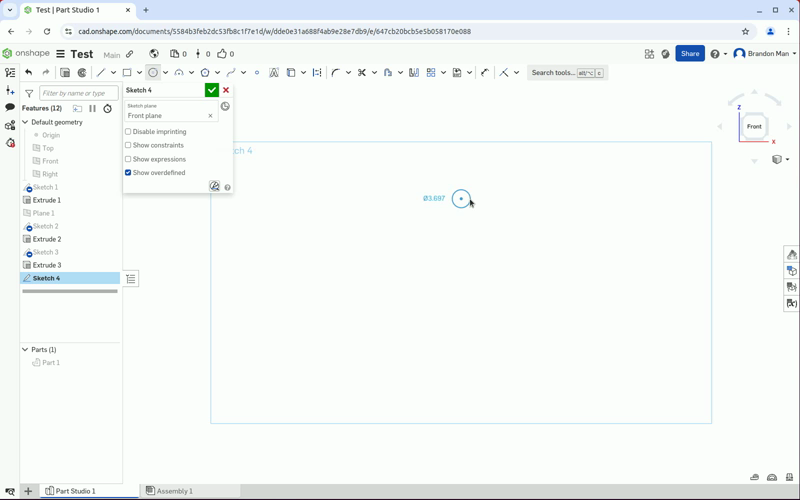
mouse_move(459, 197)
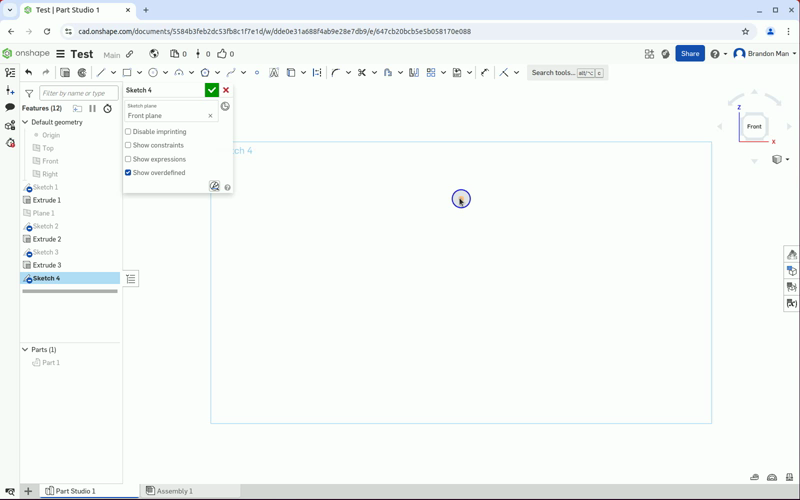
scroll(6)
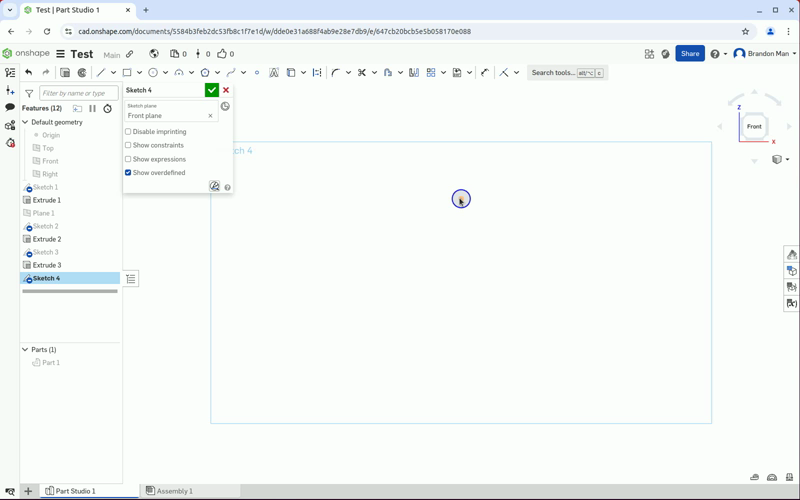
scroll(6)
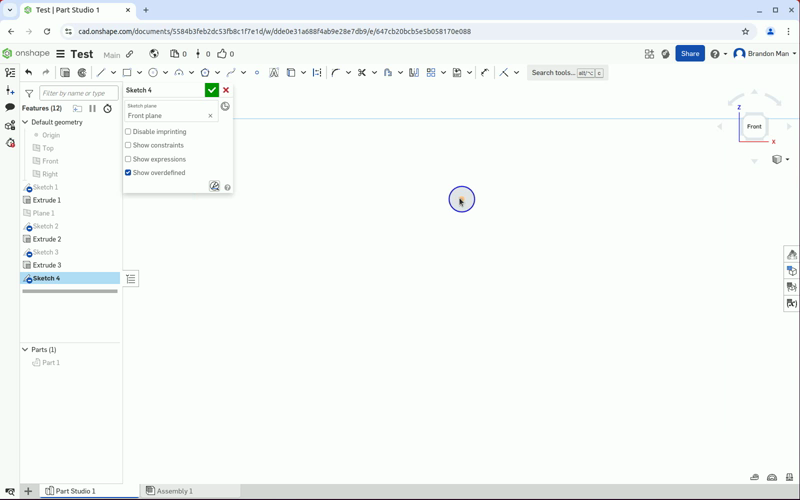
scroll(6)
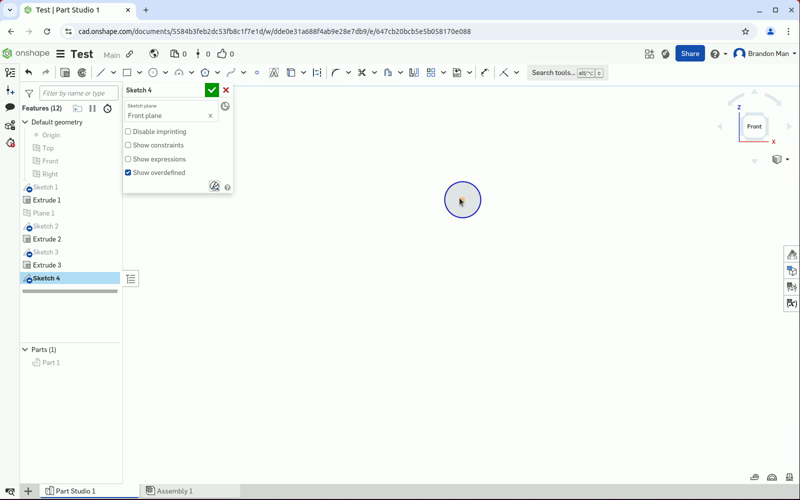
scroll(6)
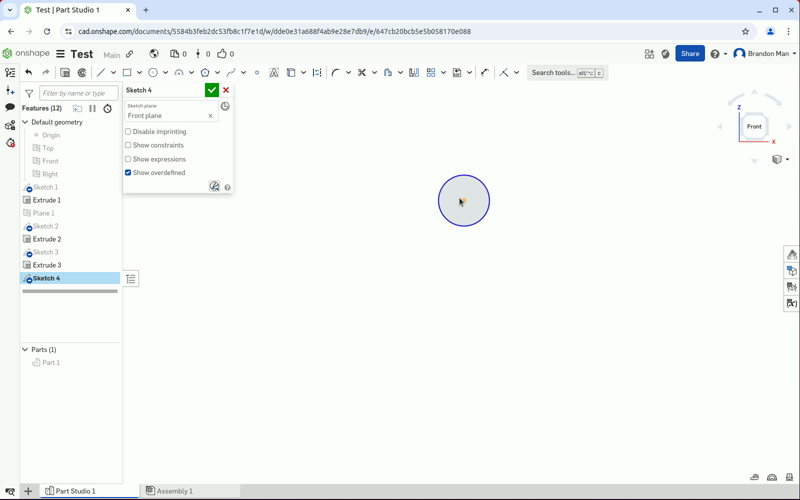
scroll(6)
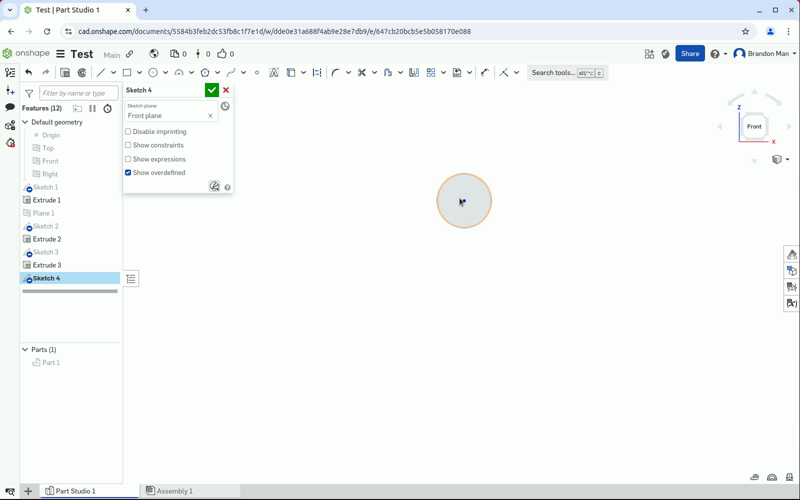
scroll(6)
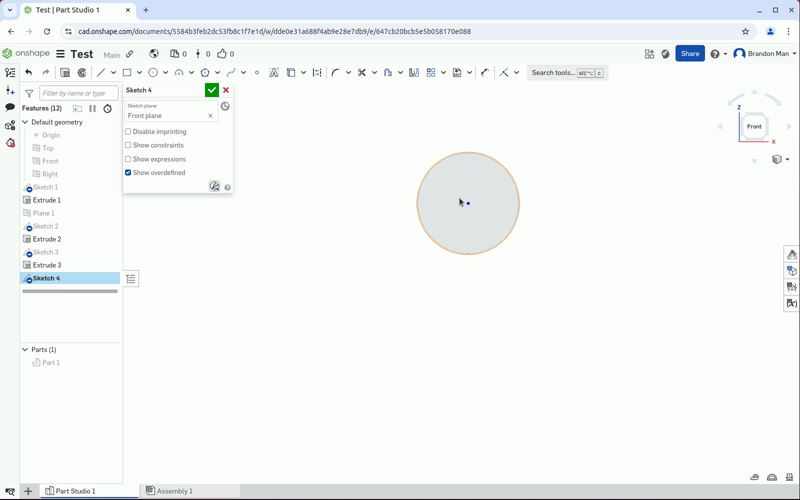
scroll(6)
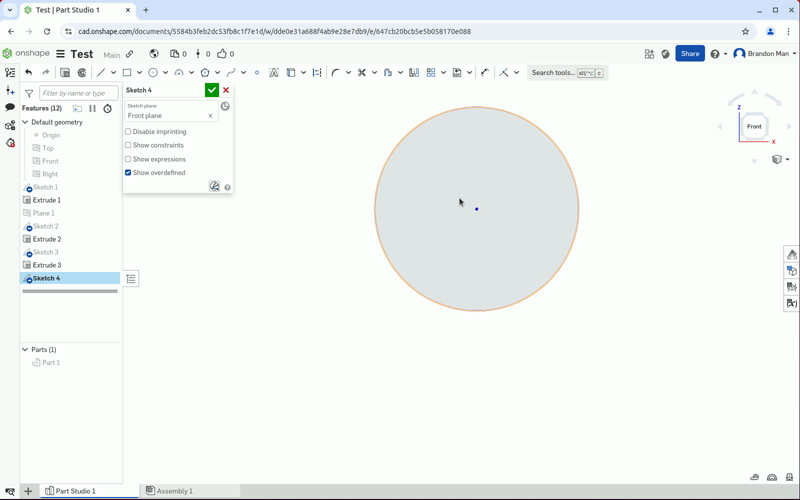
click(459, 197)
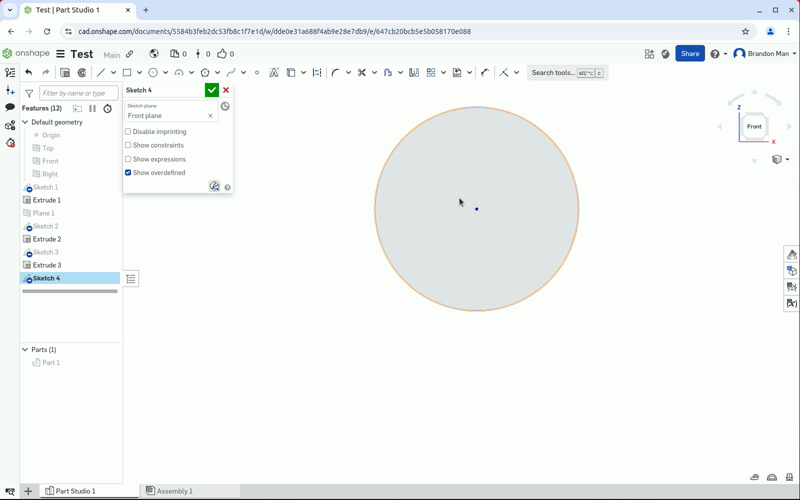
scroll(-6)
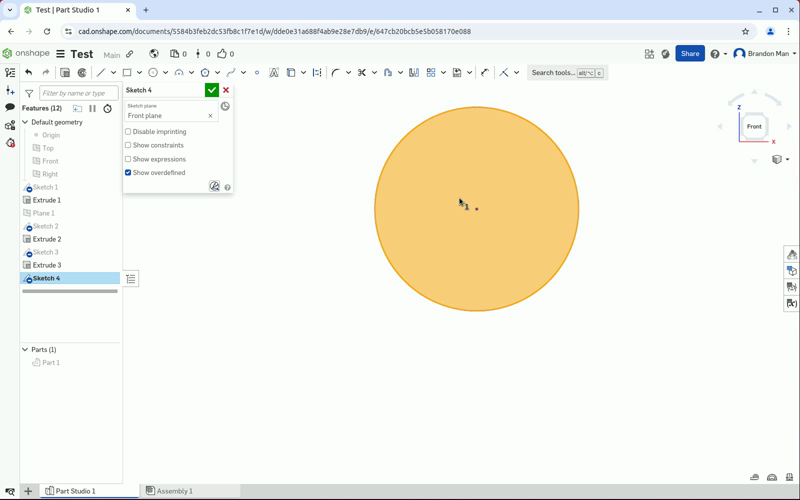
scroll(-6)
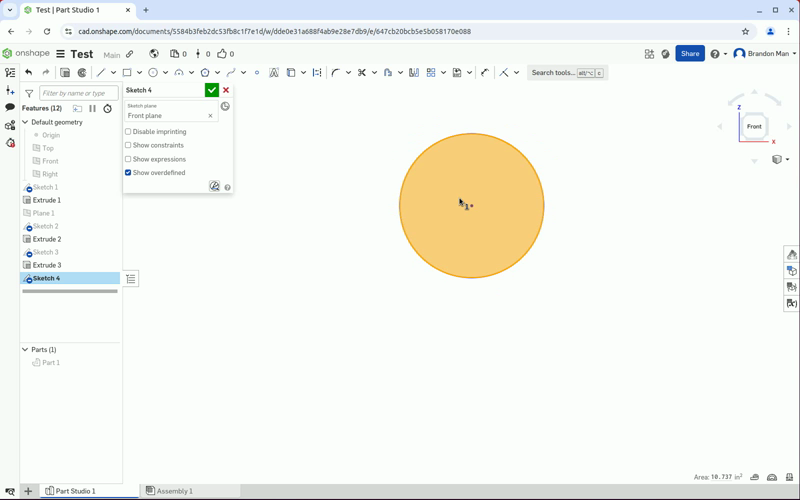
scroll(-6)
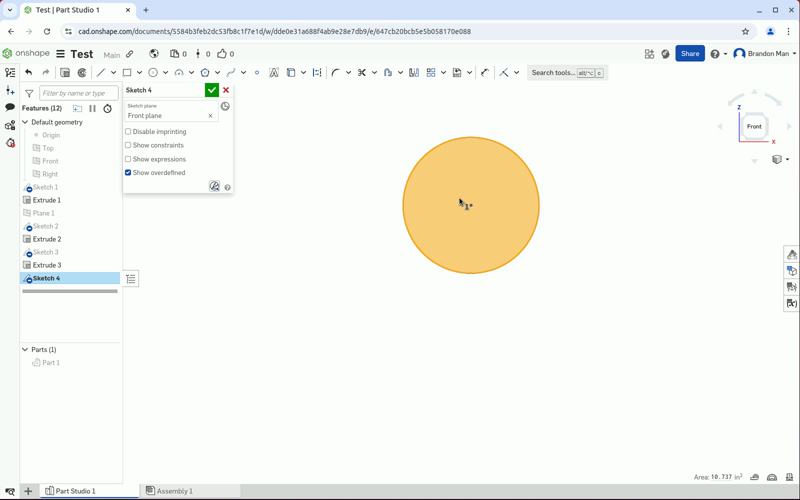
scroll(-6)
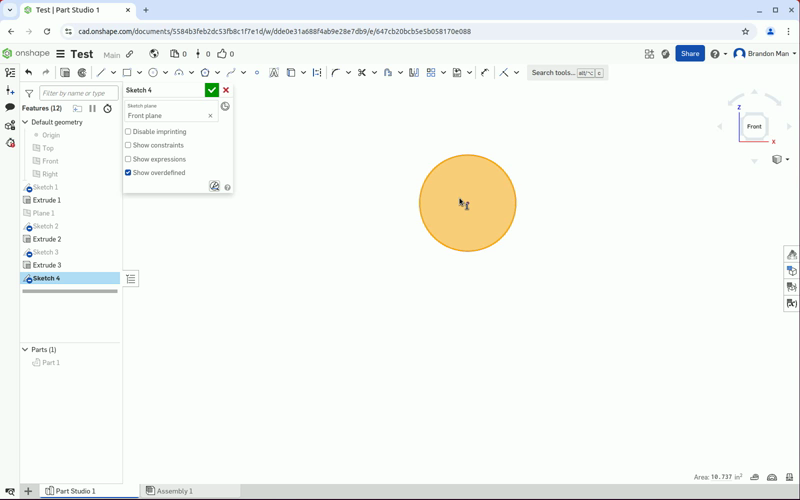
scroll(-6)
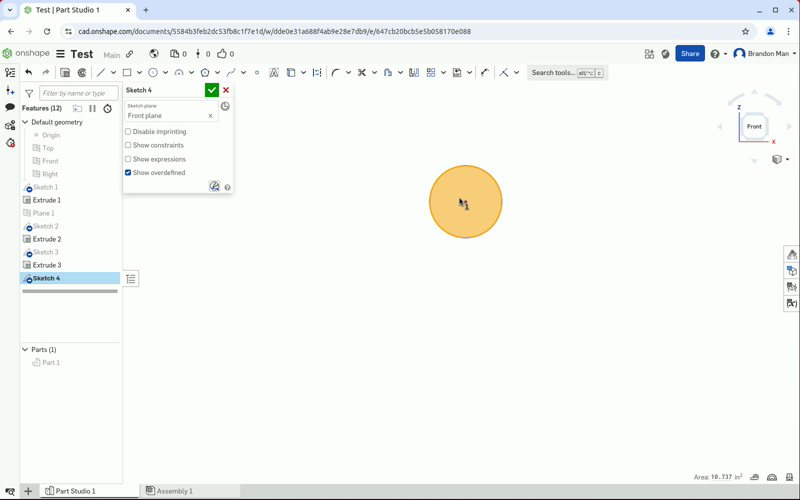
scroll(-6)
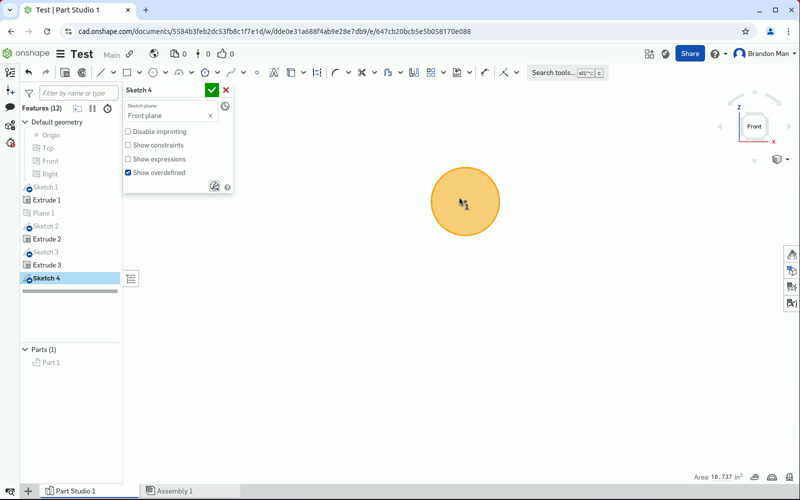
scroll(-6)
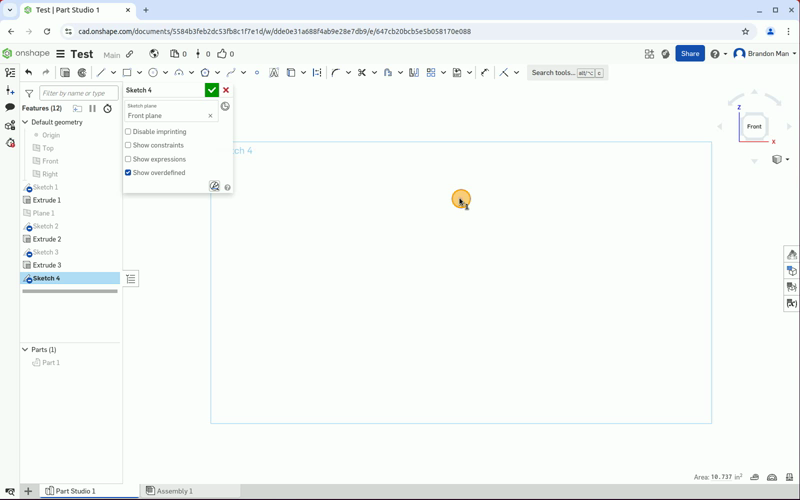
mouse_move(73, 352)
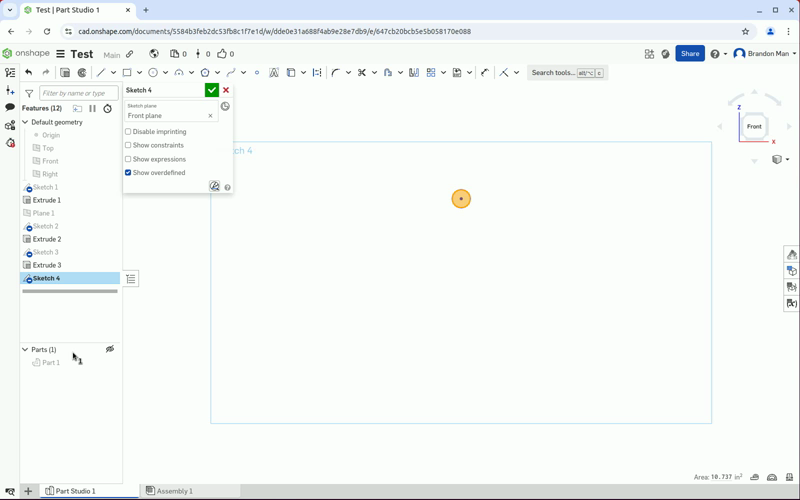
key(shift+y)
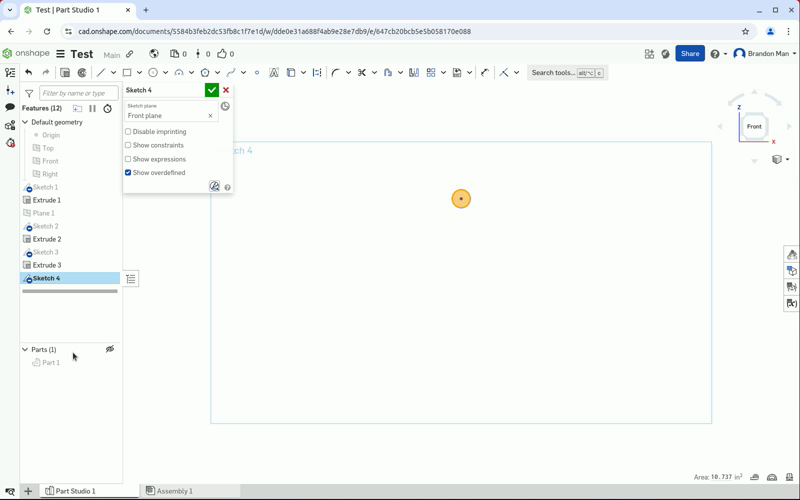
key(shift+e)
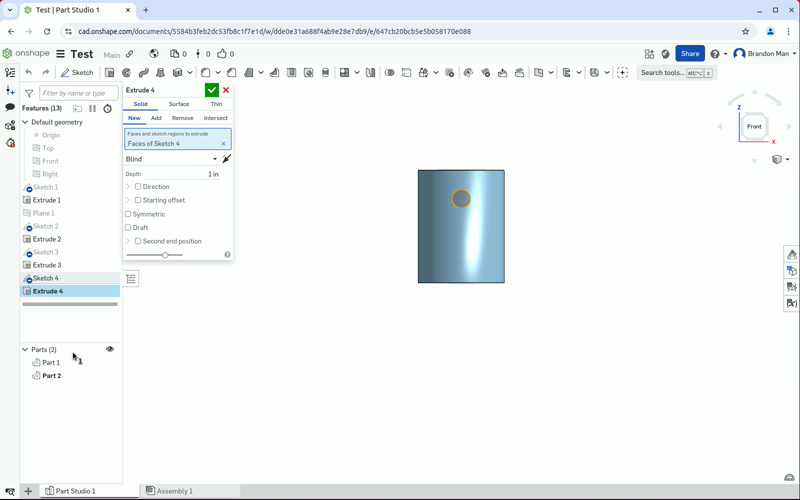
mouse_move(143, 106)
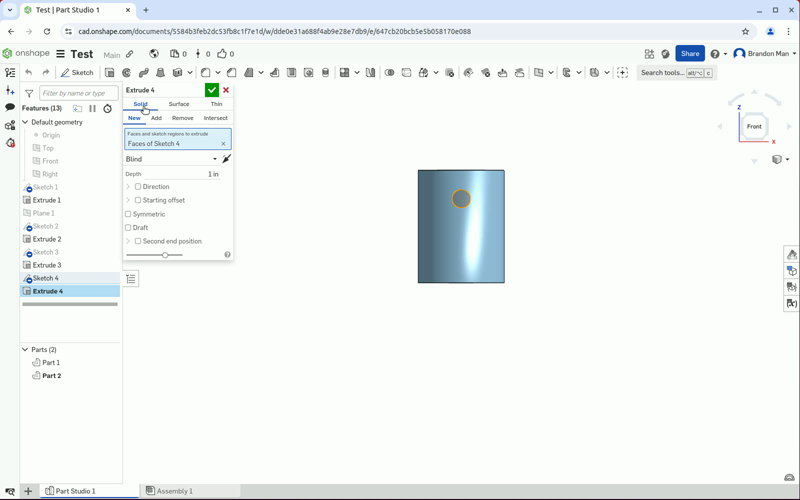
click(143, 106)
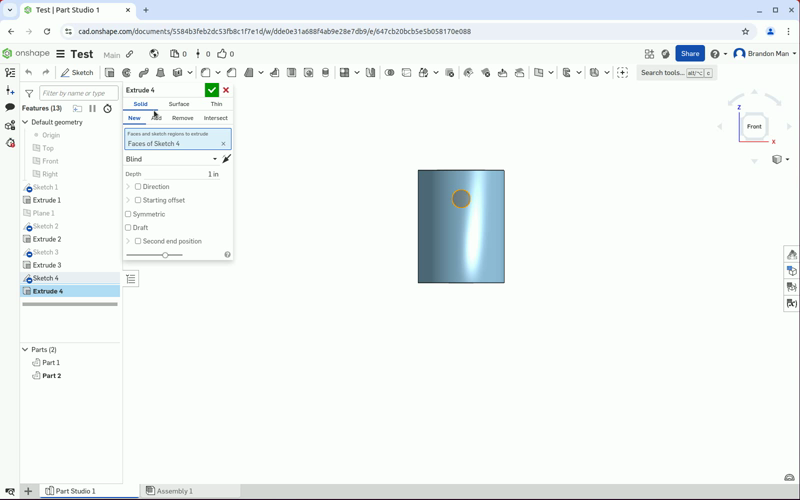
mouse_move(186, 120)
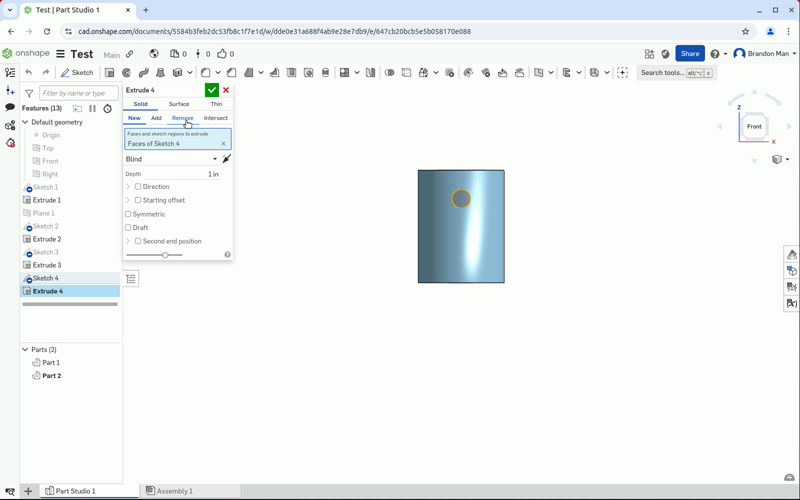
click(186, 120)
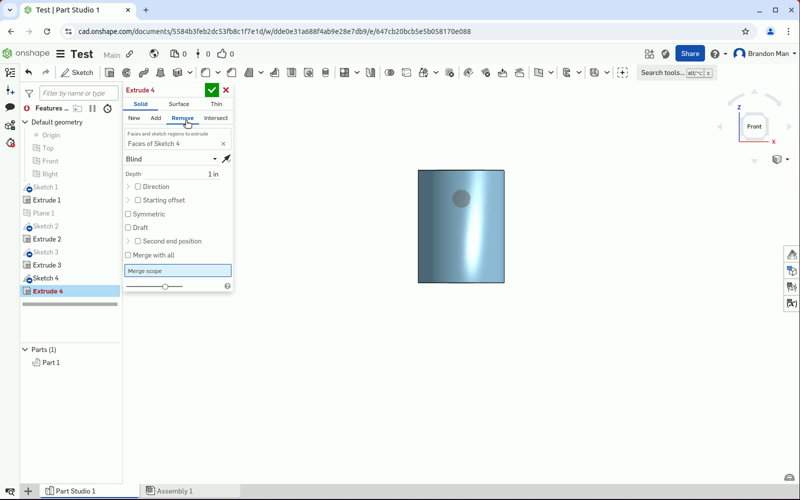
key(tab, 4)
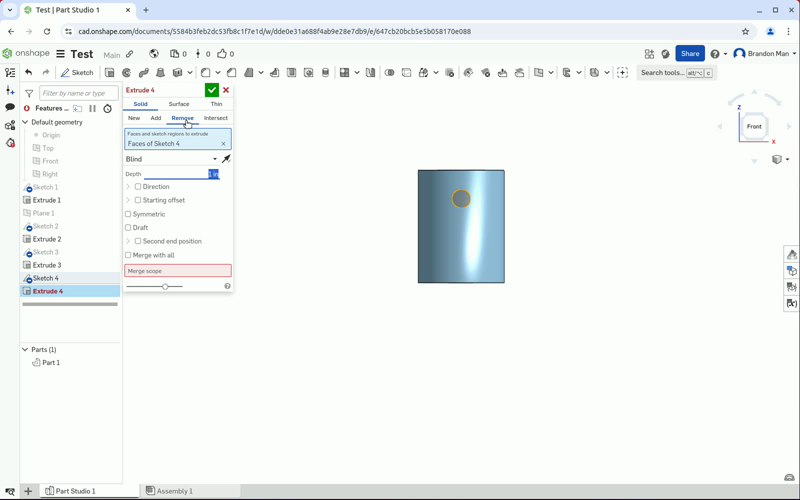
text(24.071)
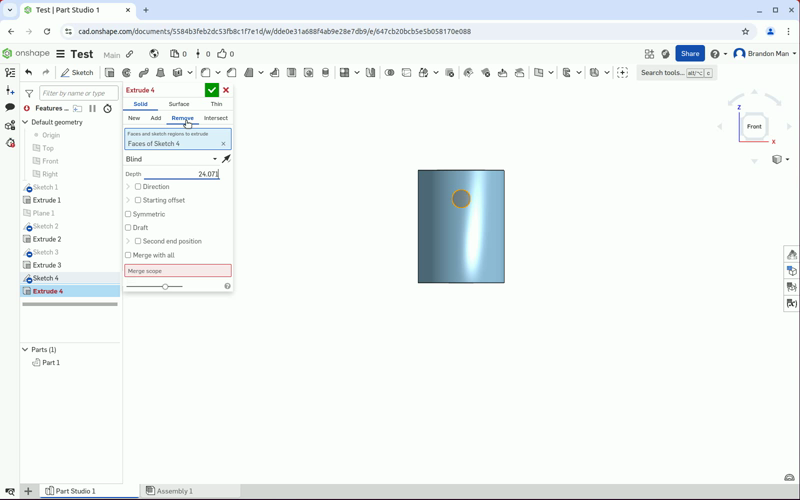
key(tab, 3)
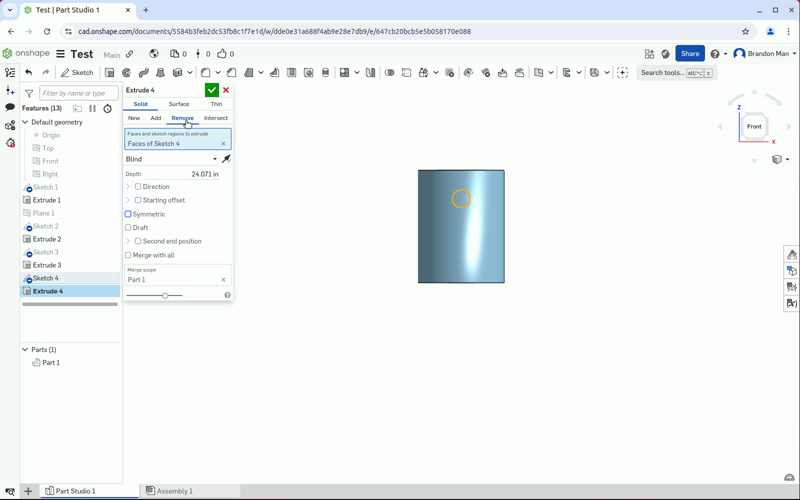
key(tab, 2)
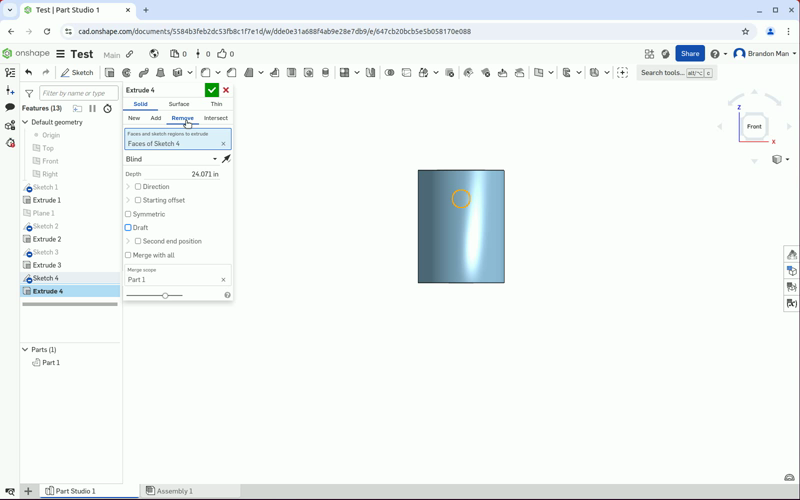
key(space)
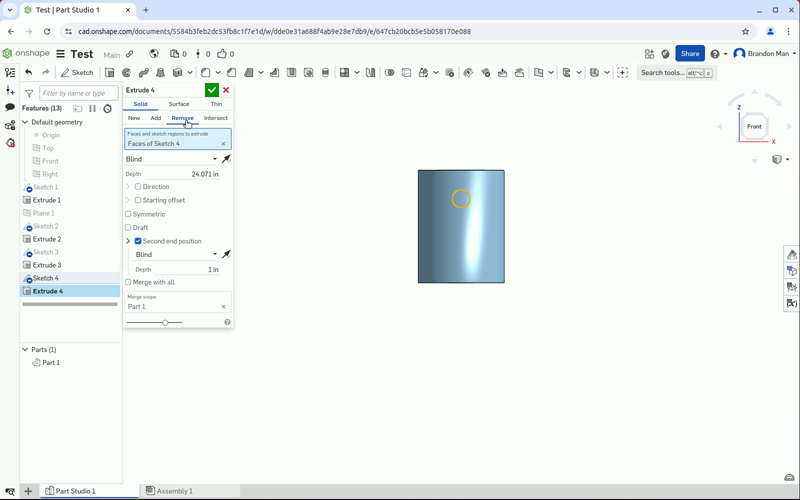
key(tab, 3)
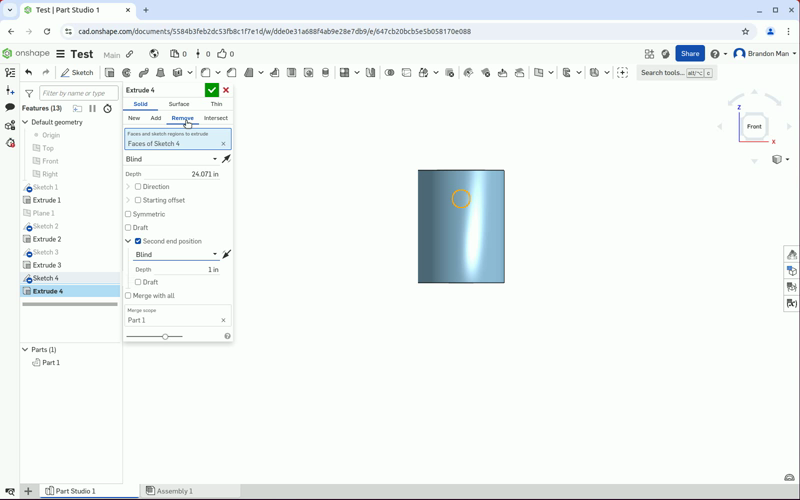
text(24.071)
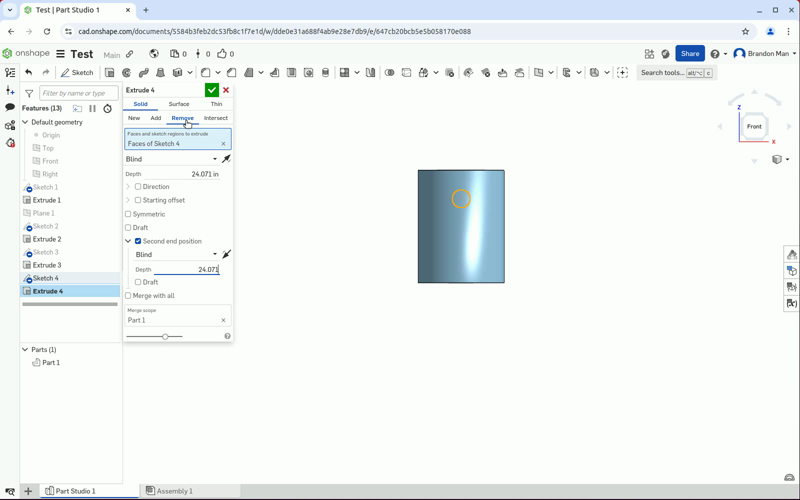
key(tab, 2)
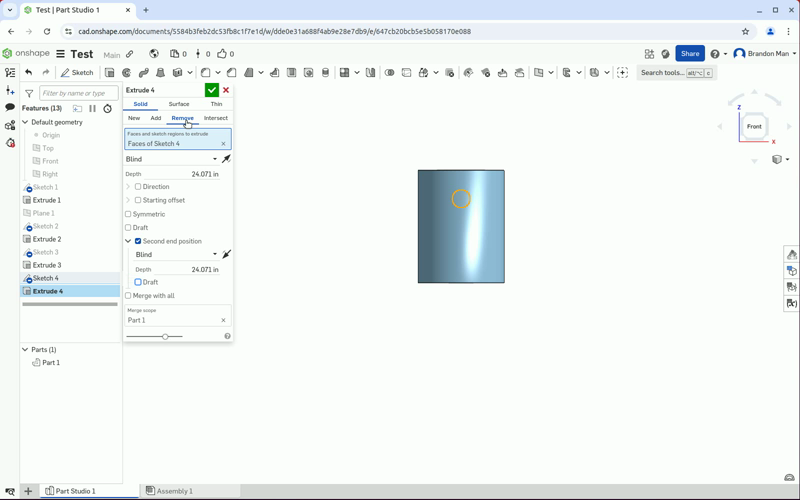
key(space)
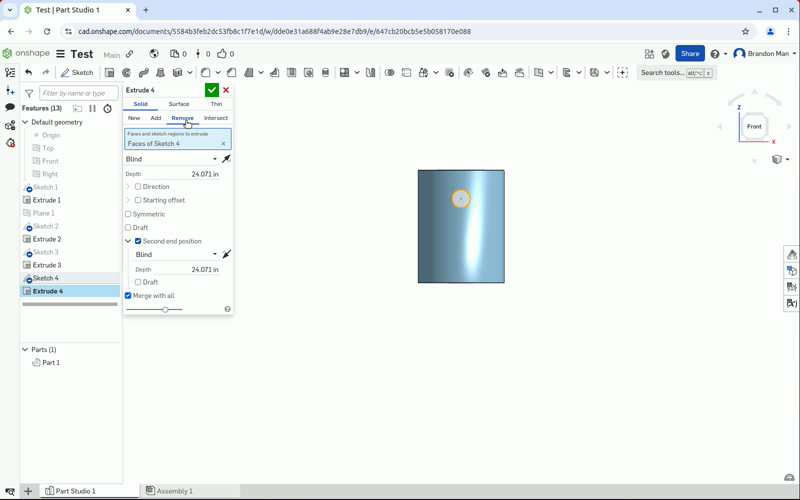
key(enter)
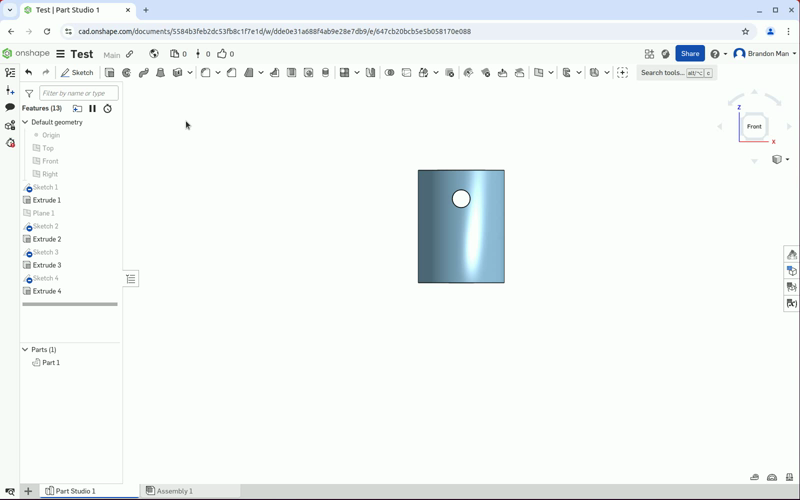
key(shift+h)
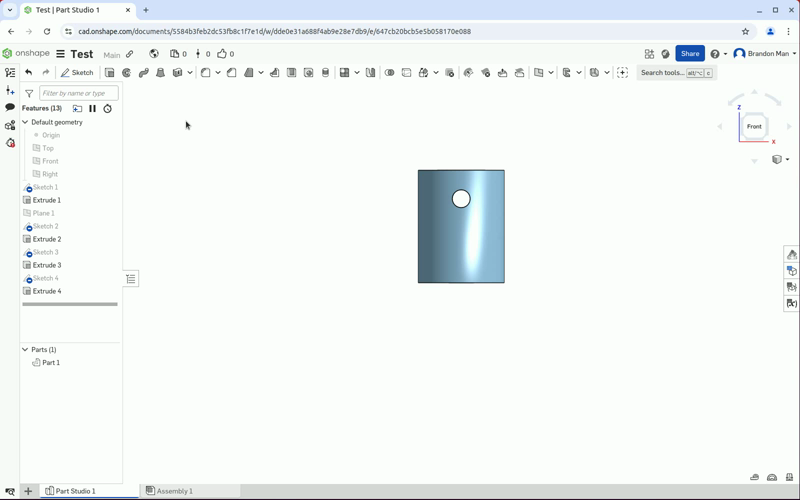
key(shift+h)
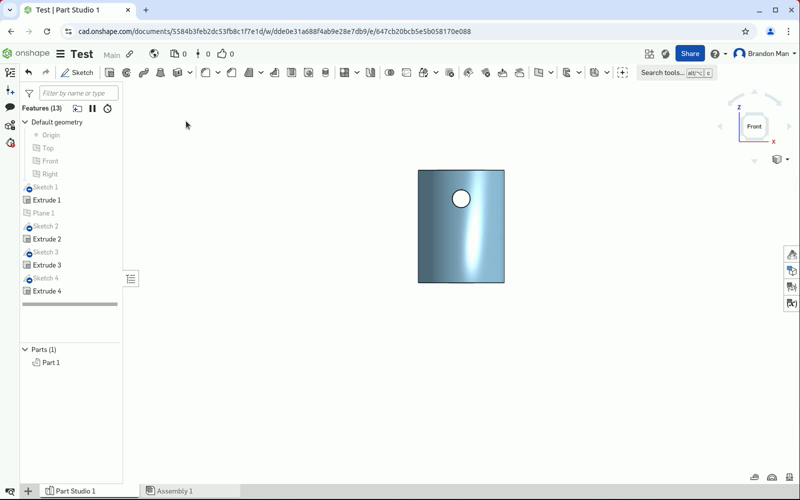
mouse_move(73, 189)
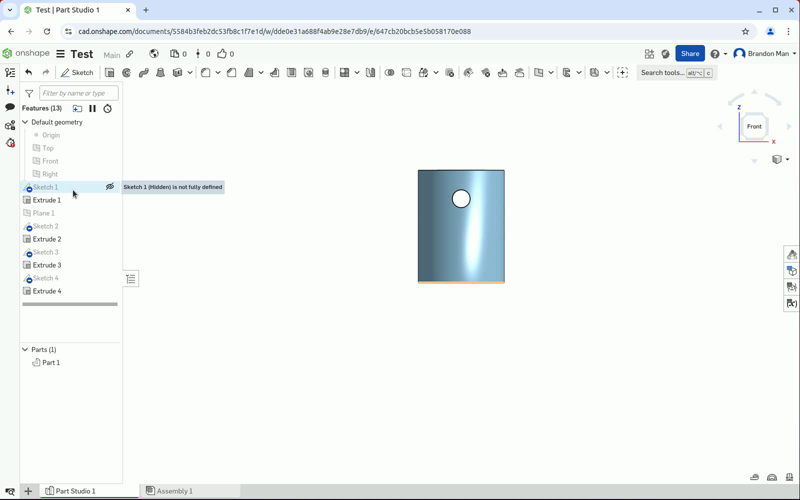
click(73, 189)
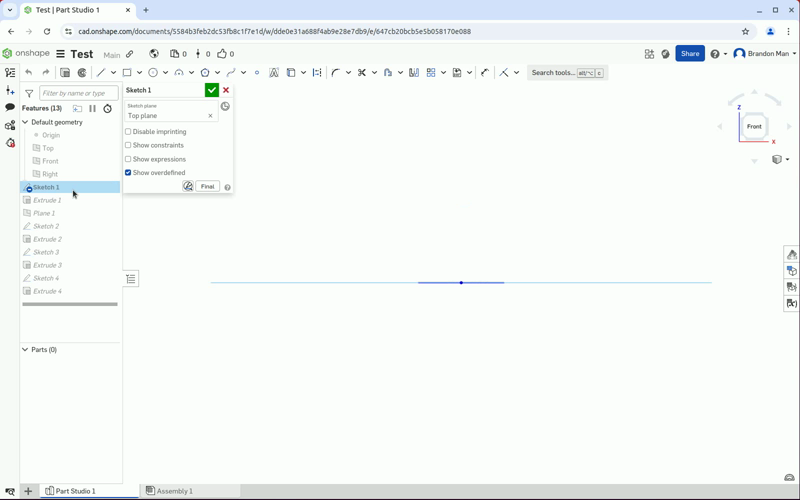
mouse_move(229, 92)
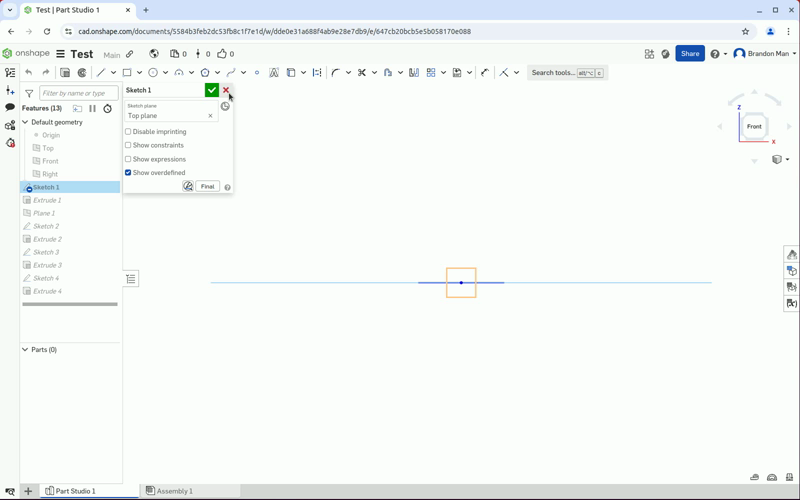
click(229, 92)
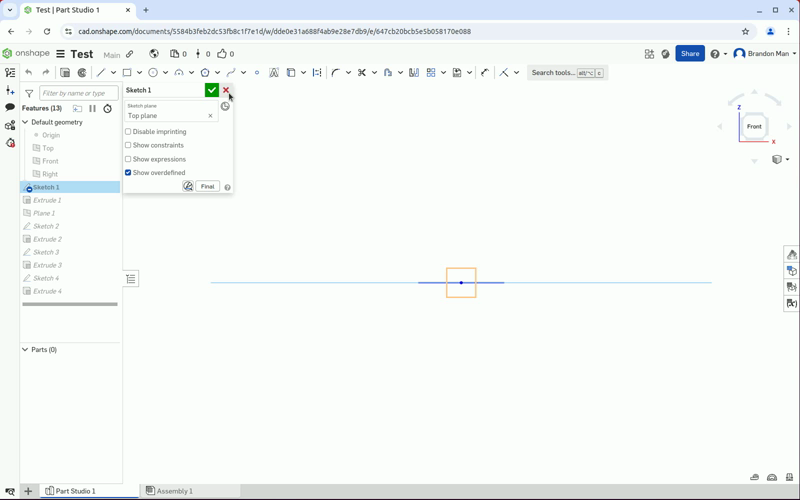
key(shift+s)
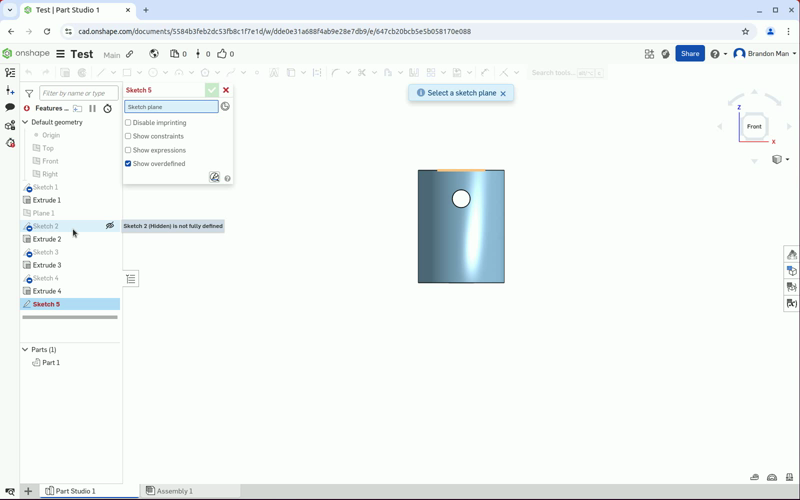
scroll(3)
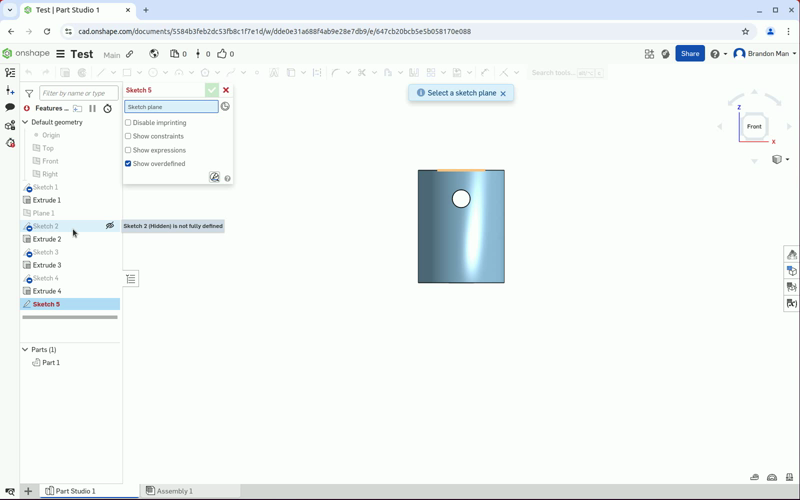
mouse_move(73, 163)
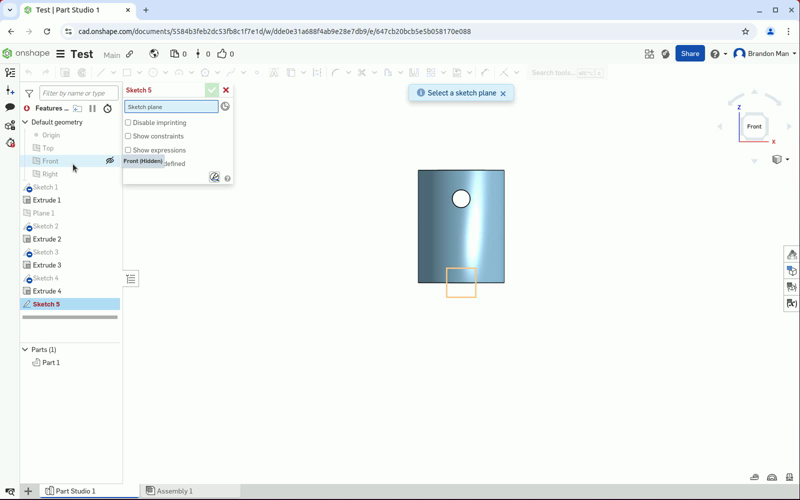
click(73, 163)
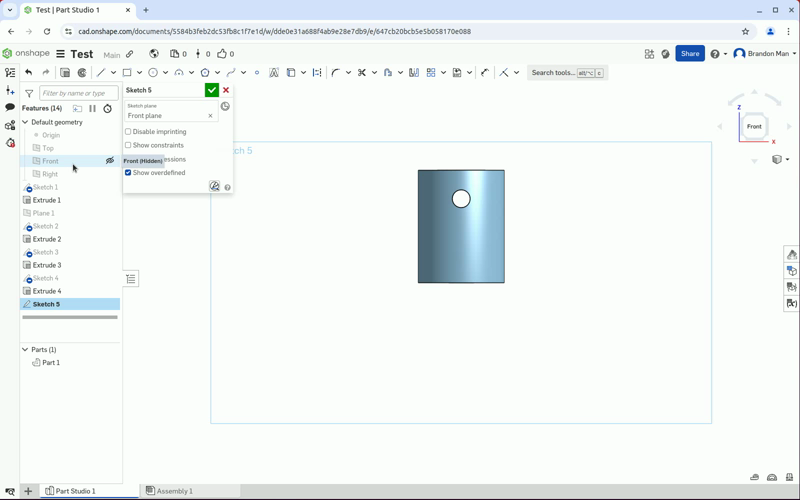
mouse_move(73, 352)
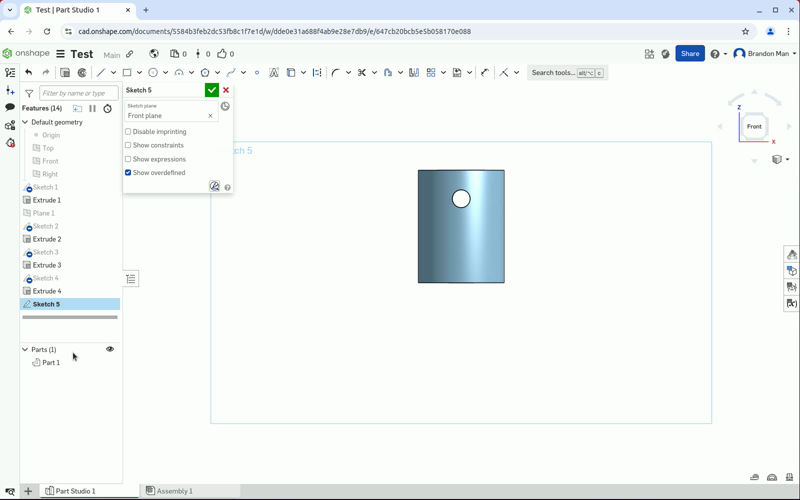
key(y)
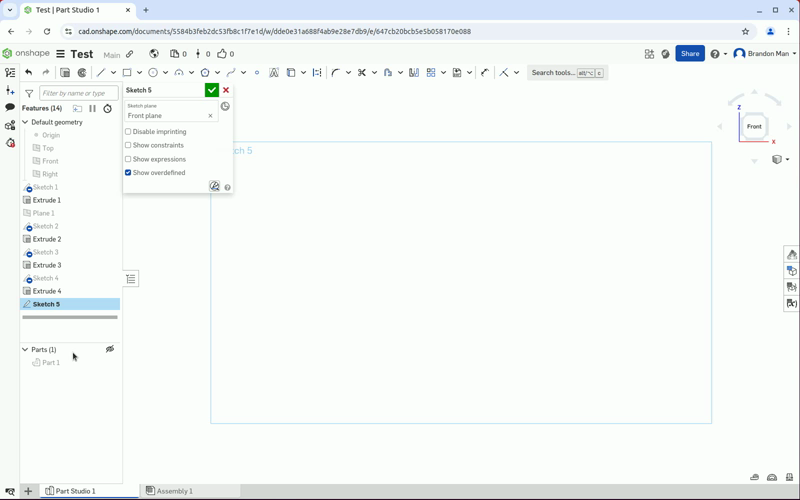
key(l)
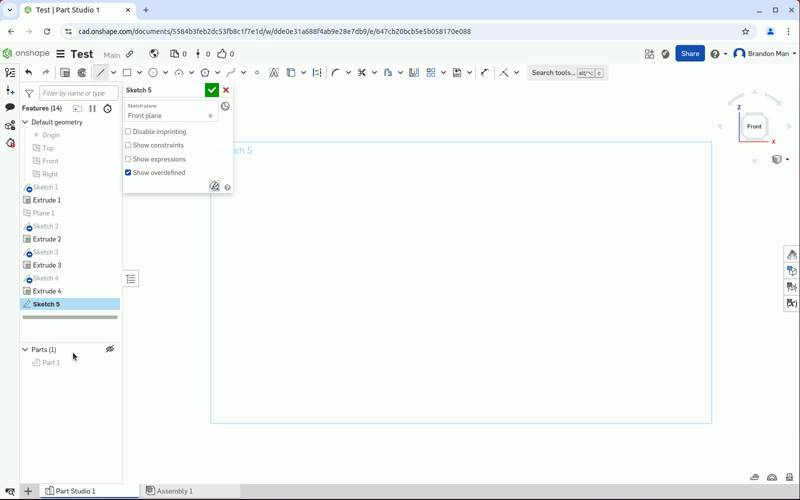
key_down(shift)
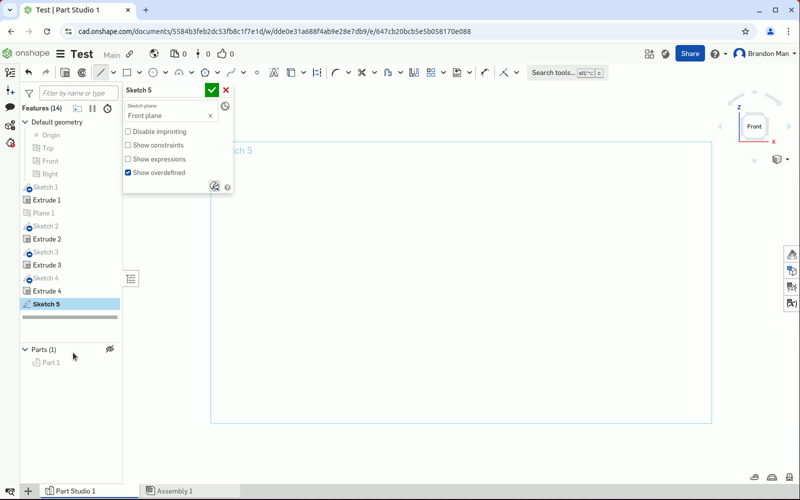
mouse_move(460, 262)
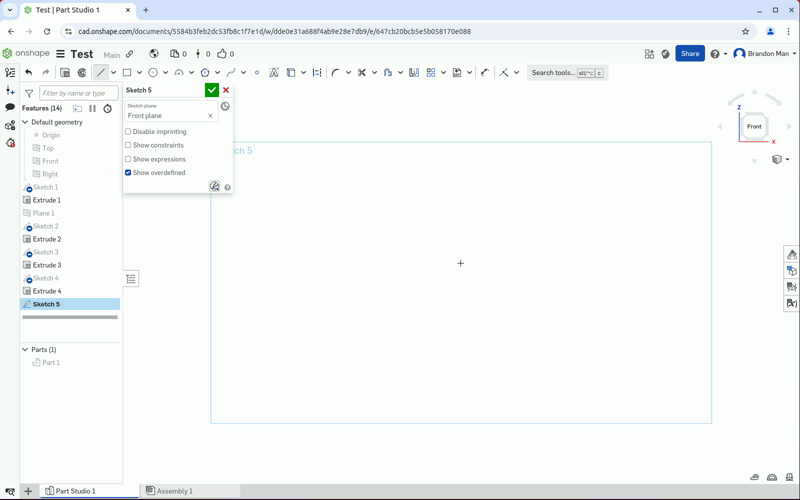
click(460, 262)
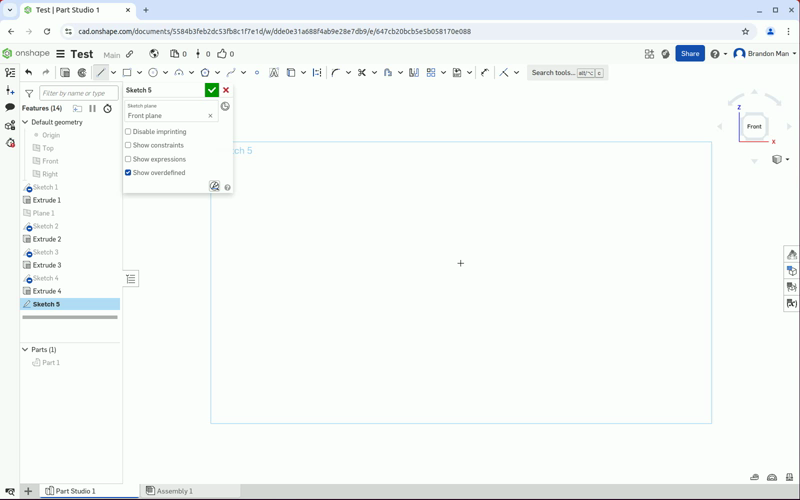
key_up(shift)
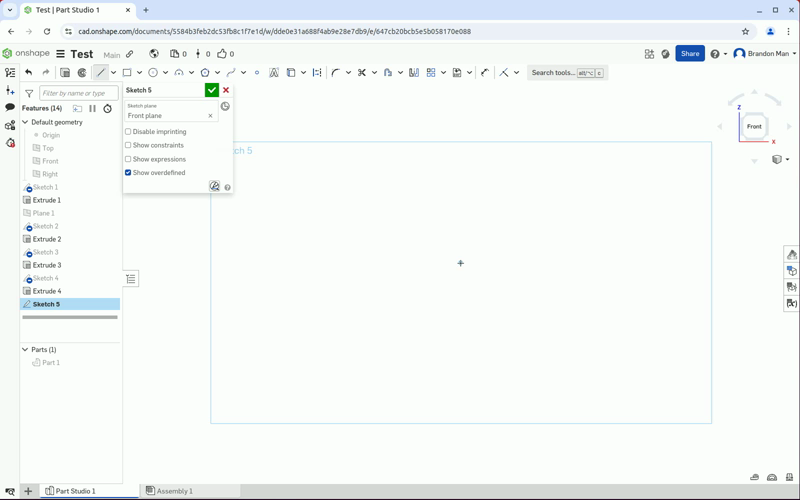
key_down(shift)
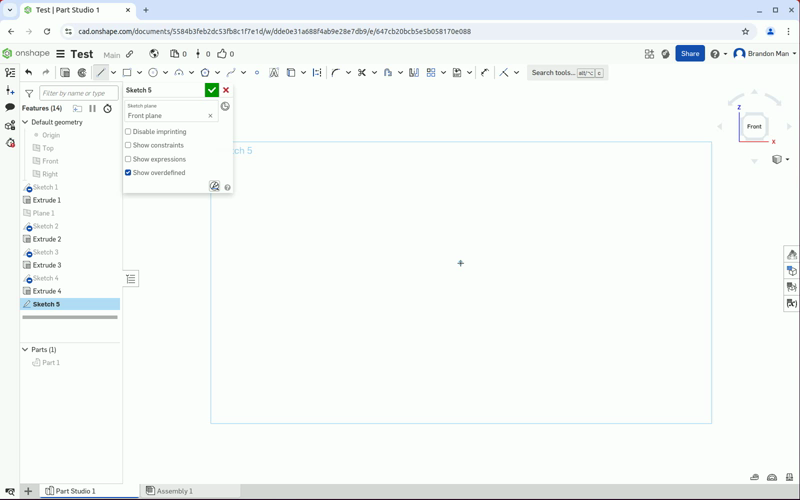
mouse_move(490, 262)
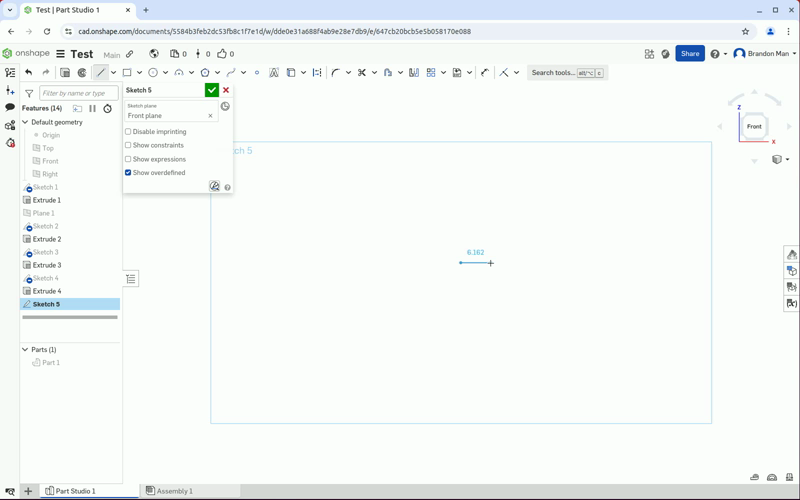
mouse_move(460, 254)
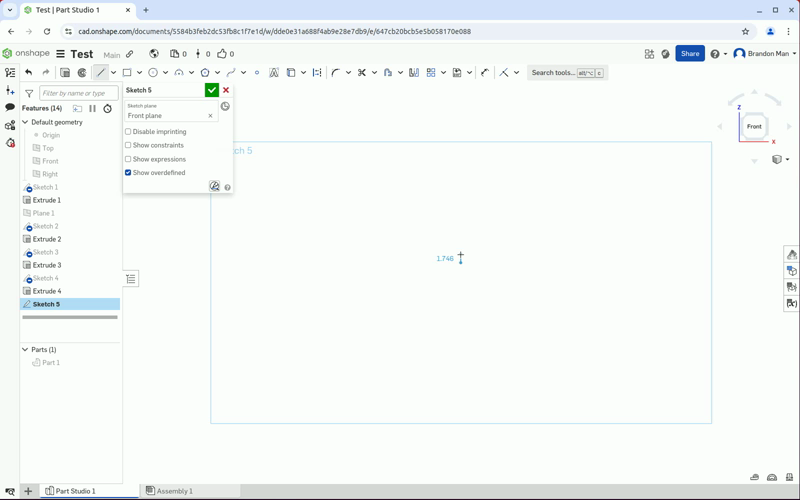
click(460, 254)
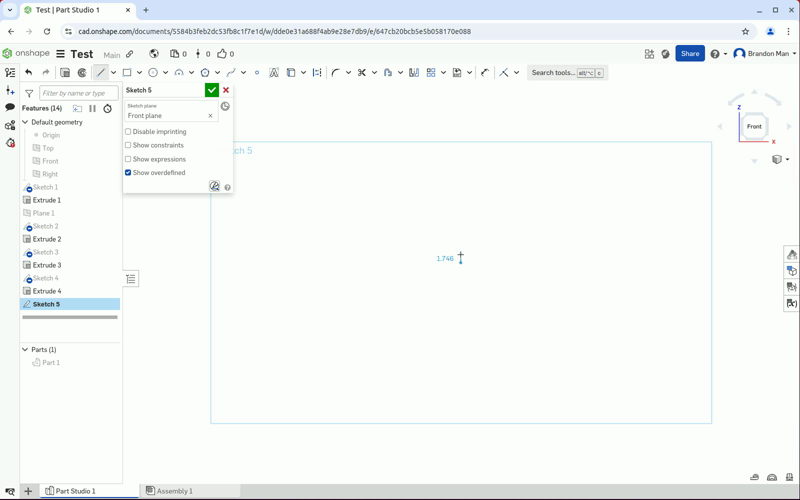
key_up(shift)
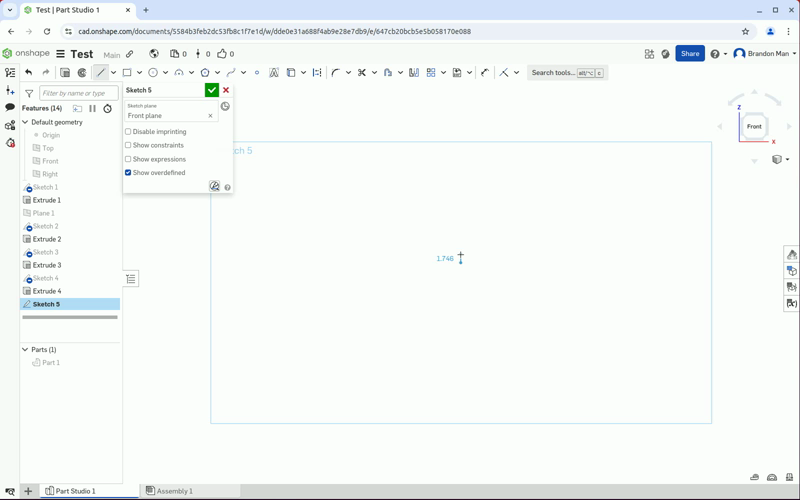
key_down(shift)
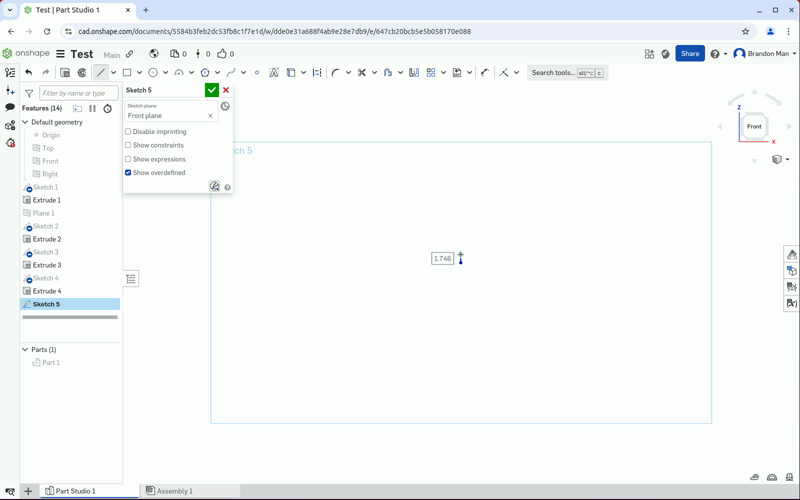
mouse_move(490, 254)
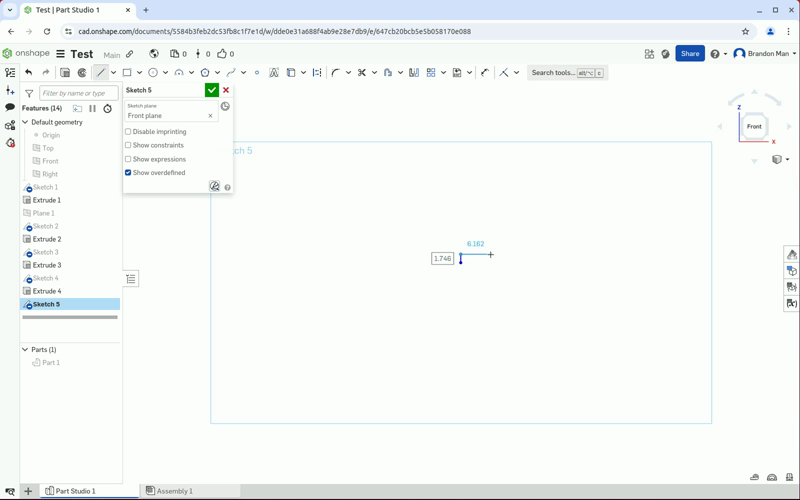
mouse_move(460, 245)
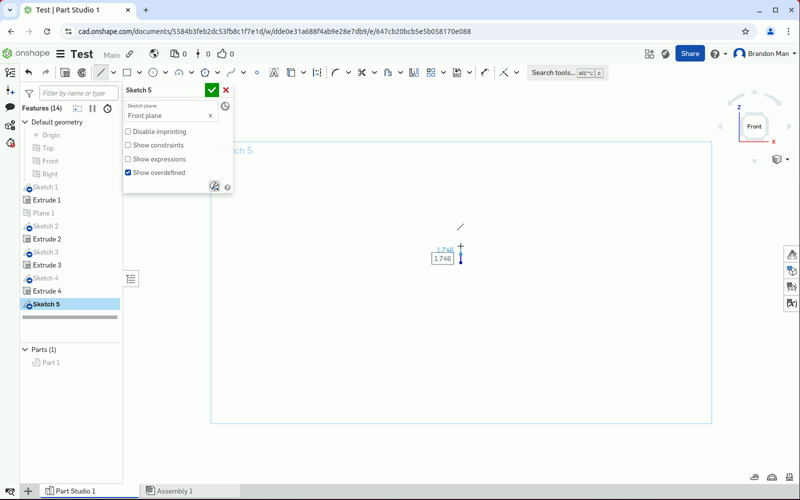
click(460, 245)
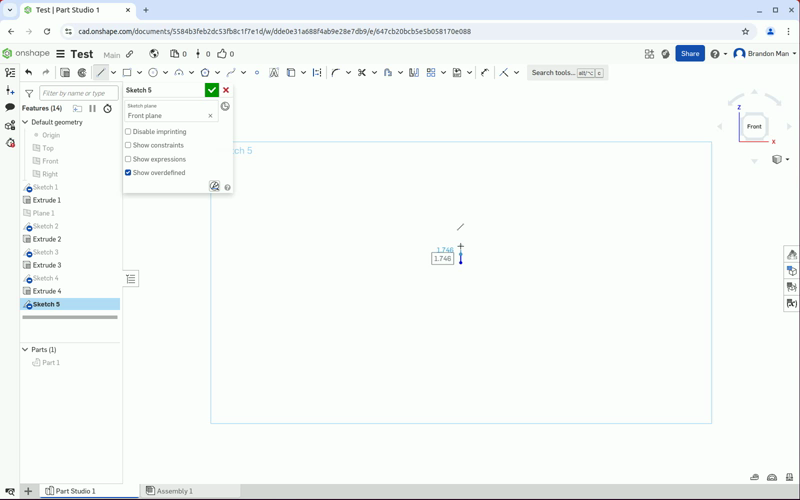
key_up(shift)
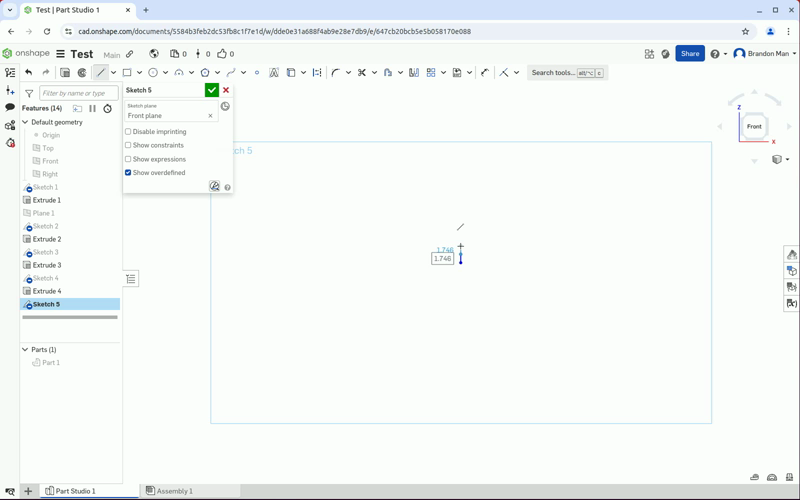
key(esc)
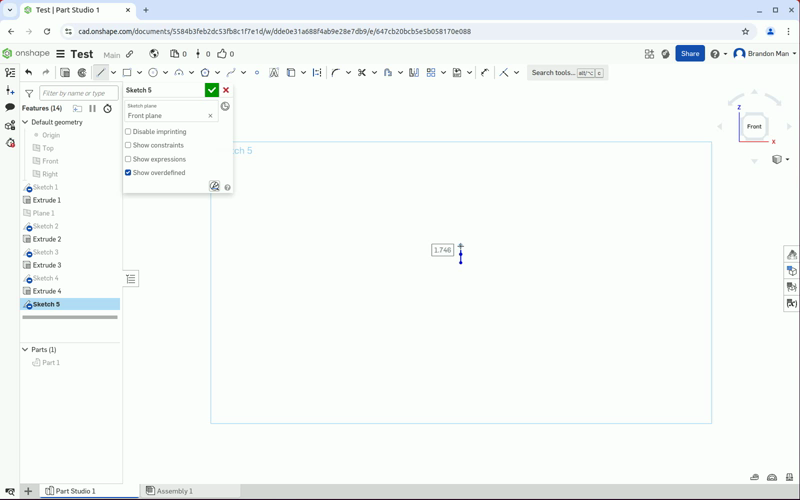
key(a)
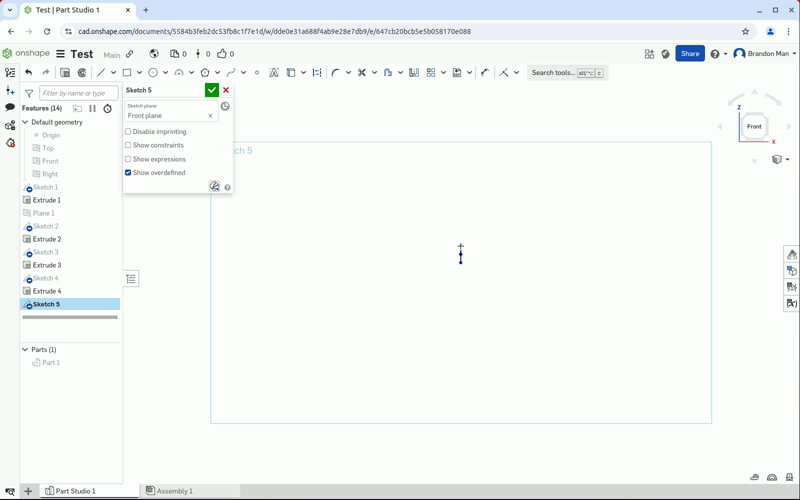
mouse_move(460, 245)
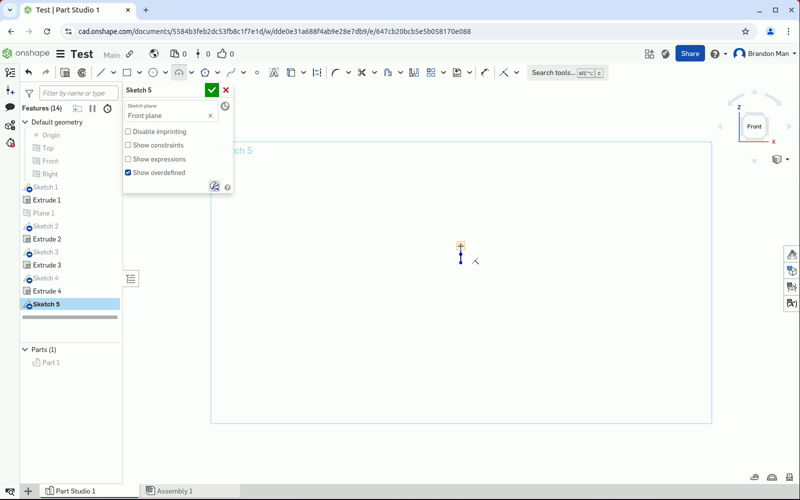
click(460, 245)
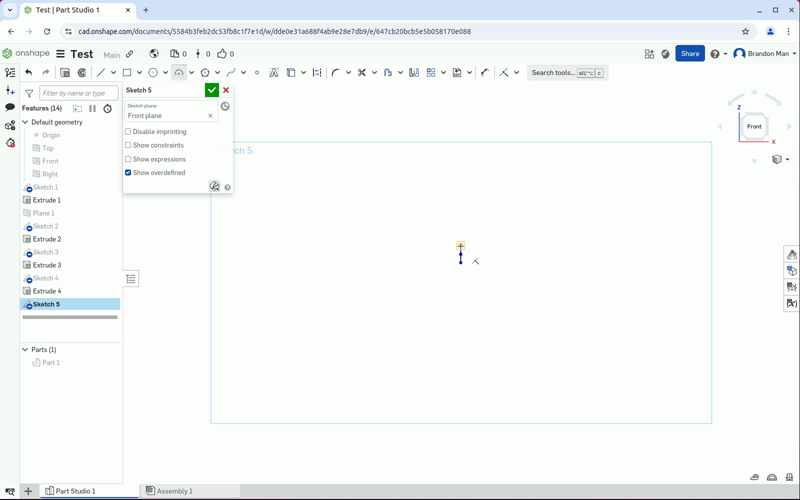
mouse_move(460, 262)
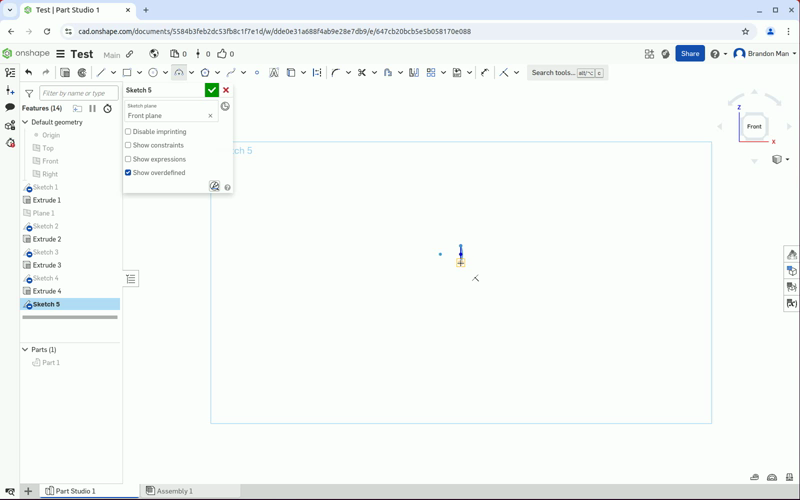
click(460, 262)
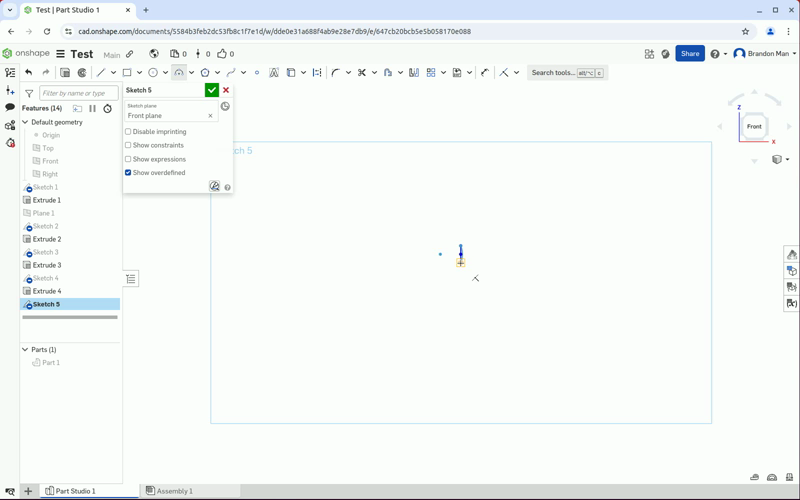
key_down(shift)
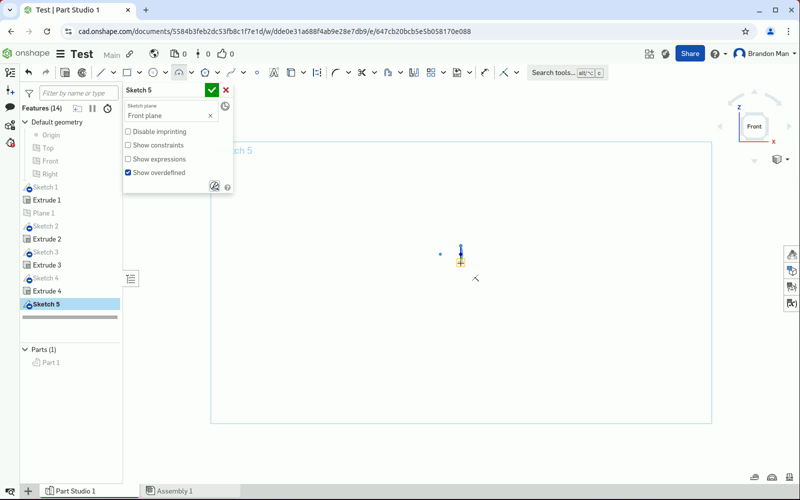
mouse_move(452, 254)
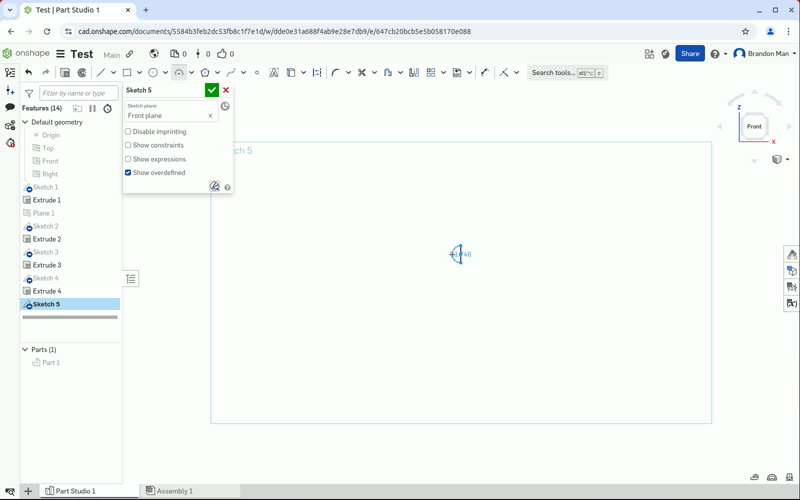
click(452, 254)
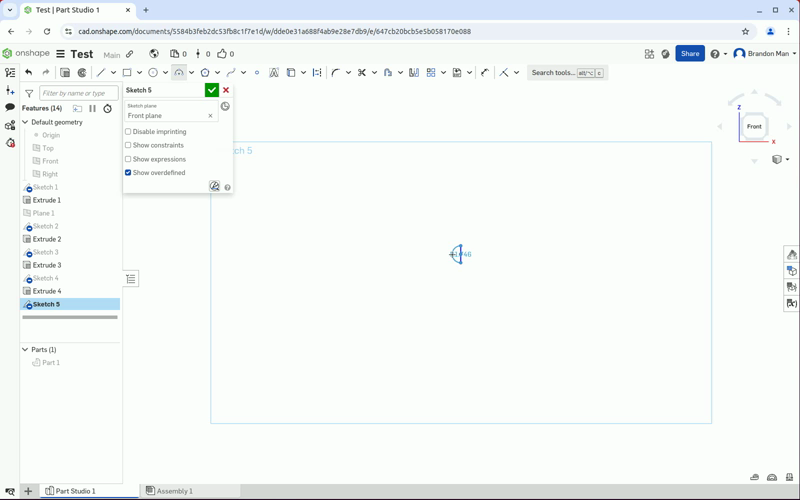
key_up(shift)
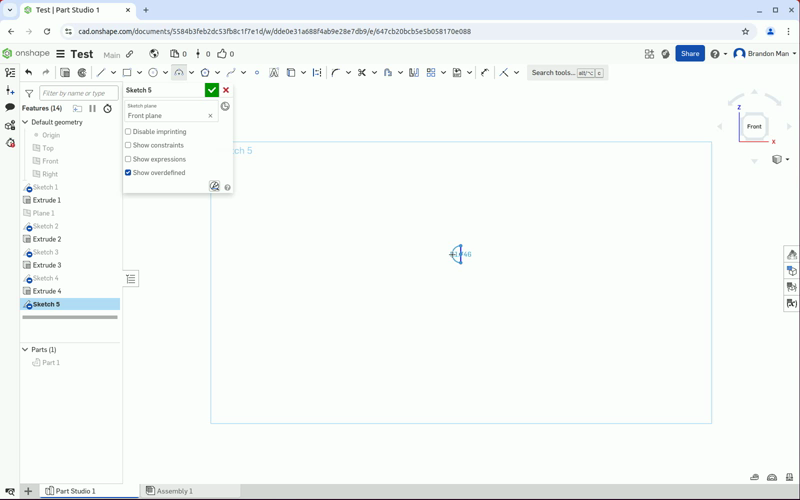
key(esc)
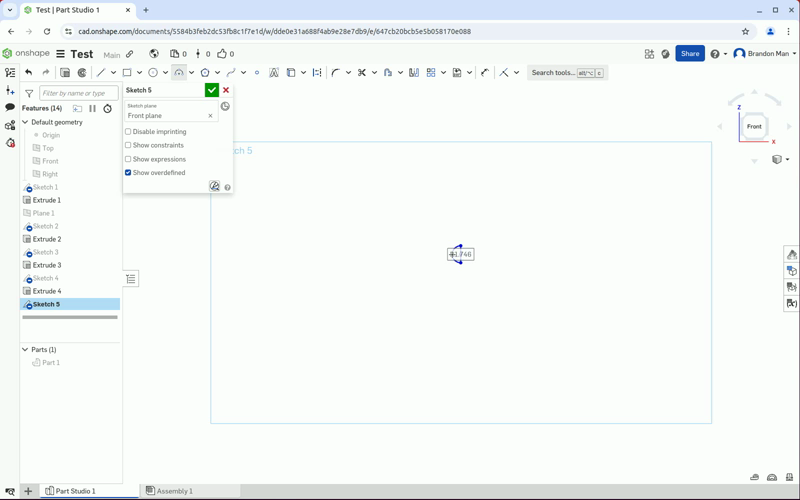
mouse_move(459, 257)
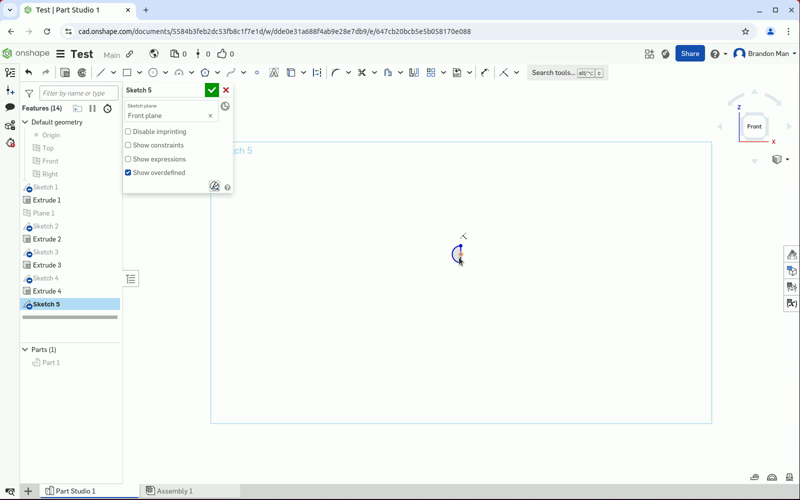
scroll(6)
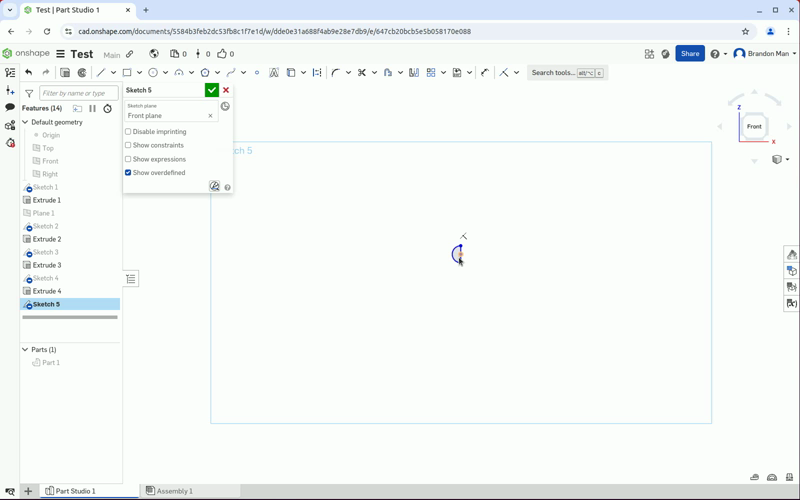
scroll(6)
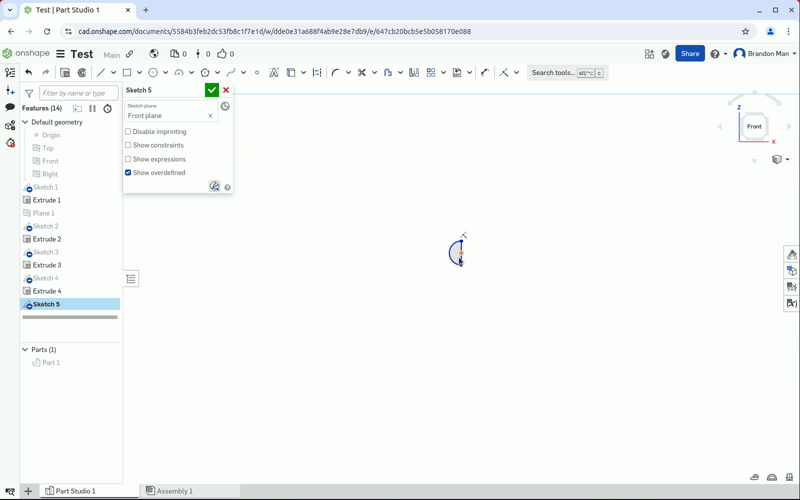
scroll(6)
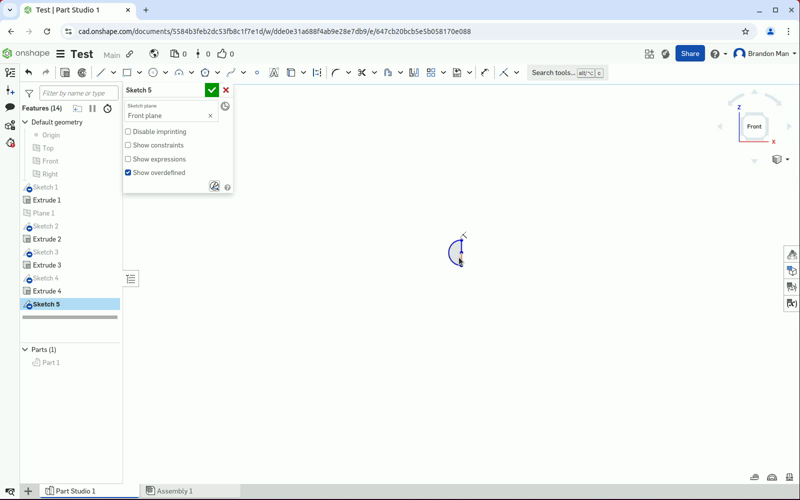
scroll(6)
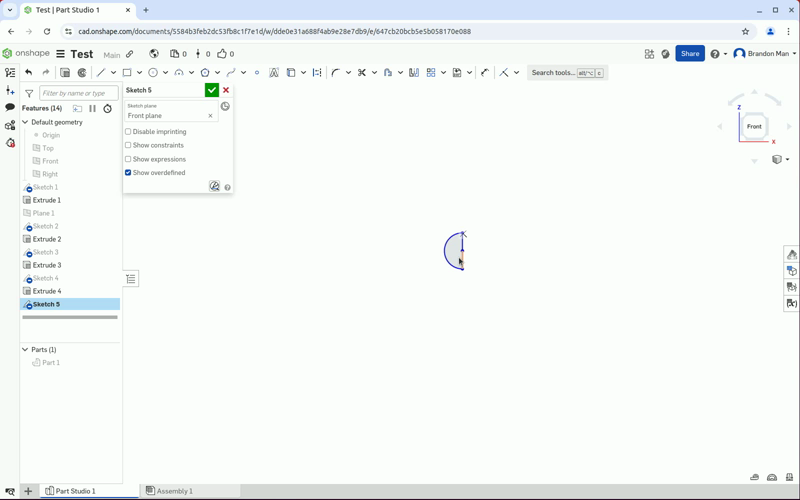
scroll(6)
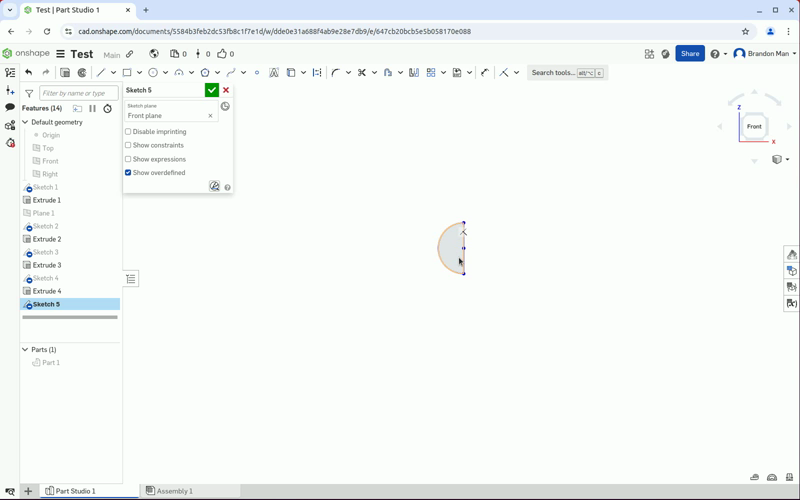
scroll(6)
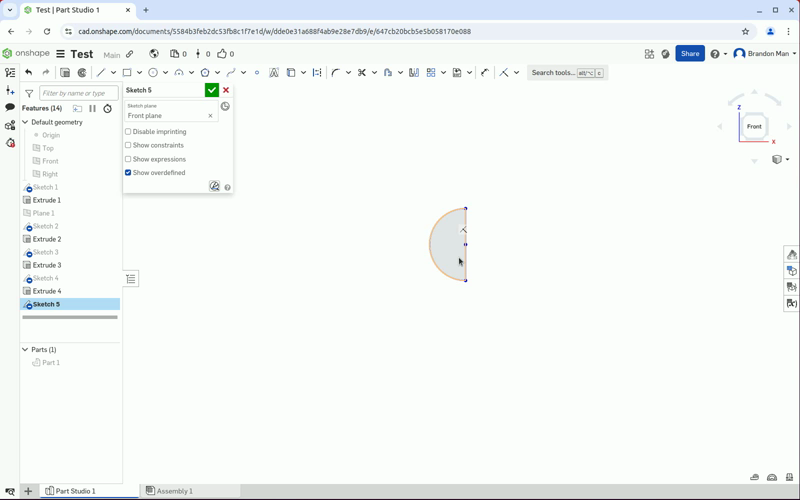
scroll(6)
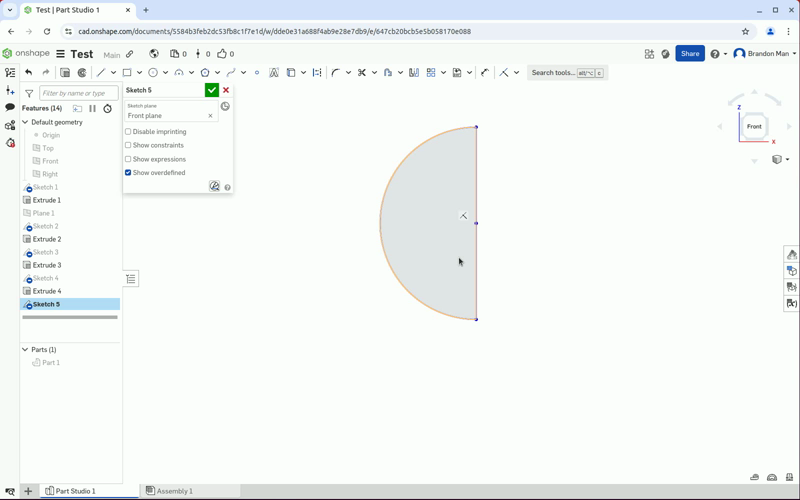
click(459, 257)
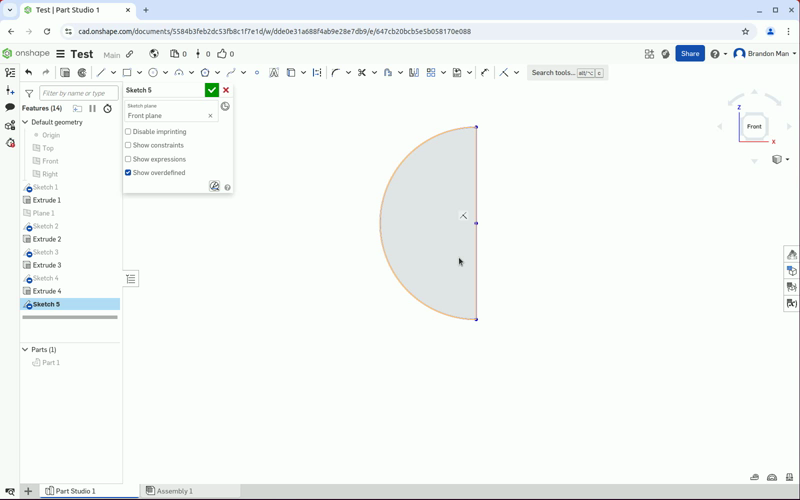
scroll(-6)
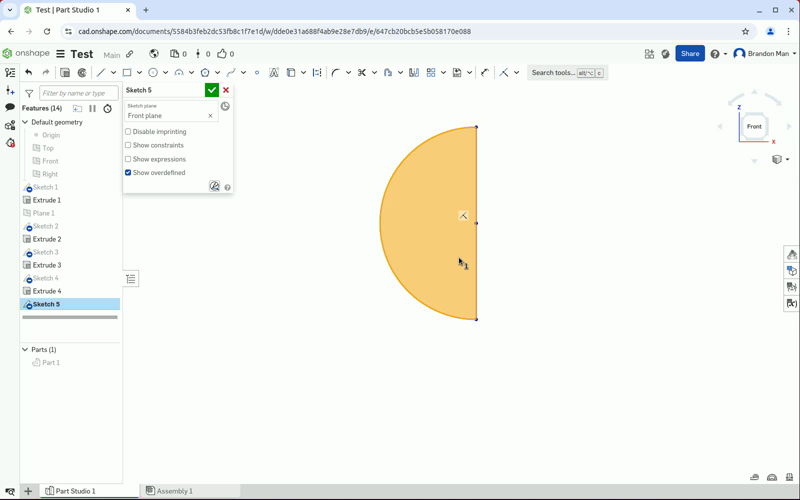
scroll(-6)
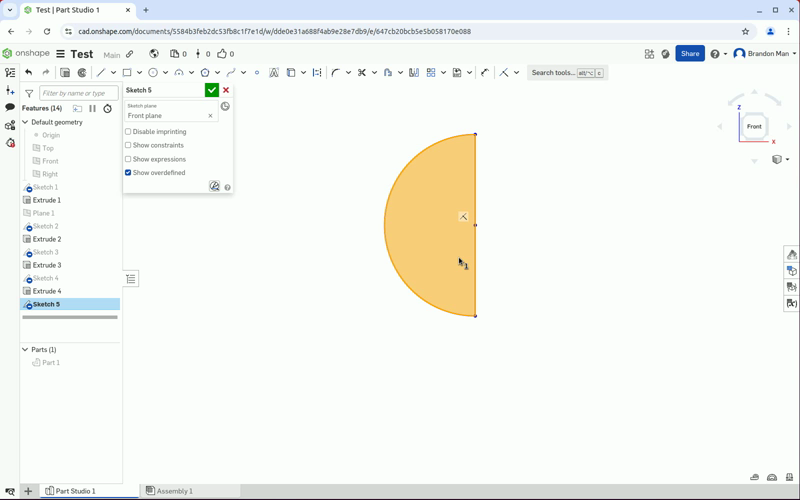
scroll(-6)
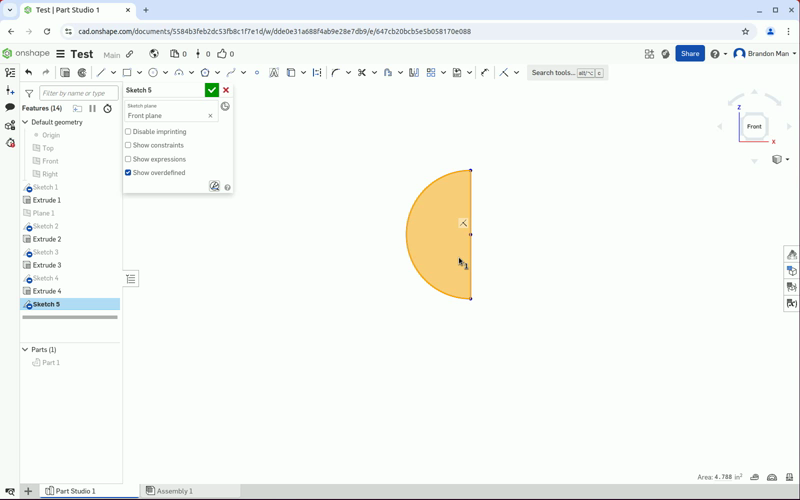
scroll(-6)
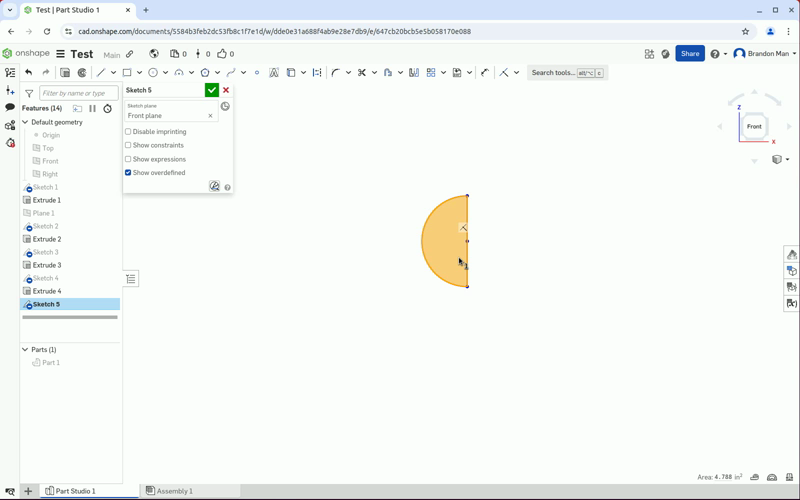
scroll(-6)
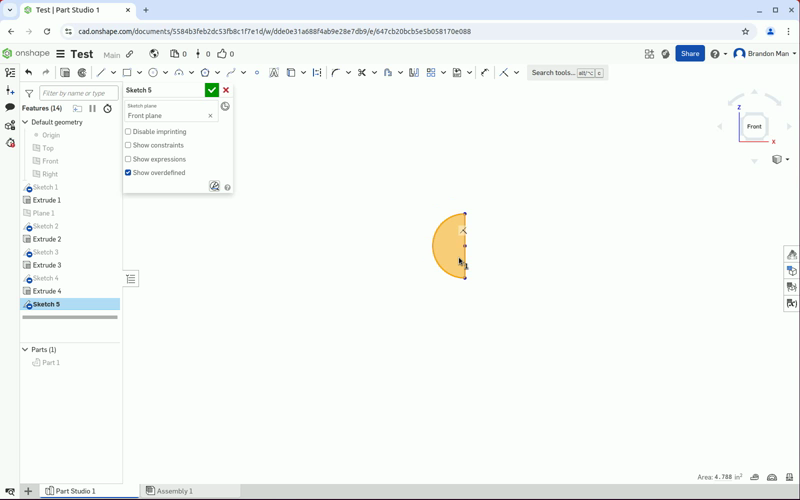
scroll(-6)
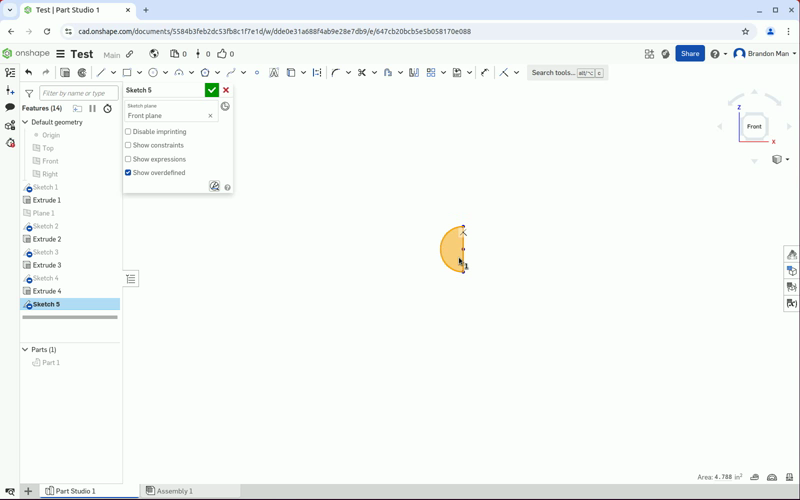
scroll(-6)
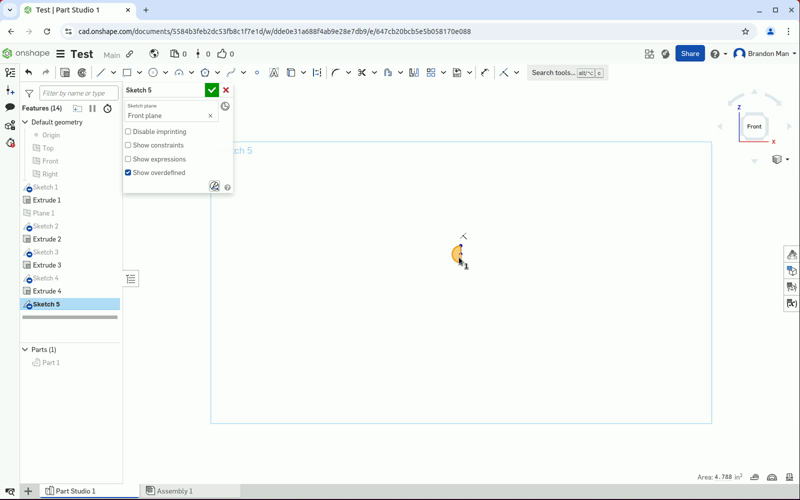
mouse_move(73, 352)
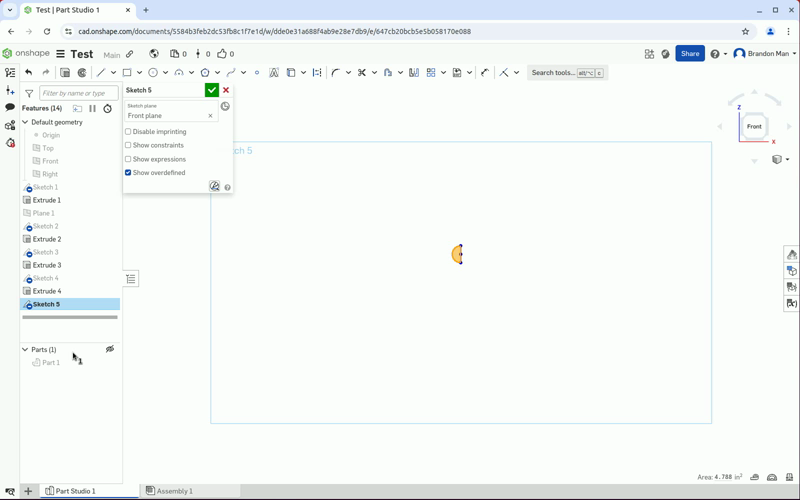
key(shift+y)
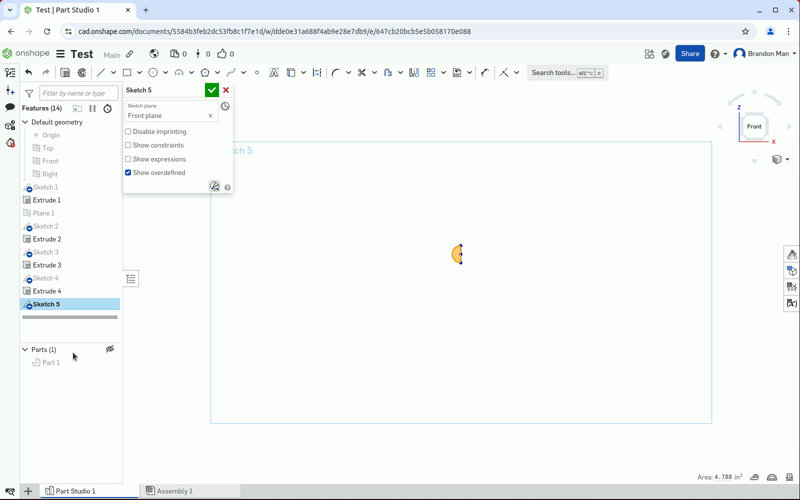
key(shift+e)
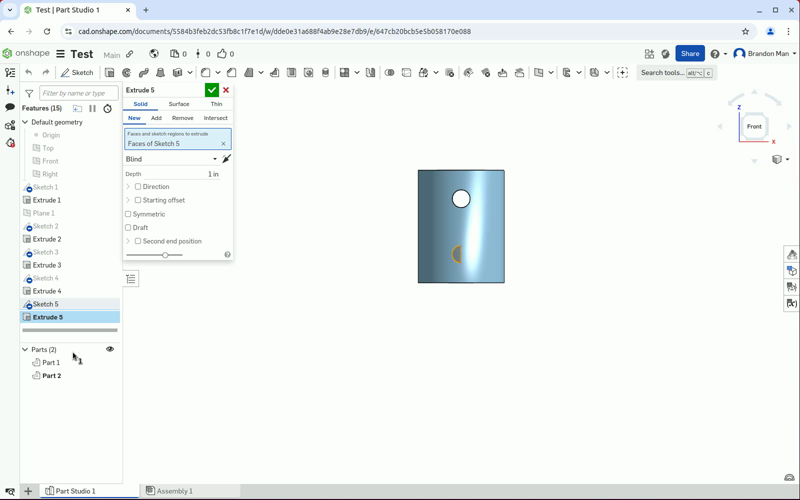
mouse_move(143, 106)
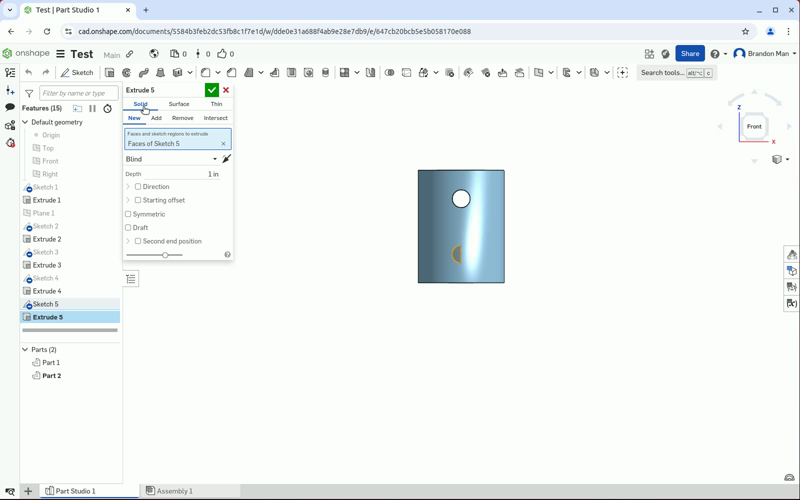
click(143, 106)
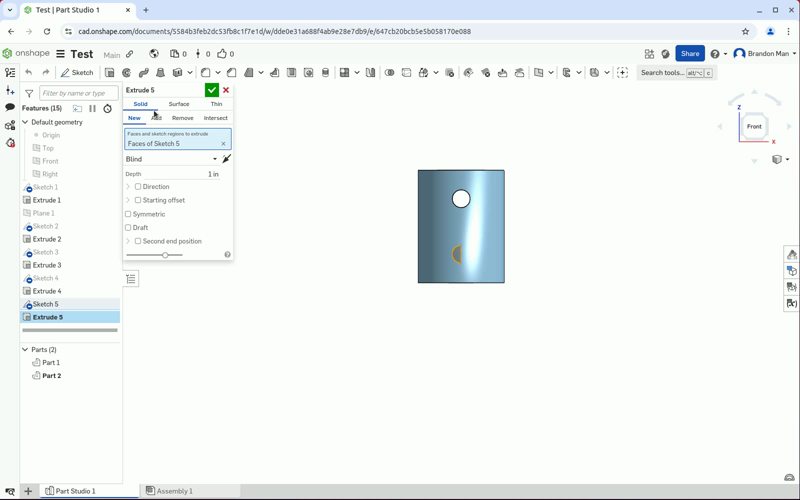
mouse_move(186, 120)
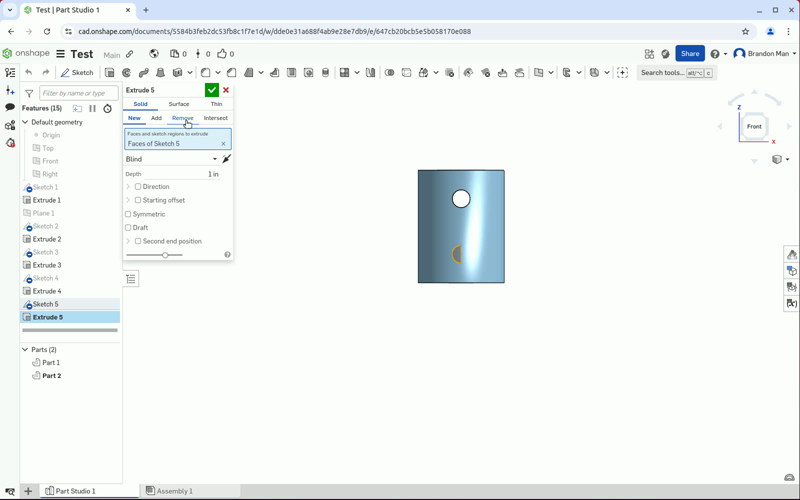
click(186, 120)
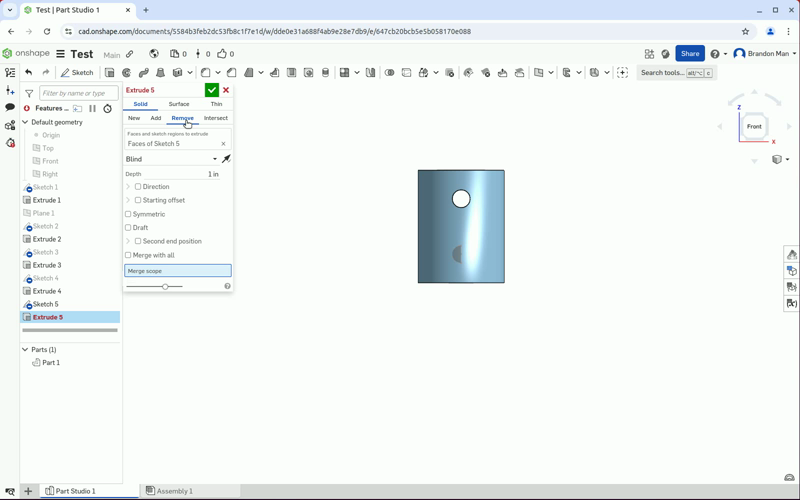
key(tab, 4)
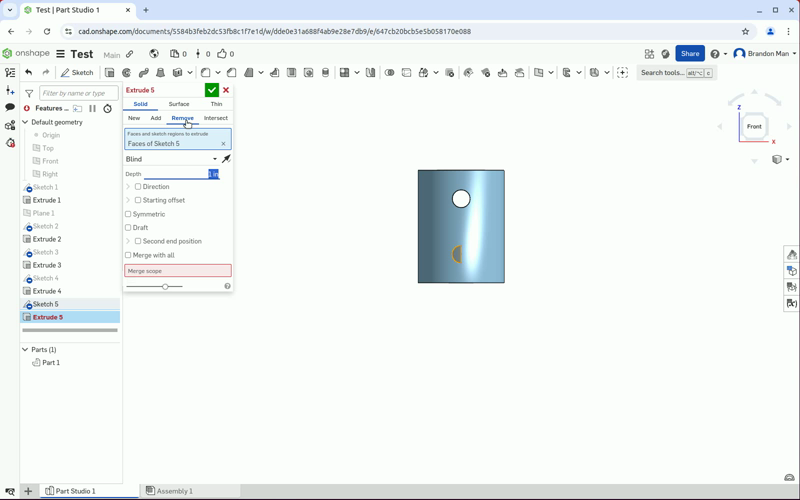
text(24.071)
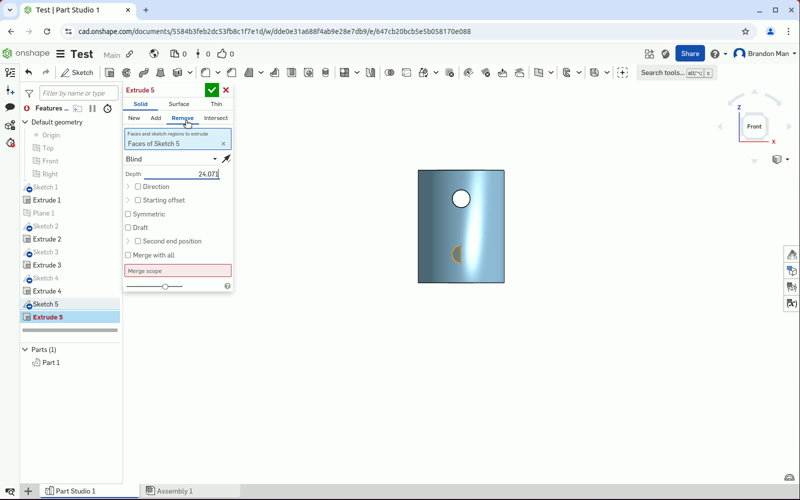
key(tab, 3)
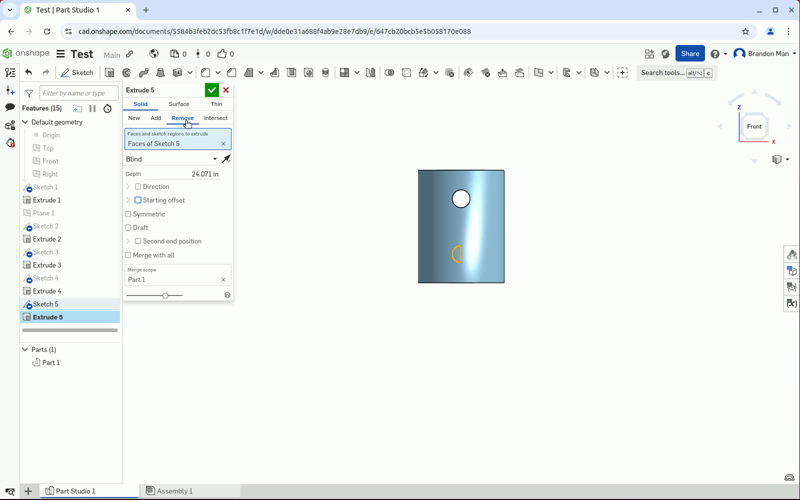
key(tab, 2)
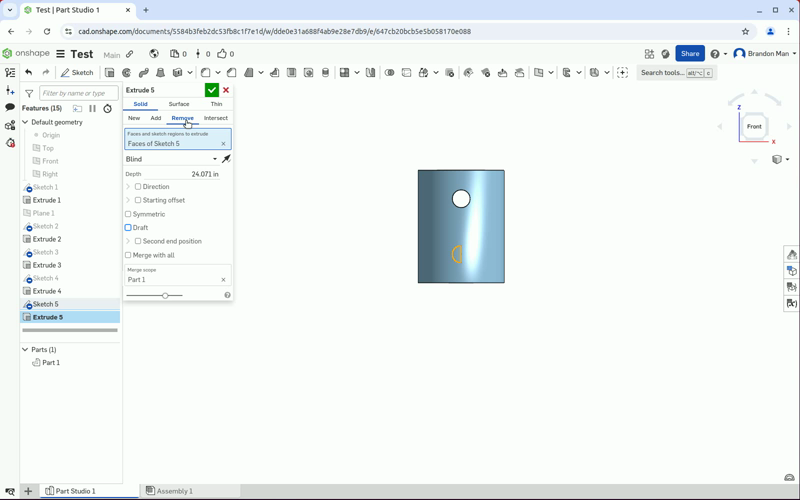
key(space)
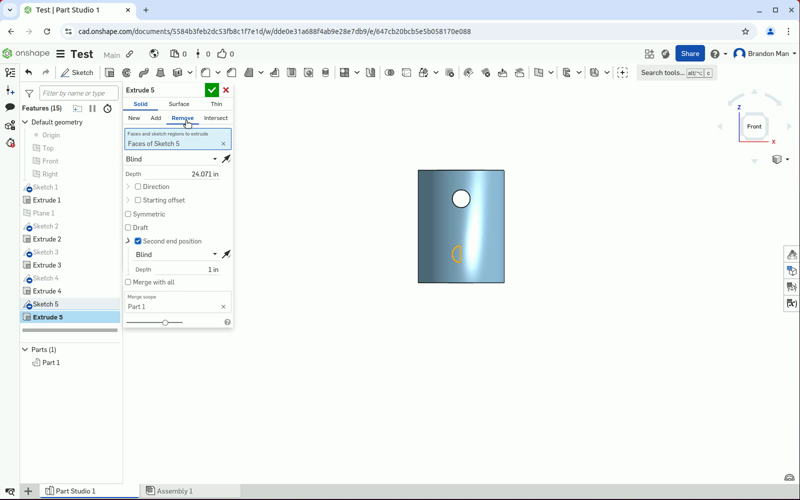
key(tab, 3)
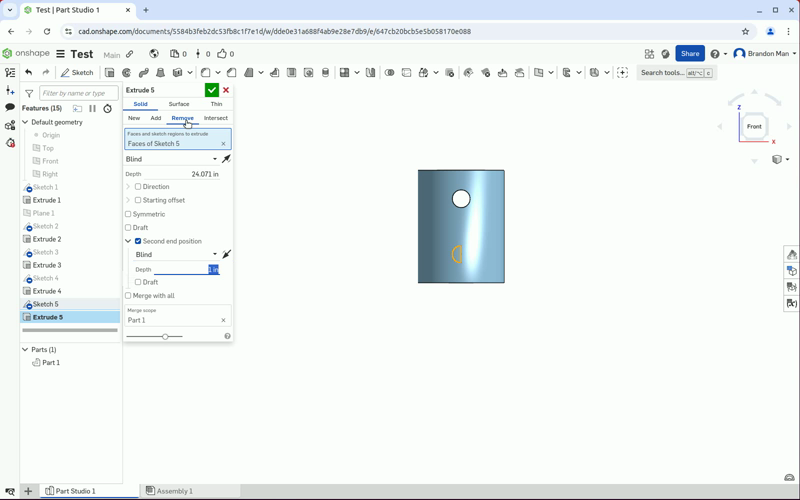
text(24.071)
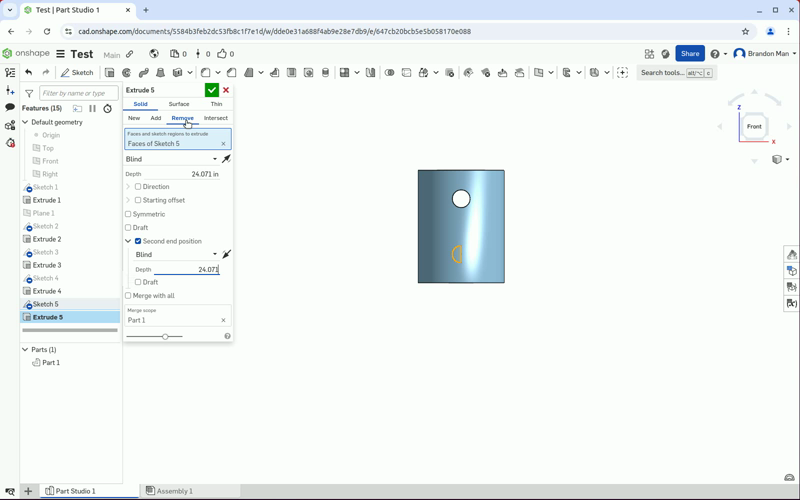
key(tab, 2)
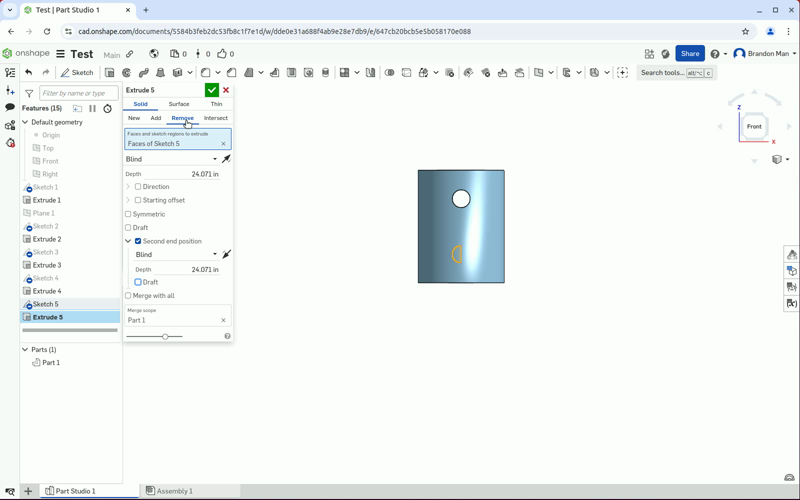
key(space)
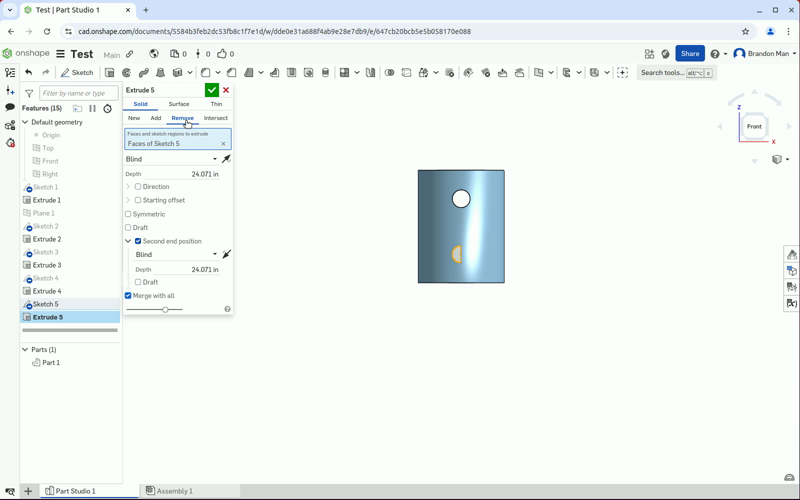
key(enter)
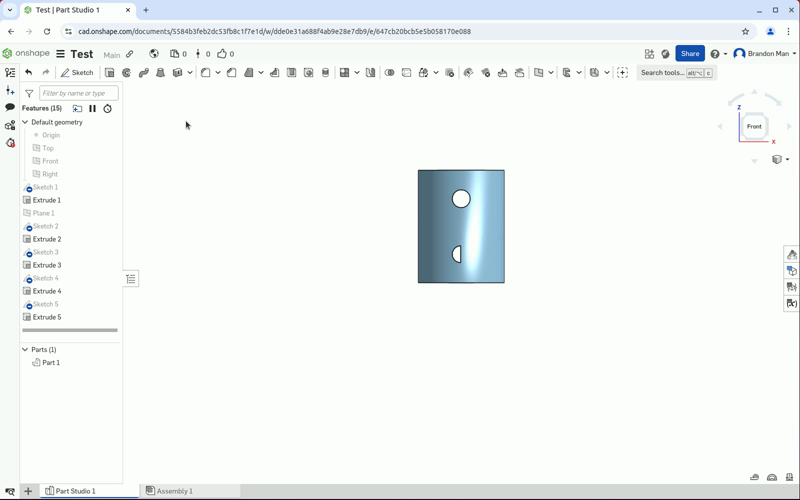
key(shift+h)
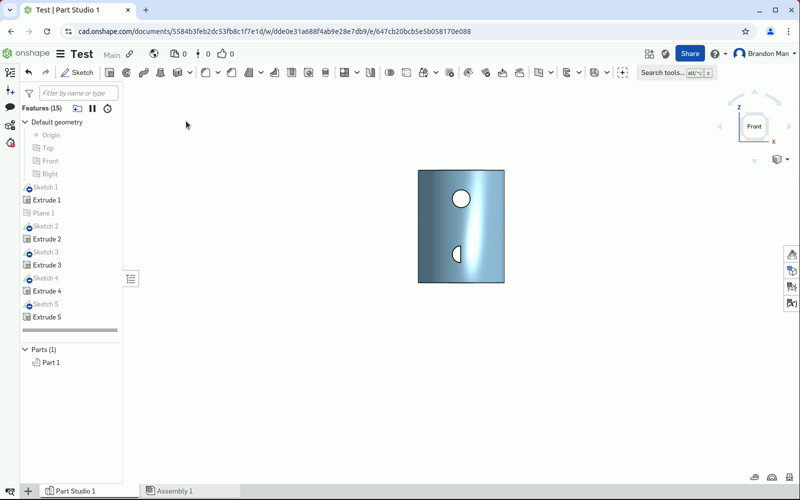
key(shift+h)
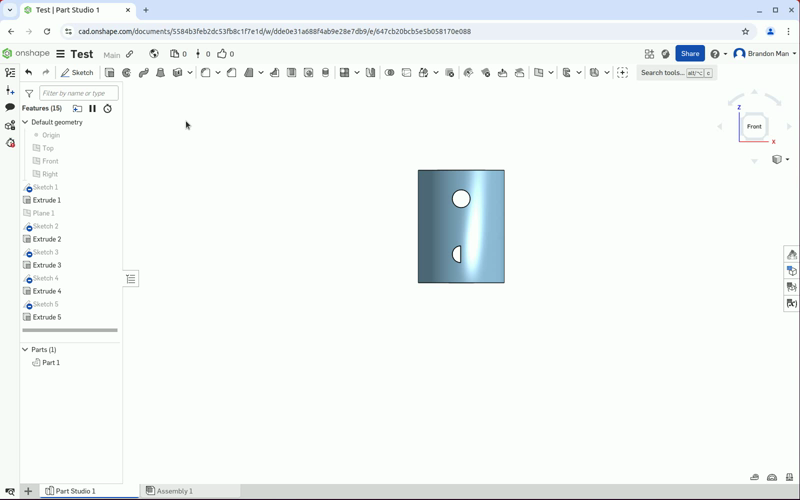
mouse_move(73, 189)
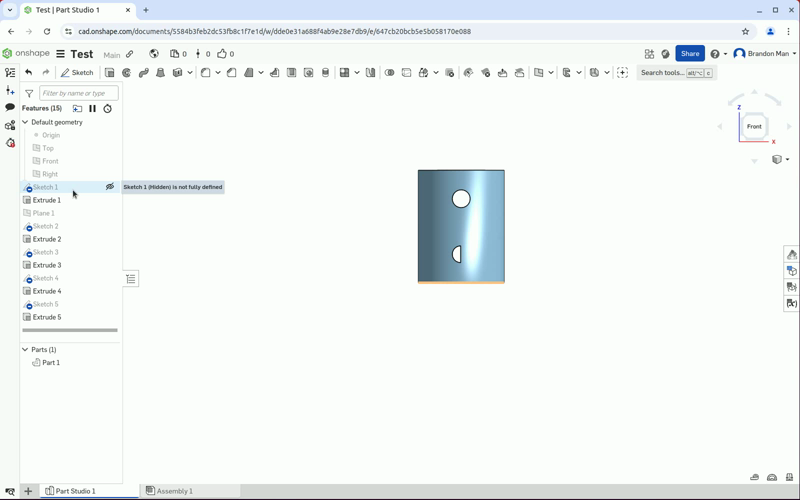
click(73, 189)
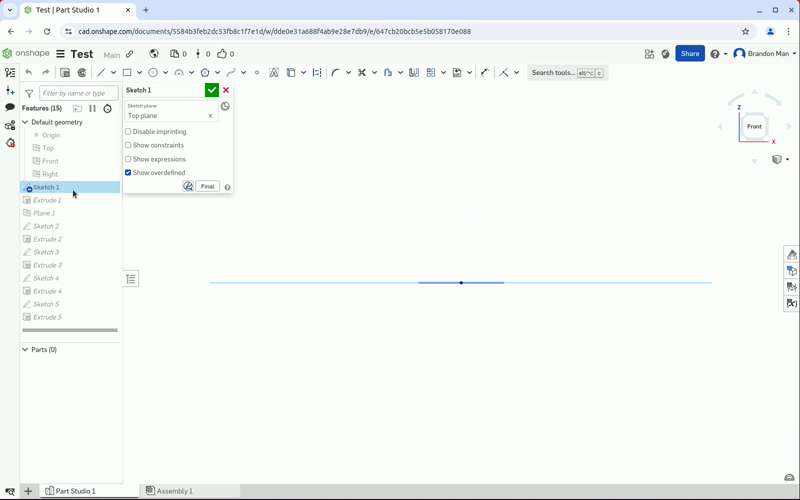
mouse_move(229, 92)
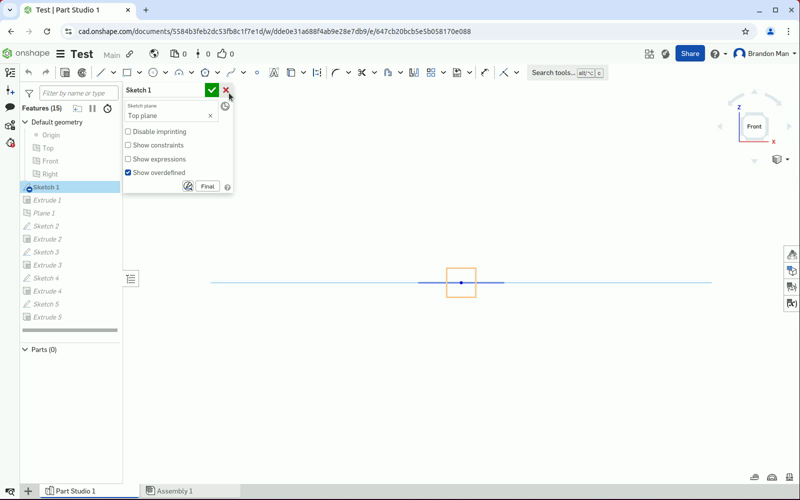
click(229, 92)
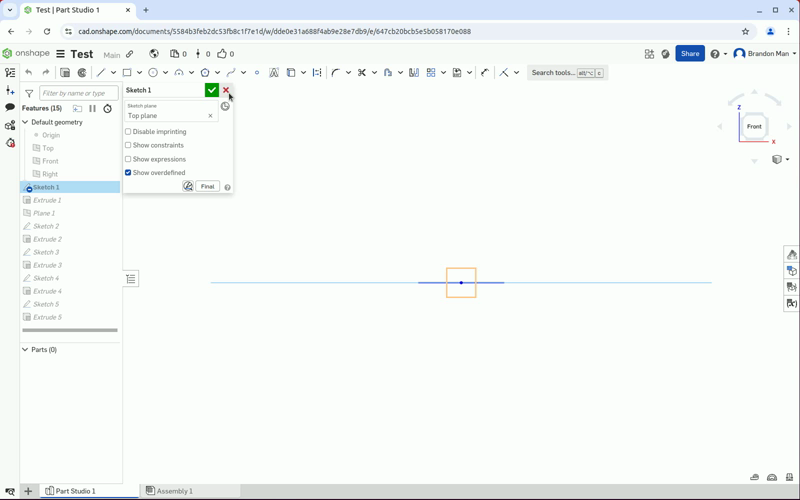
key(shift+s)
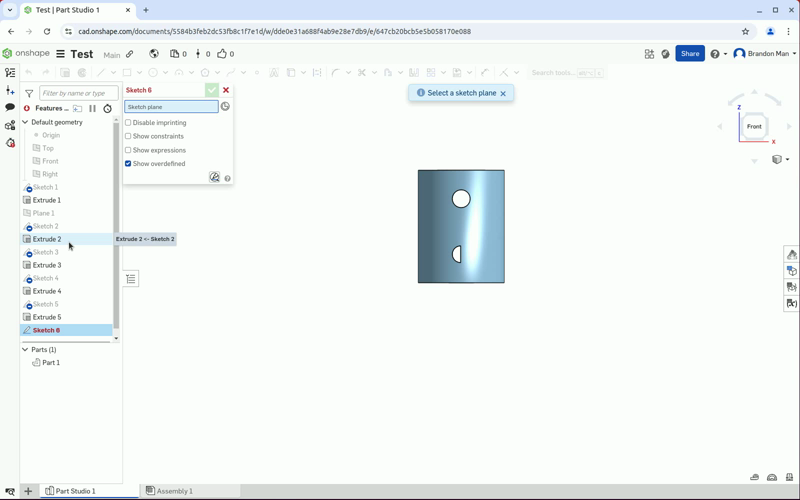
scroll(3)
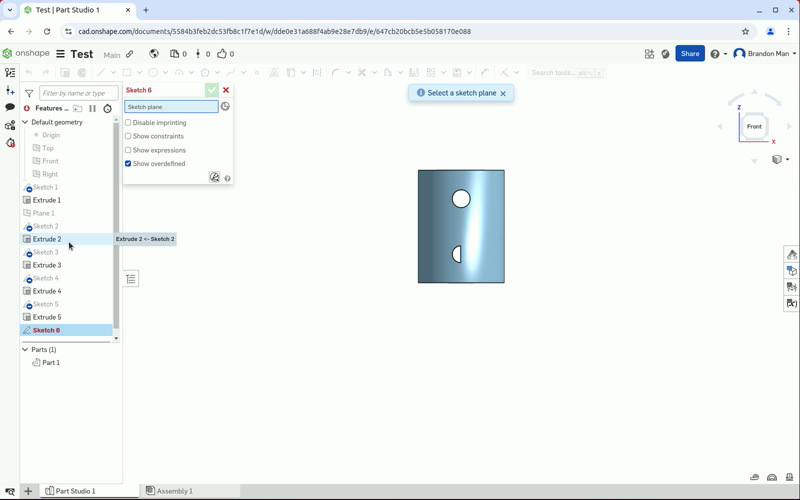
mouse_move(69, 163)
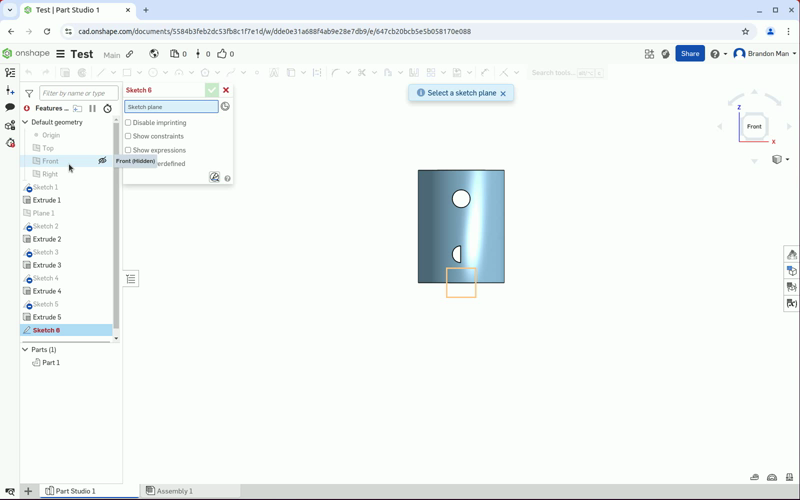
click(69, 163)
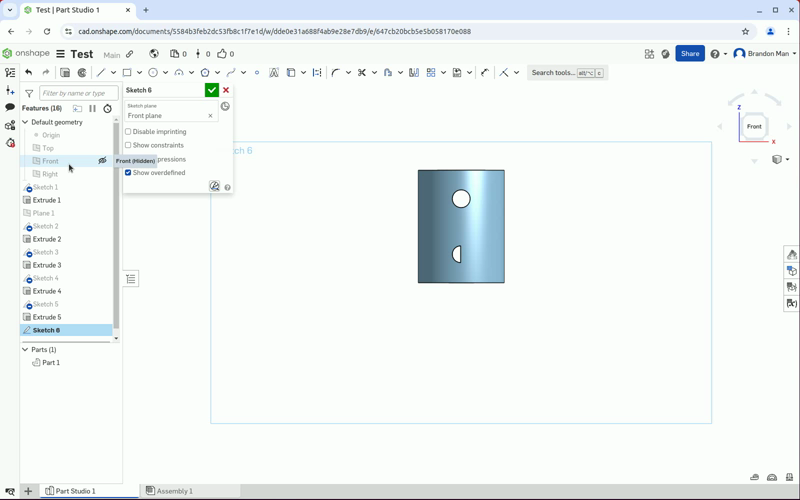
mouse_move(73, 352)
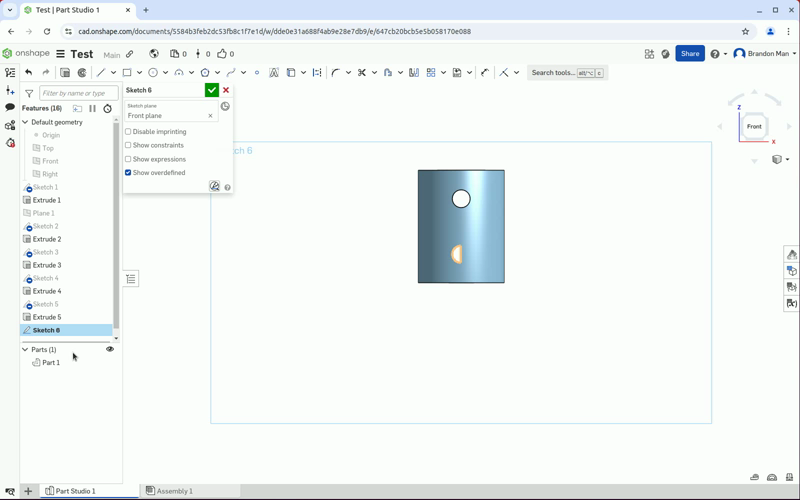
key(y)
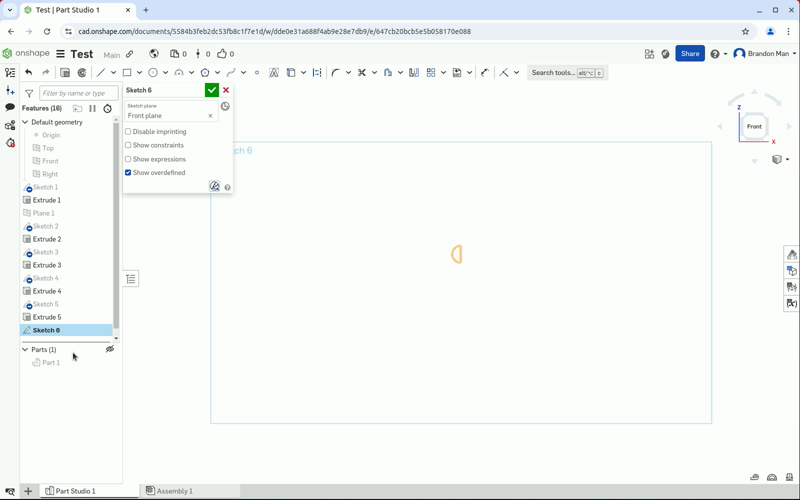
key(a)
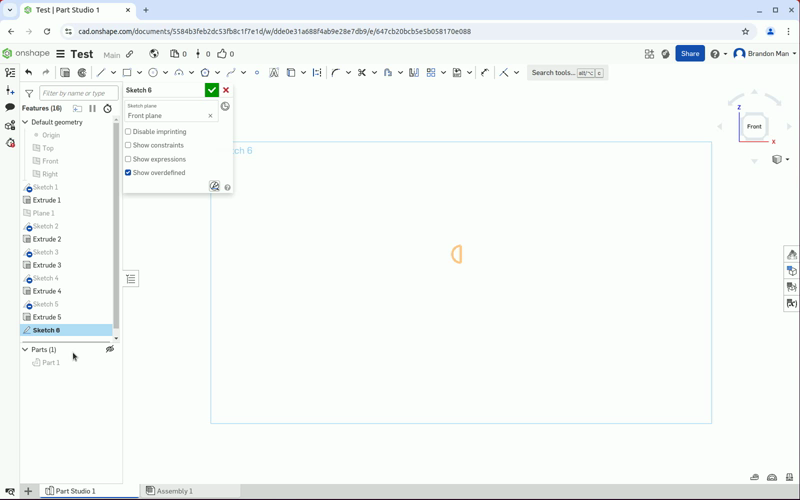
key_down(shift)
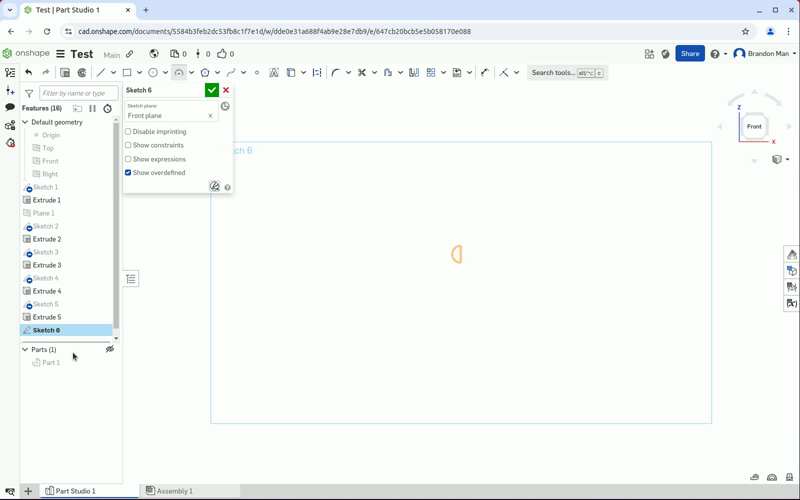
mouse_move(460, 262)
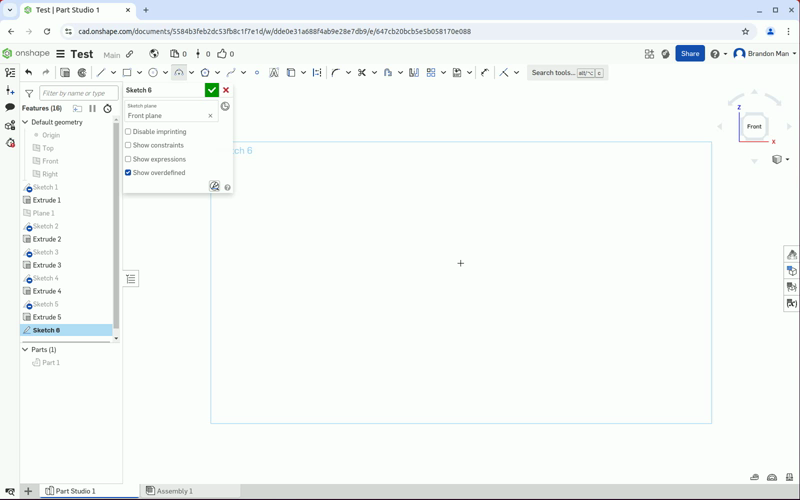
click(460, 262)
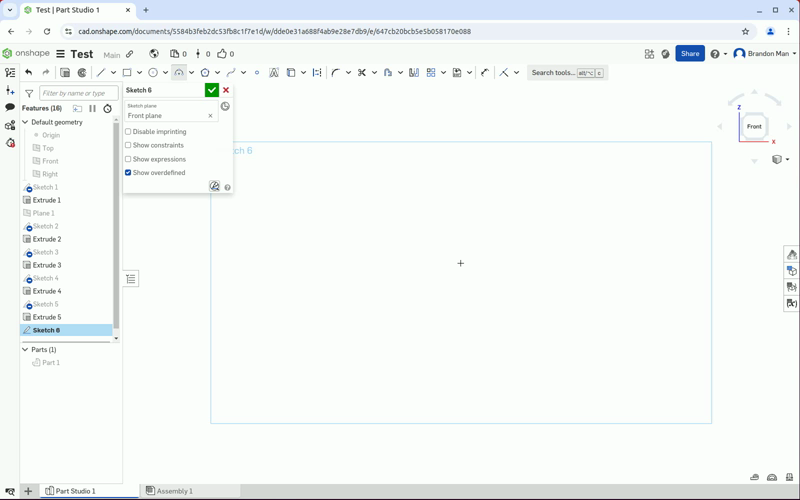
key_up(shift)
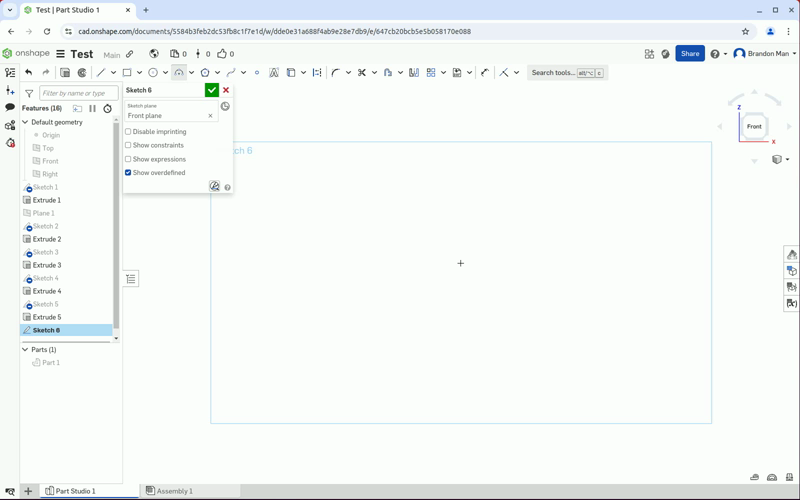
key_down(shift)
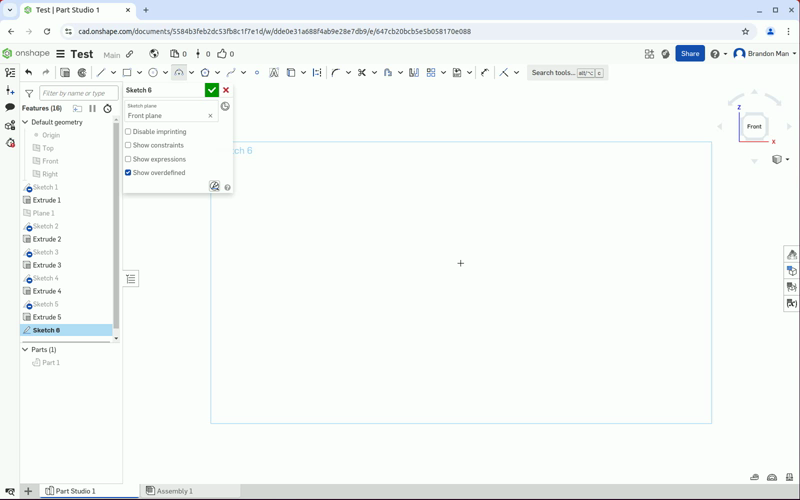
mouse_move(460, 245)
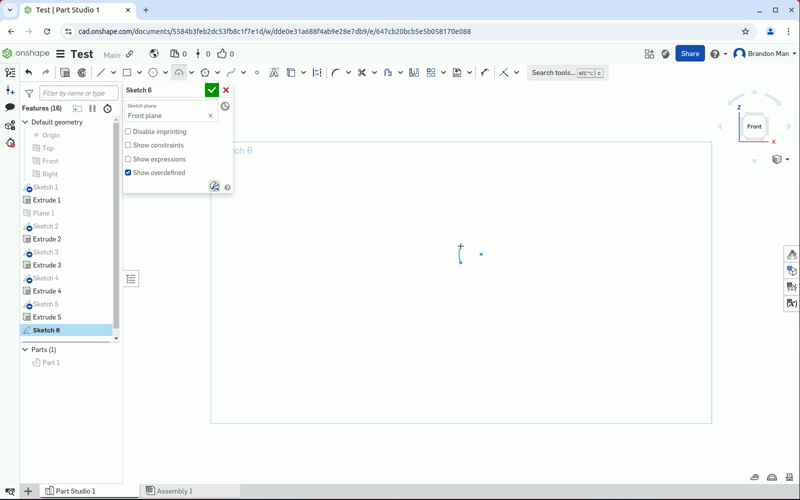
click(460, 245)
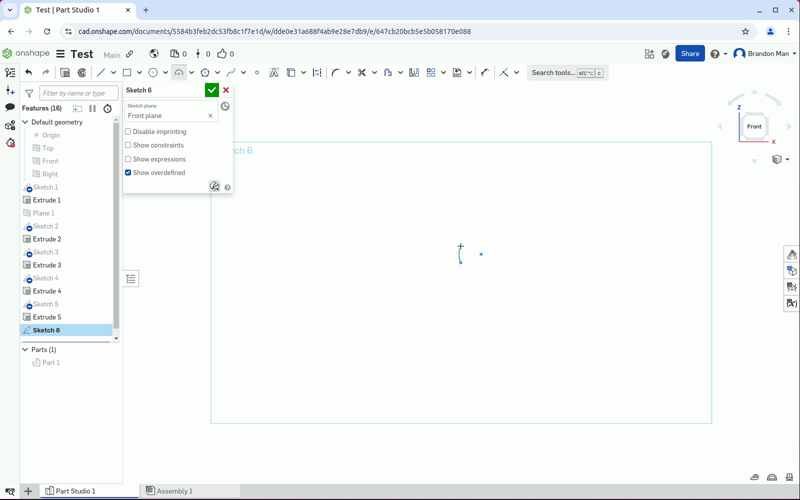
mouse_move(469, 254)
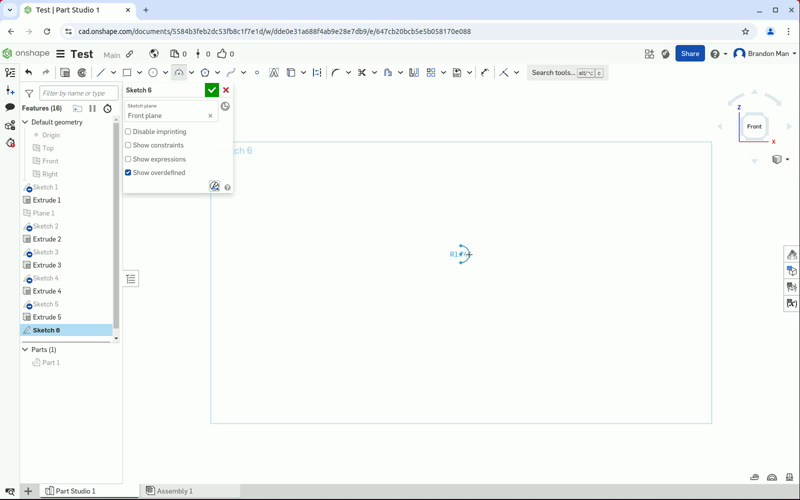
click(469, 254)
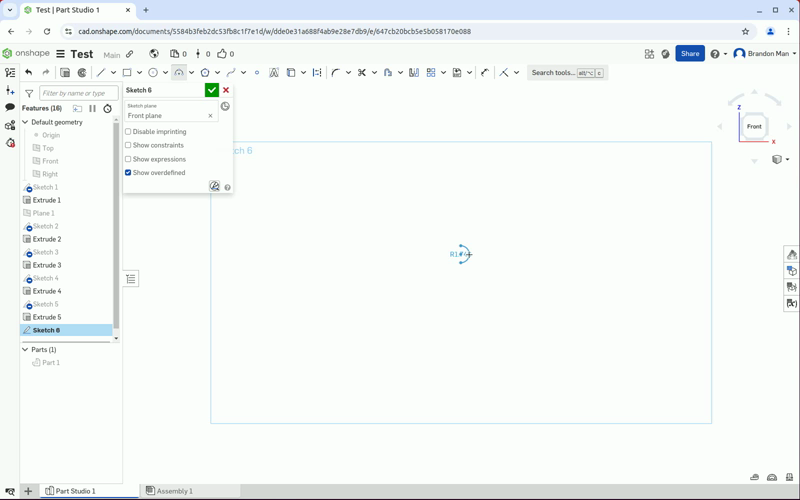
key_up(shift)
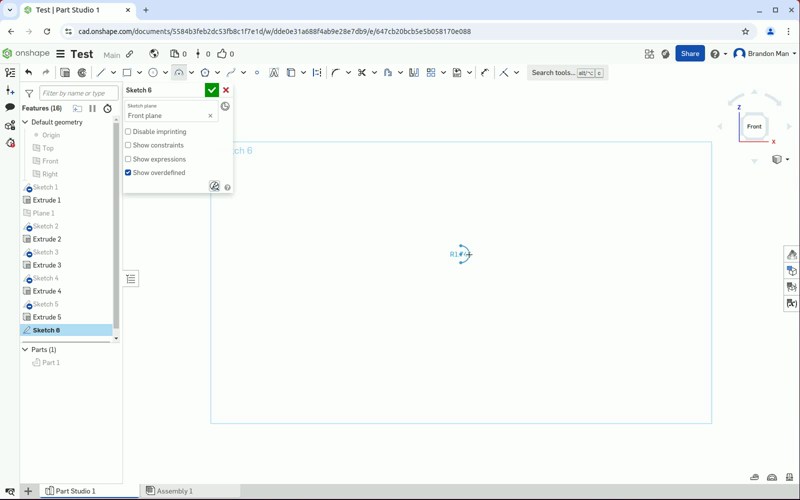
key(esc)
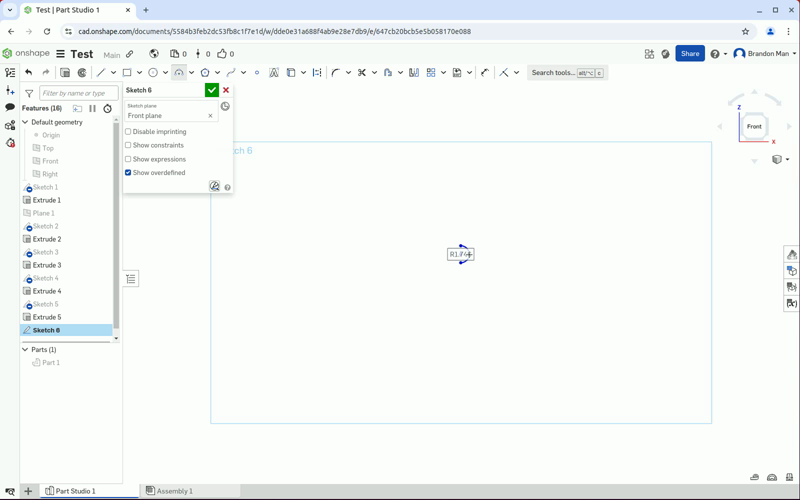
key(l)
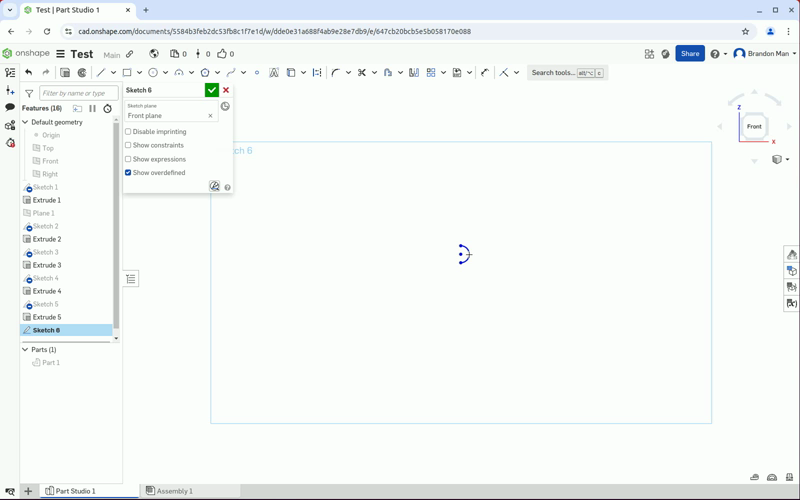
mouse_move(460, 245)
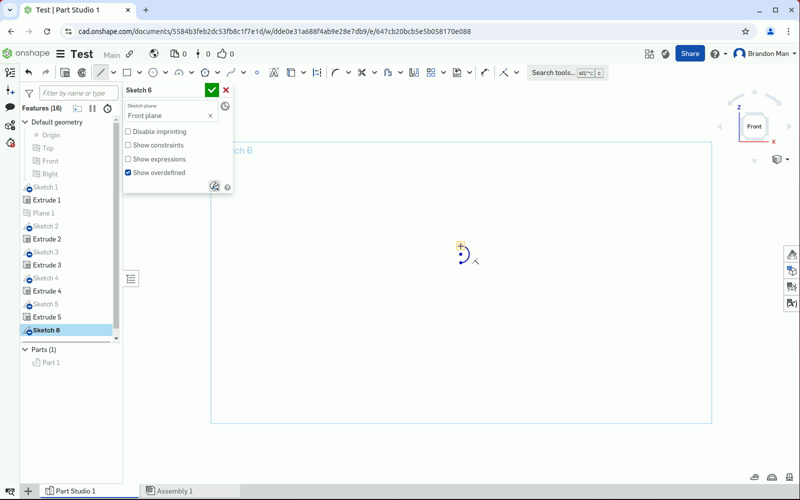
click(460, 245)
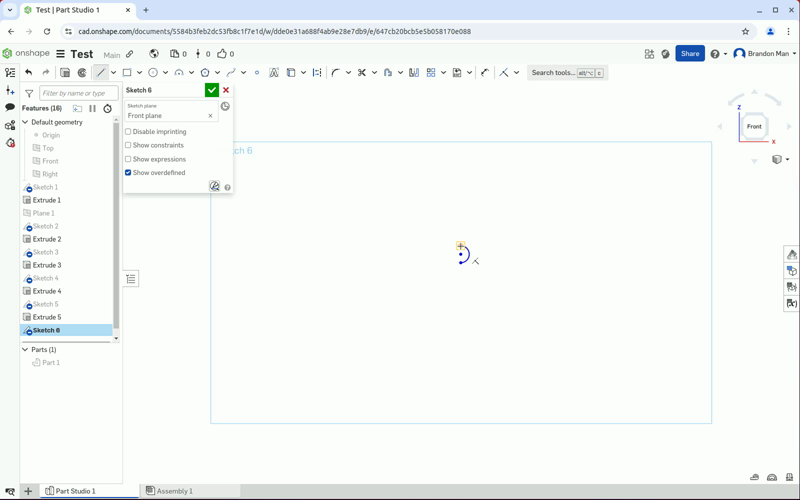
key_down(shift)
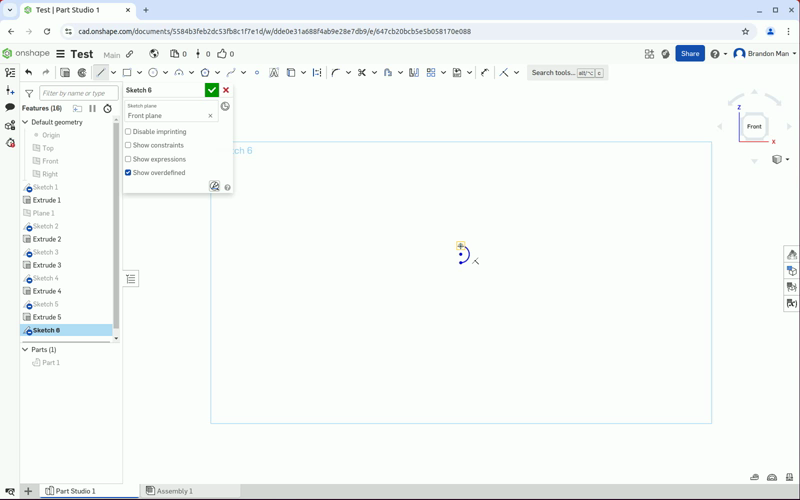
mouse_move(490, 245)
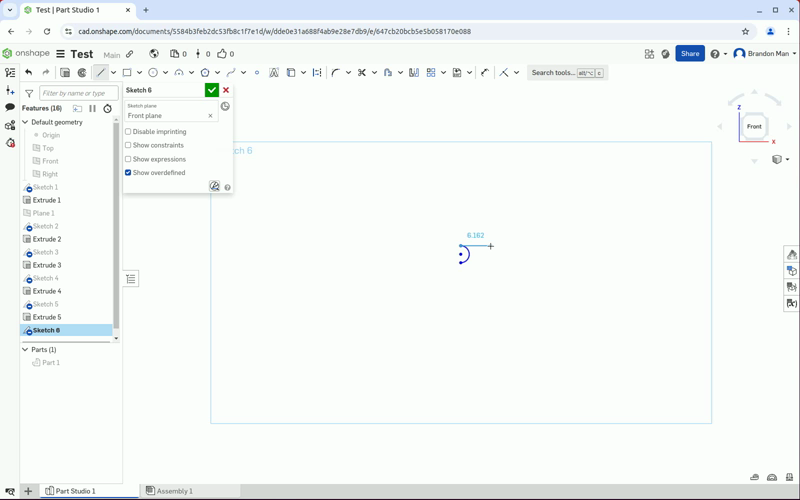
mouse_move(460, 254)
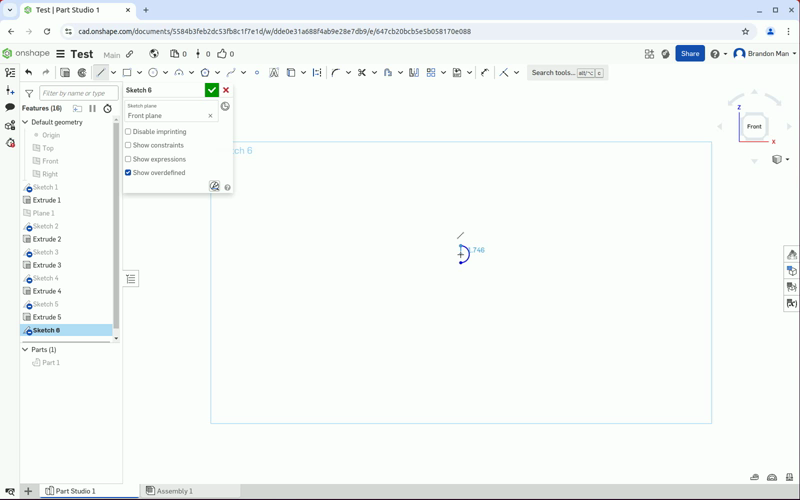
click(460, 254)
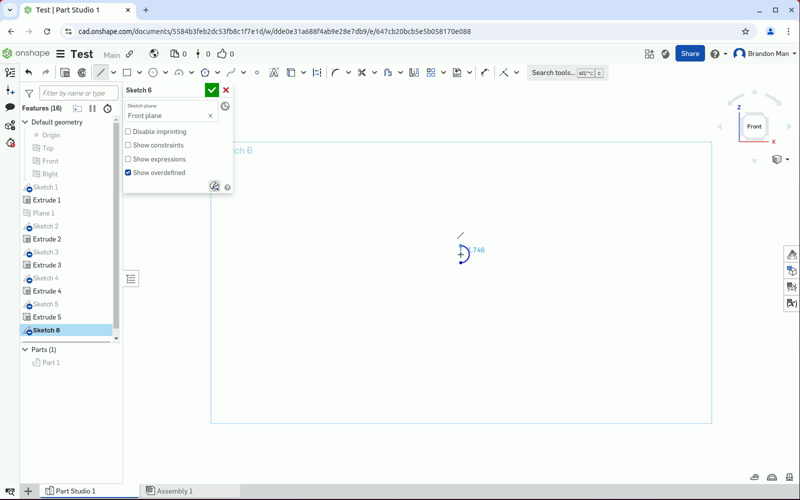
key_up(shift)
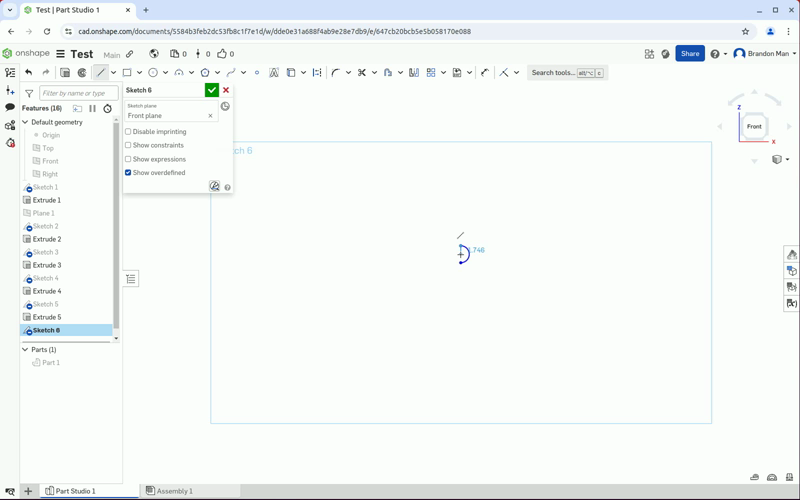
mouse_move(490, 254)
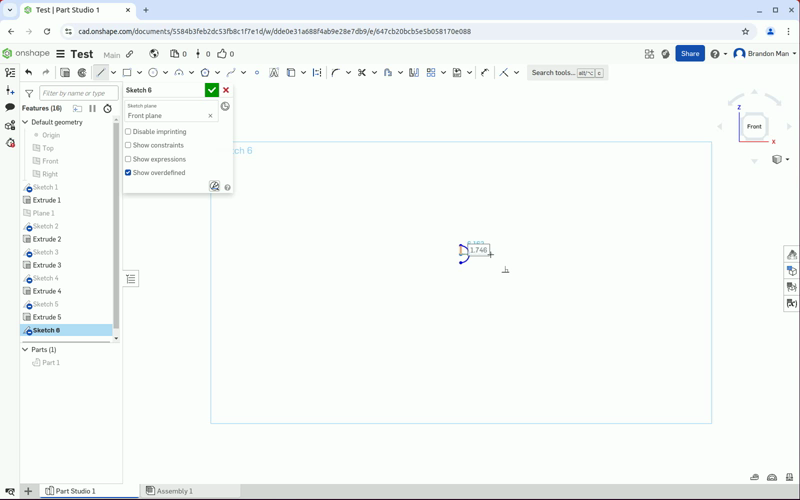
key_down(shift)
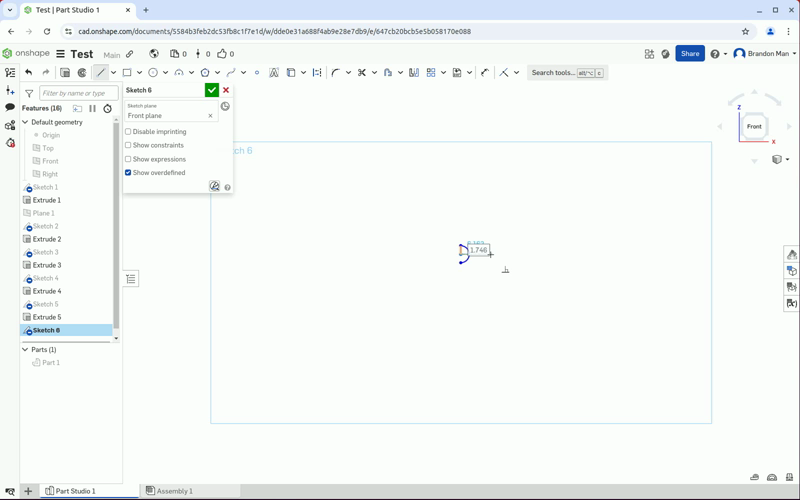
mouse_move(460, 262)
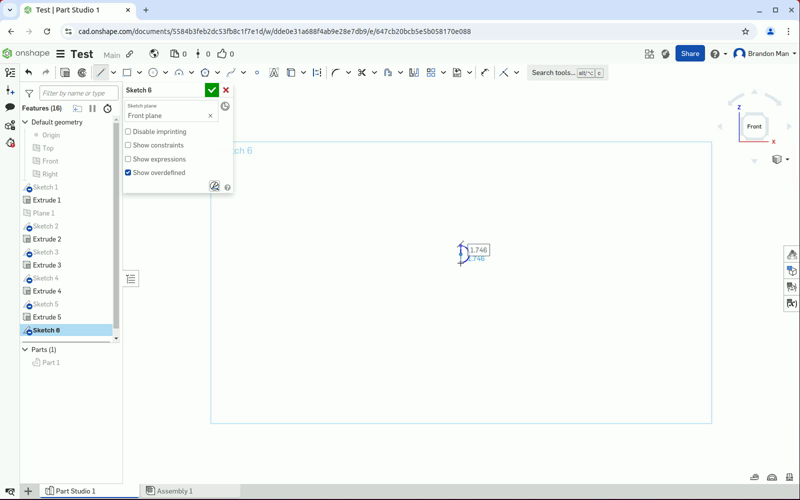
key_up(shift)
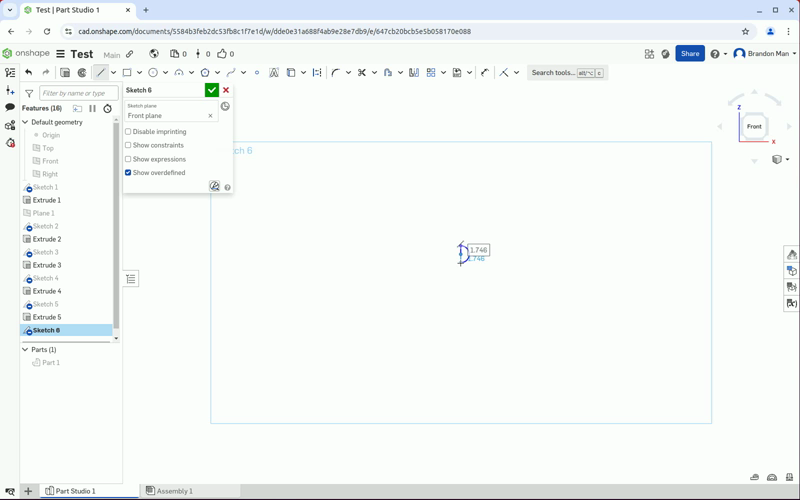
click(460, 262)
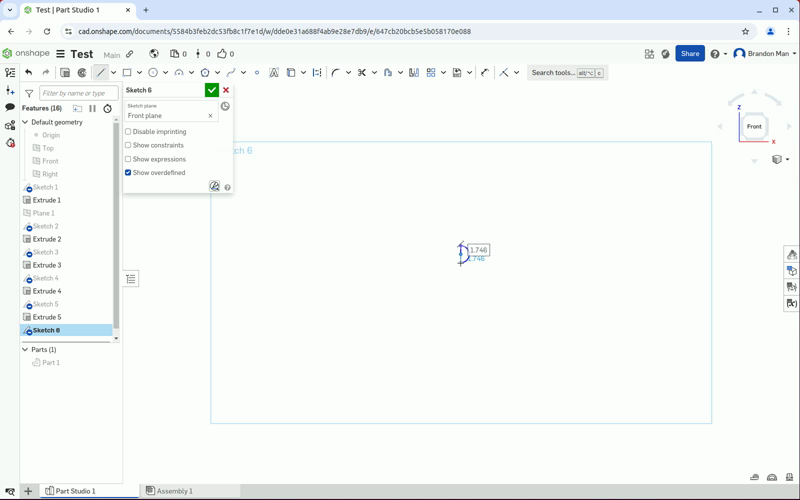
key(esc)
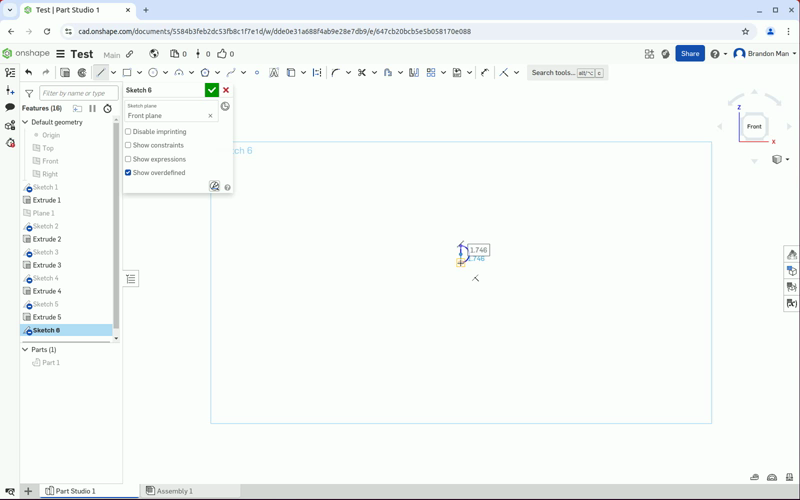
mouse_move(464, 257)
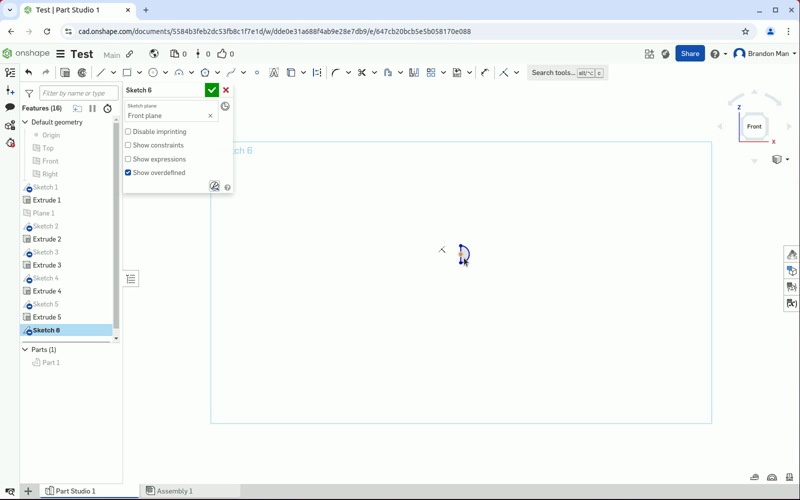
scroll(6)
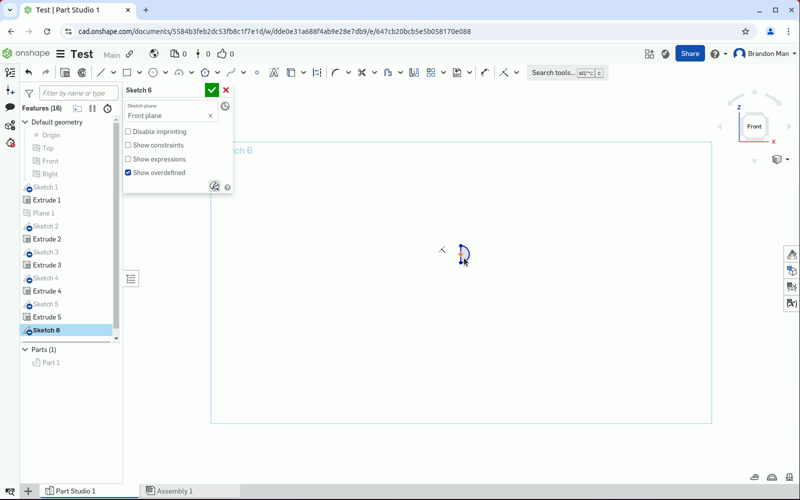
scroll(6)
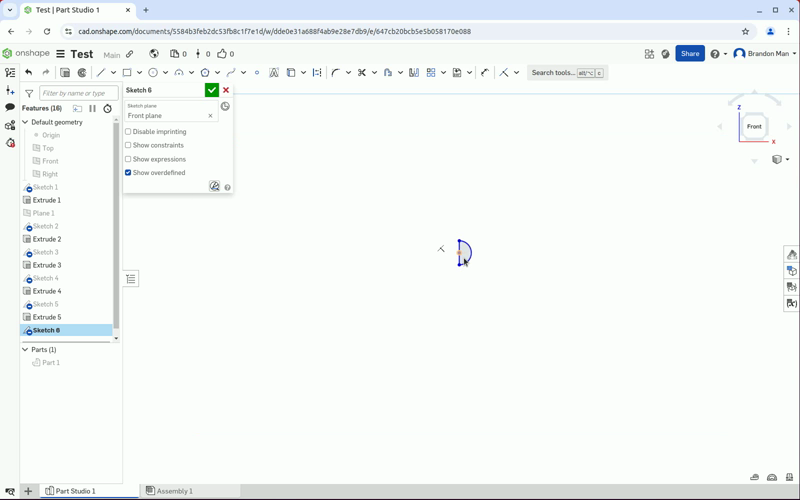
scroll(6)
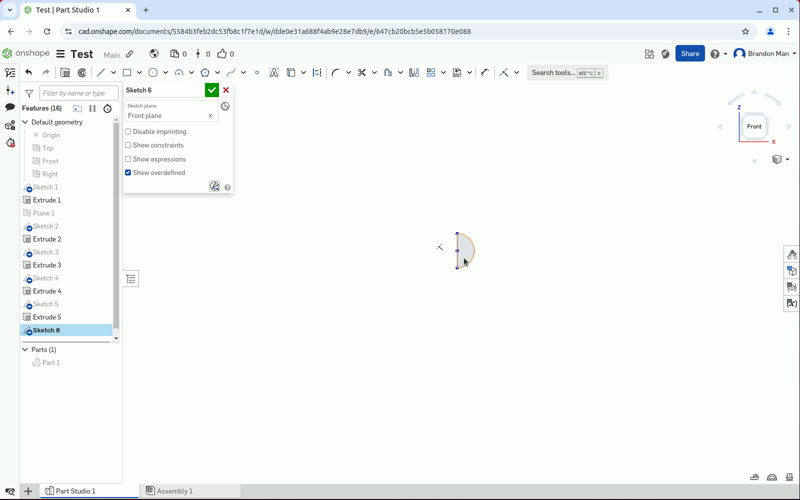
scroll(6)
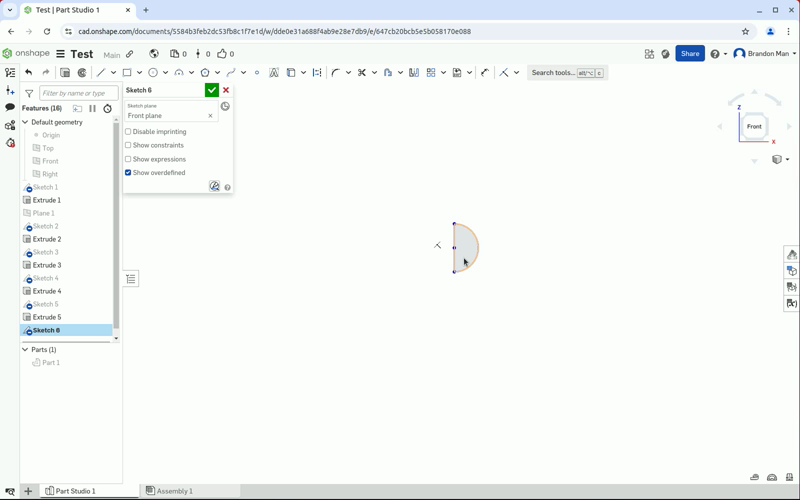
scroll(6)
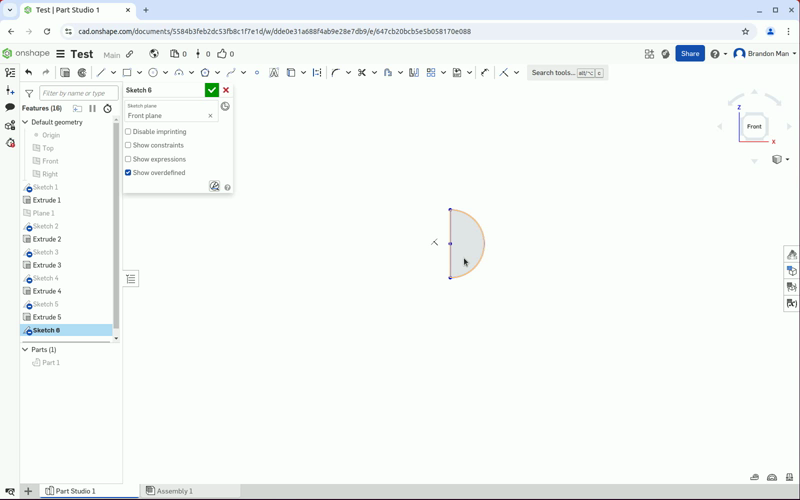
scroll(6)
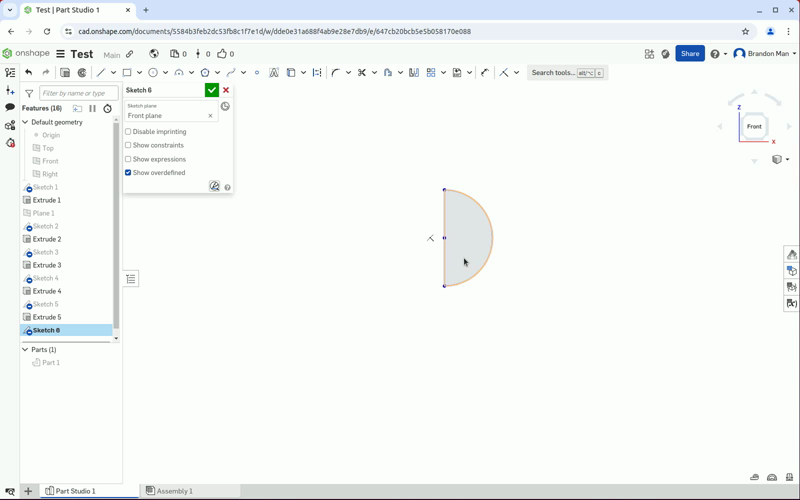
scroll(6)
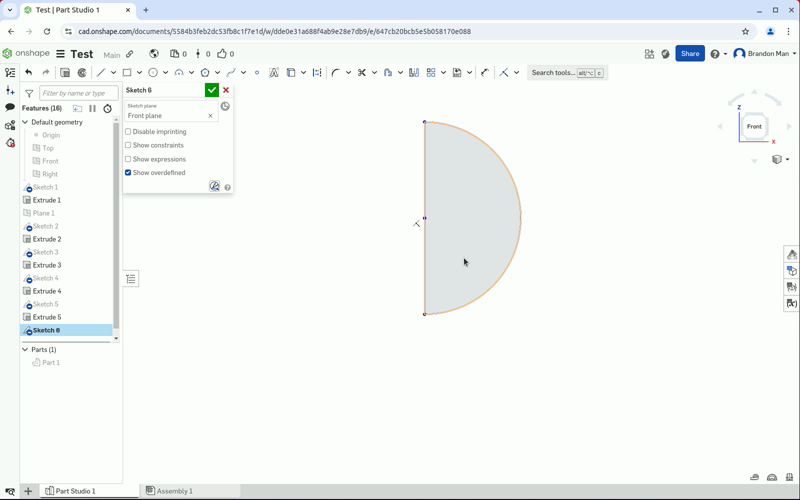
click(464, 257)
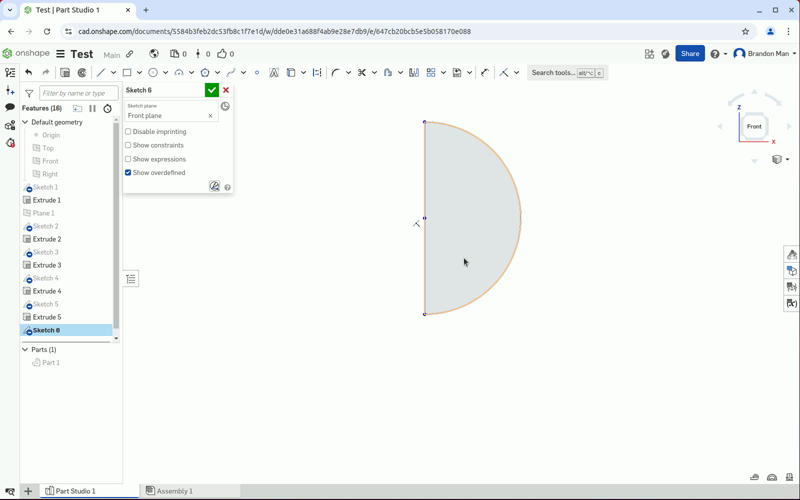
scroll(-6)
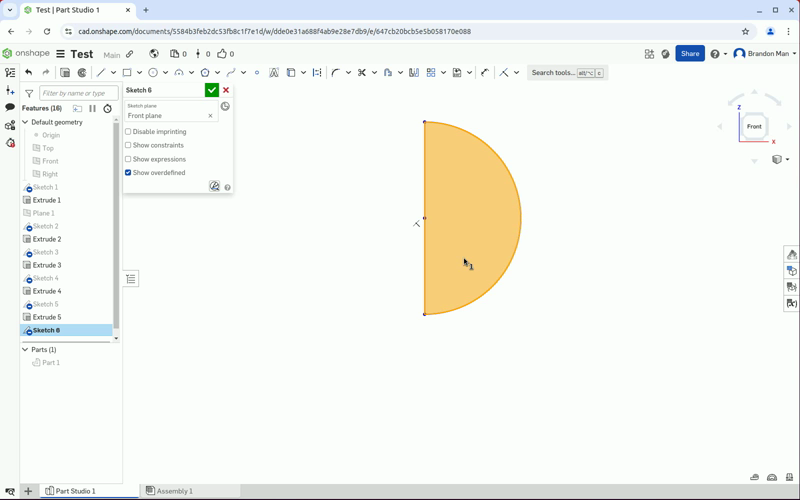
scroll(-6)
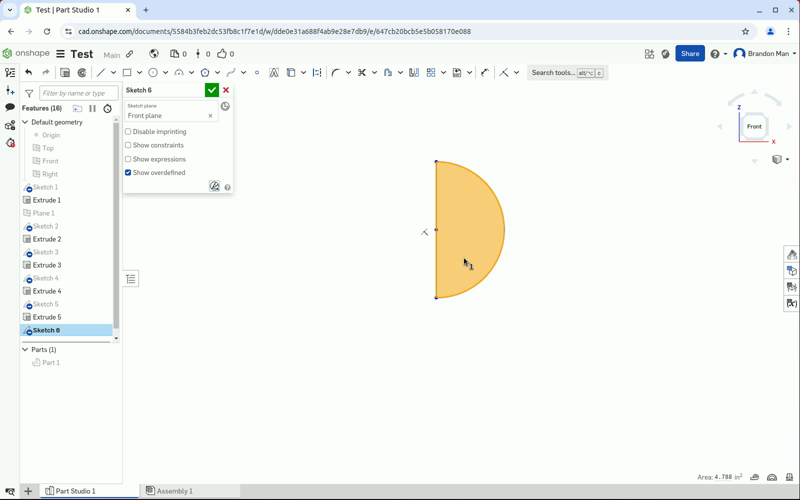
scroll(-6)
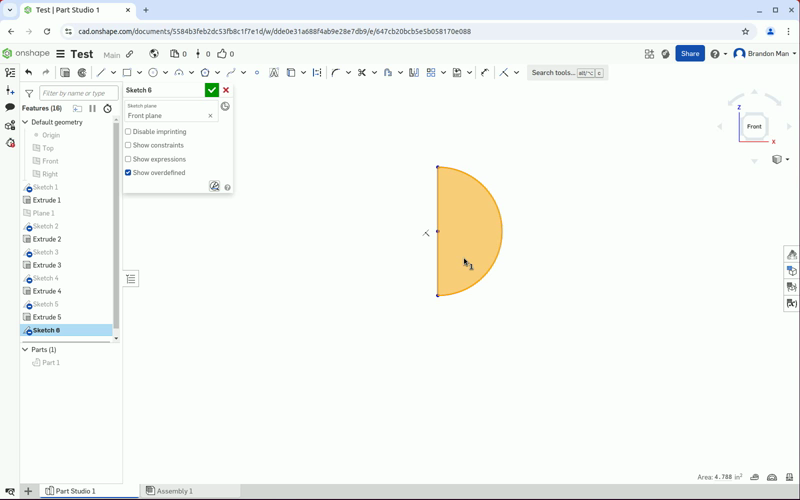
scroll(-6)
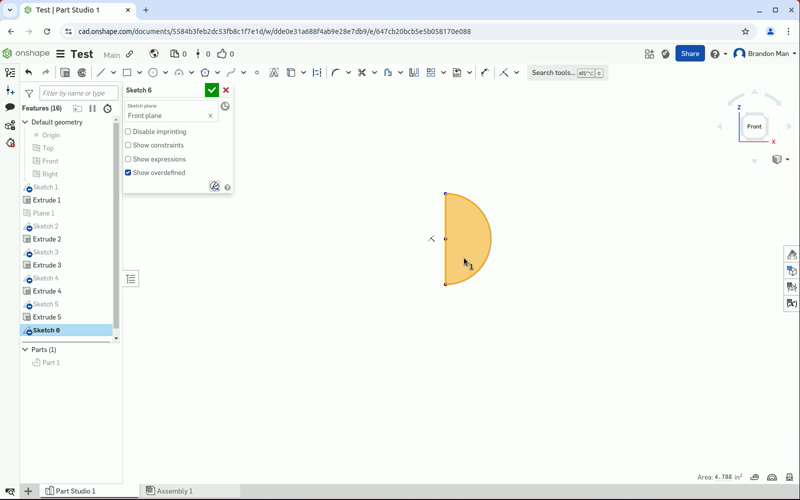
scroll(-6)
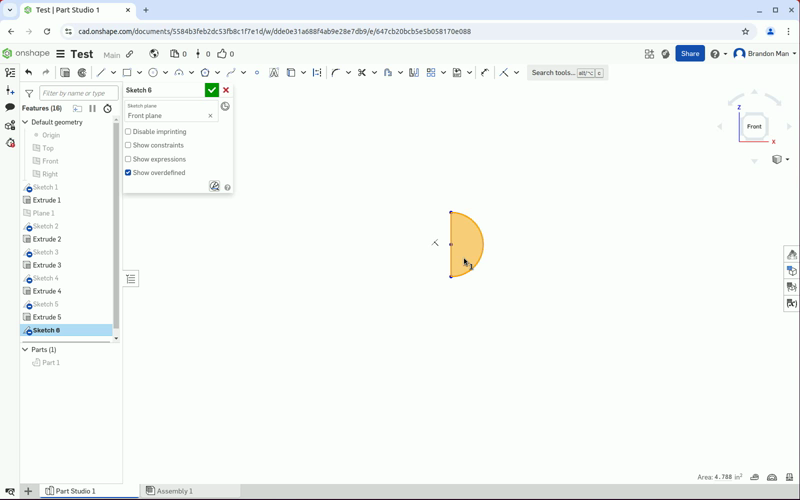
scroll(-6)
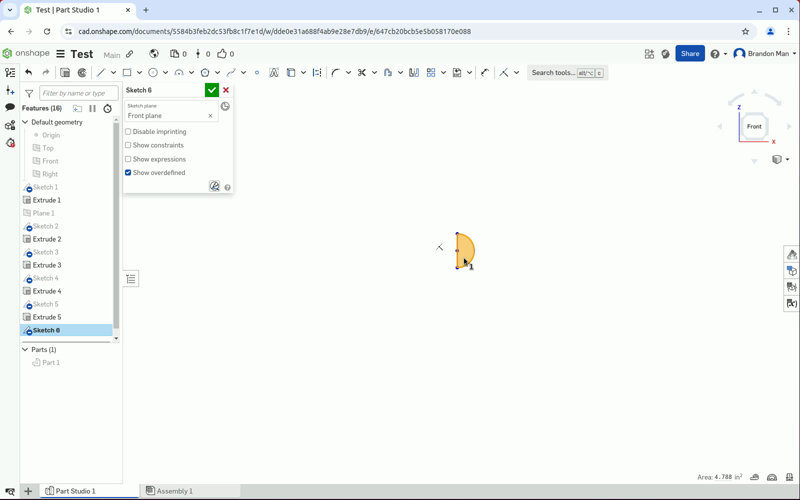
scroll(-6)
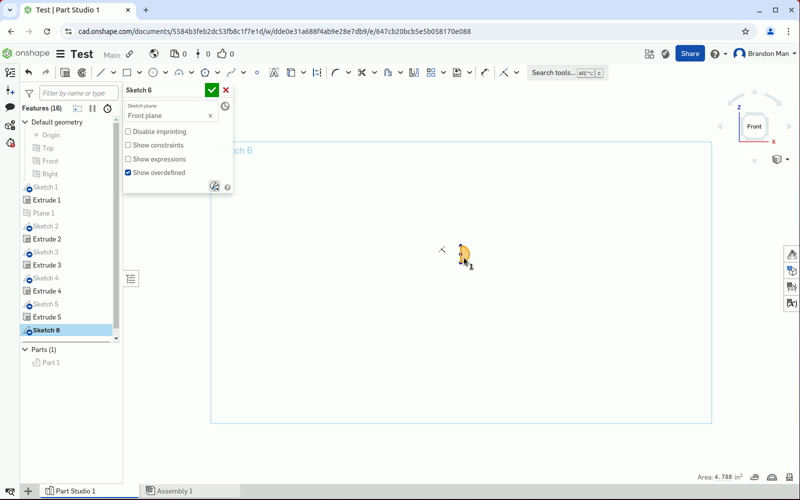
mouse_move(73, 352)
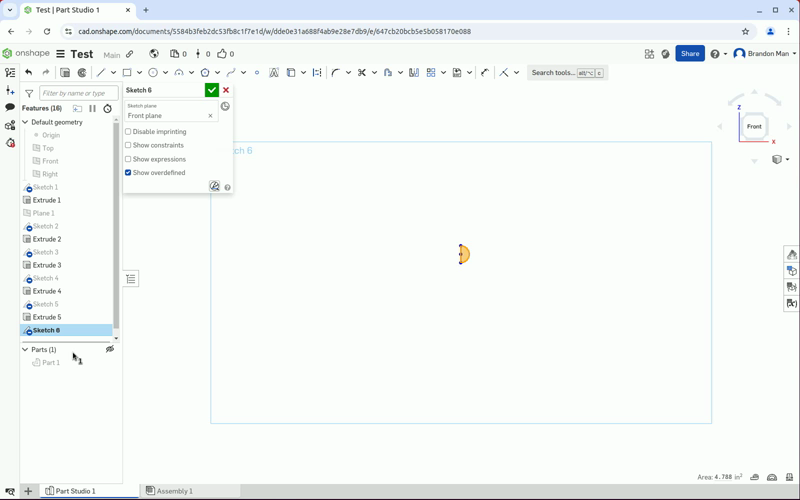
key(shift+y)
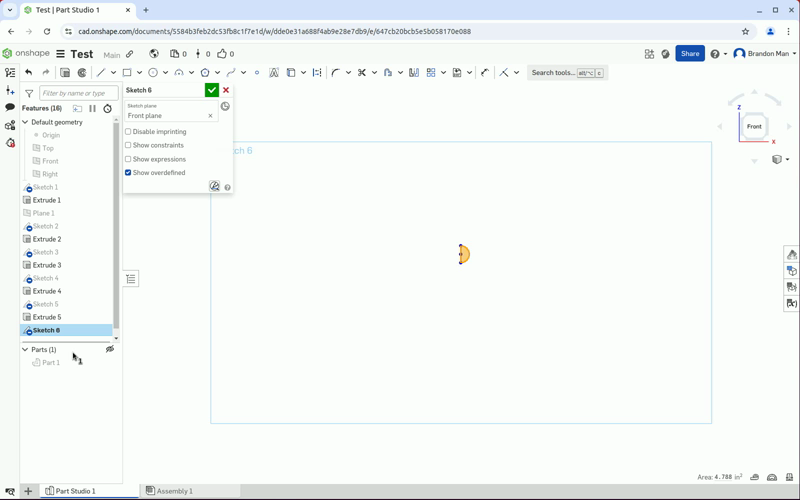
key(shift+e)
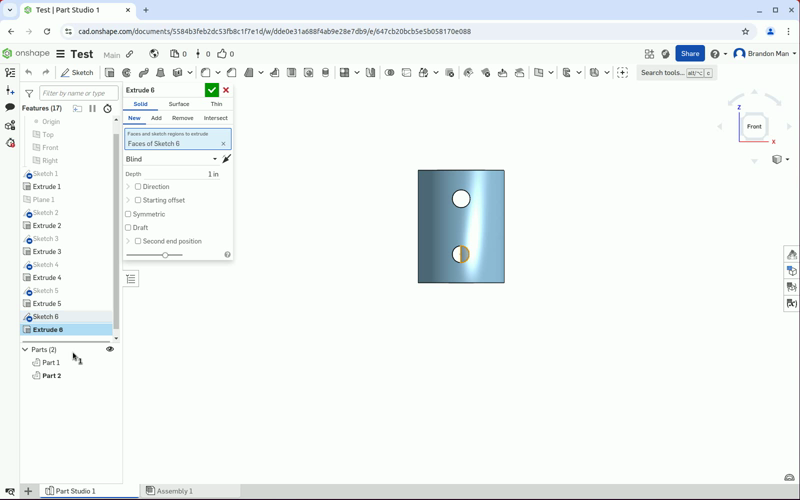
mouse_move(143, 106)
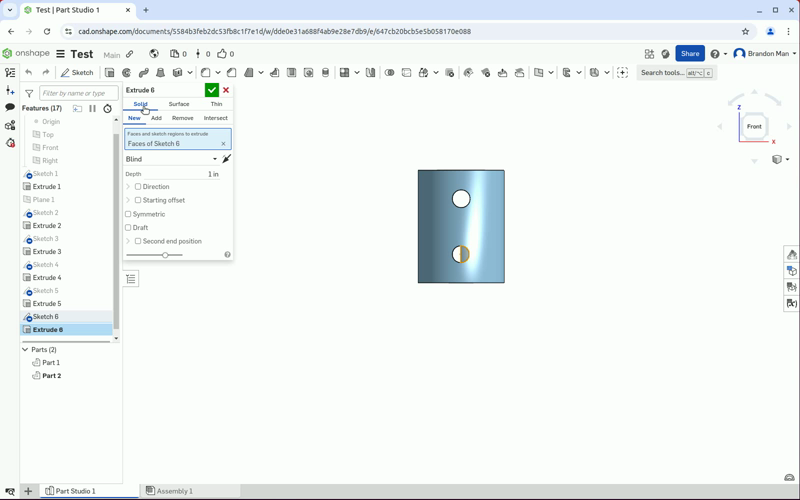
click(143, 106)
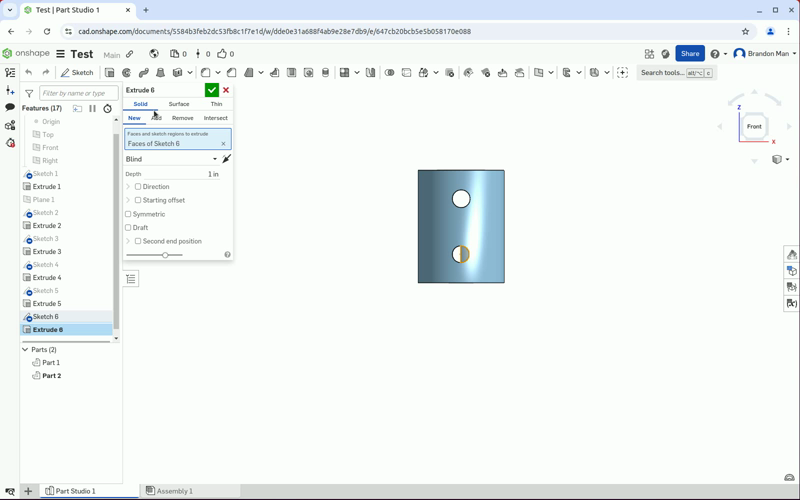
mouse_move(186, 120)
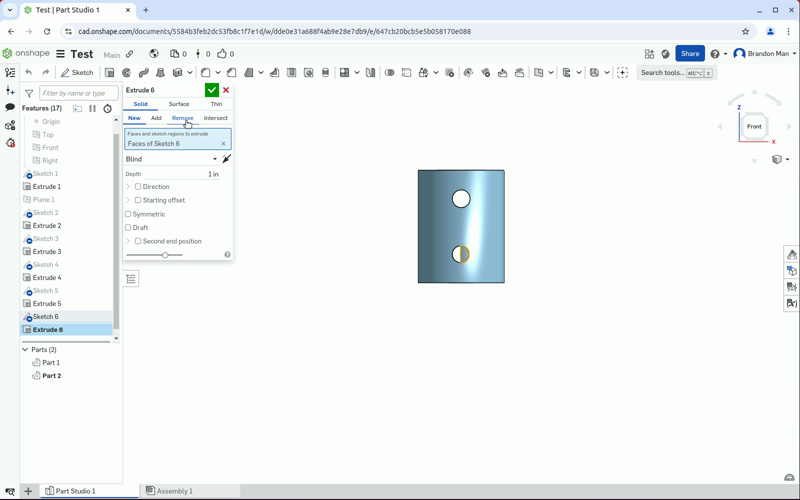
click(186, 120)
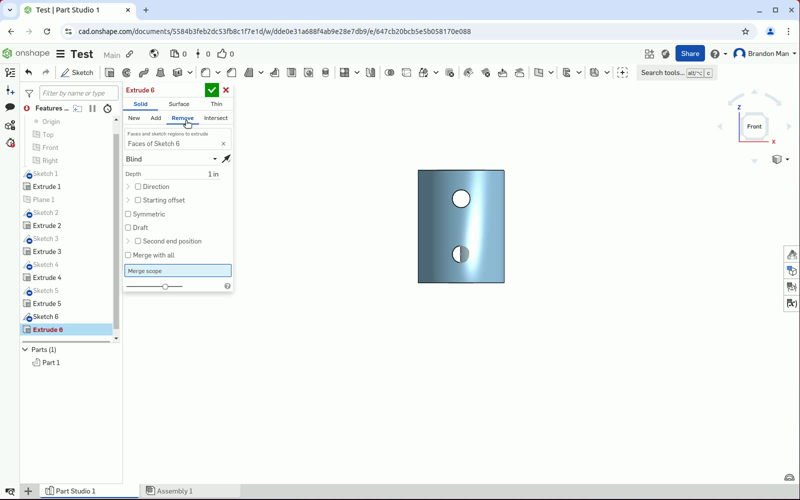
key(tab, 4)
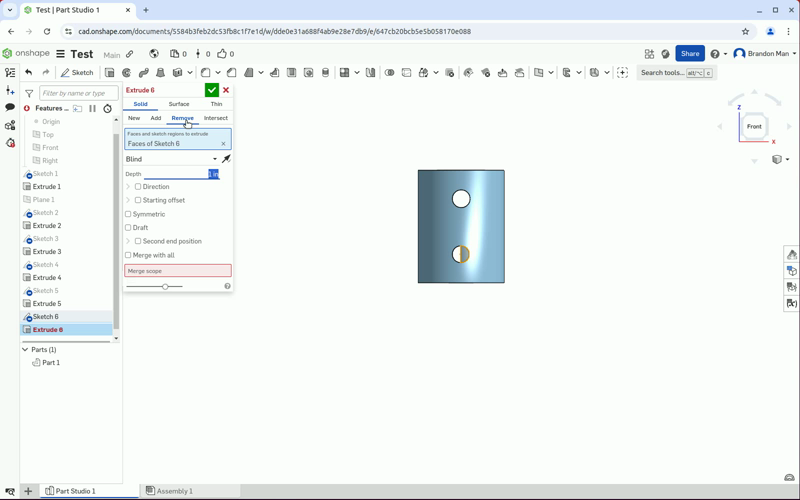
text(24.071)
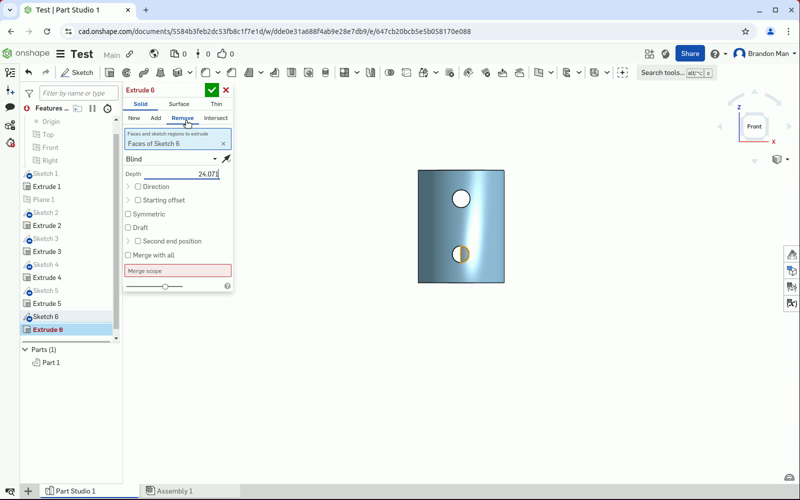
key(tab, 3)
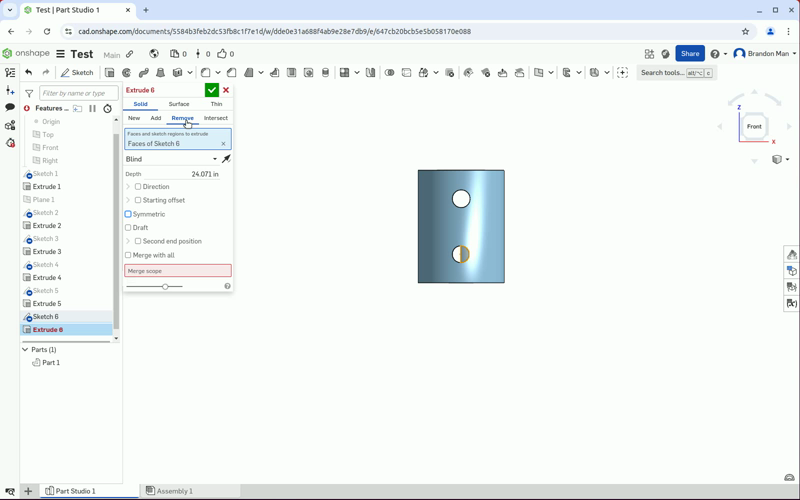
key(tab, 2)
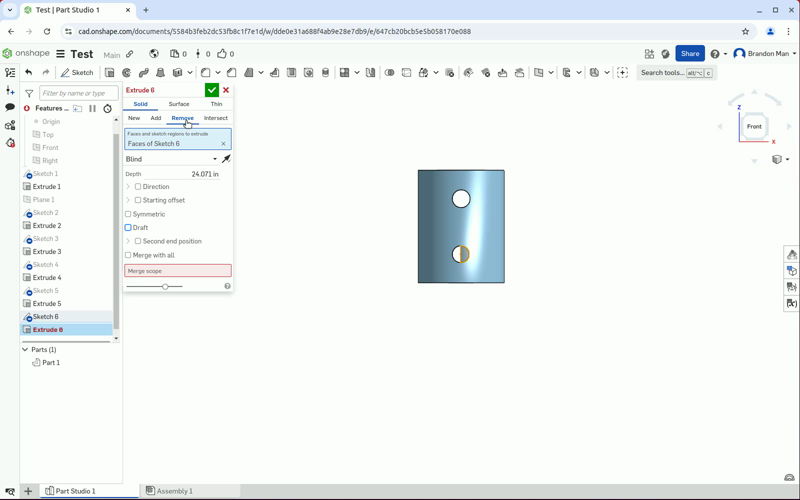
key(space)
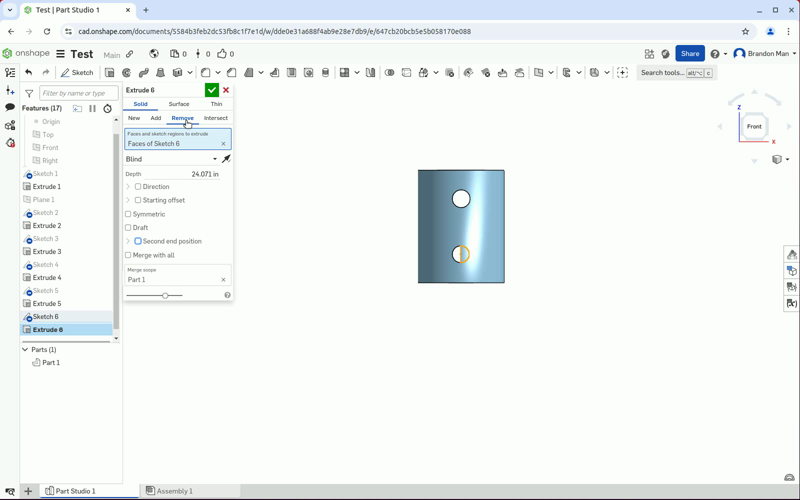
key(tab, 3)
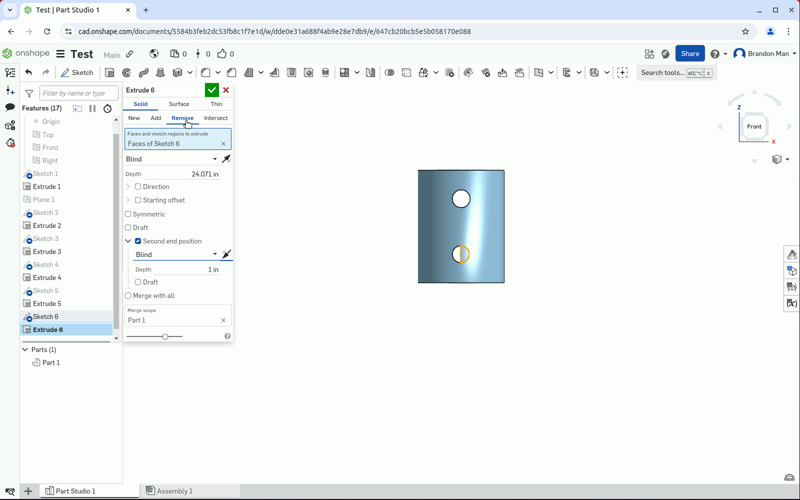
text(24.071)
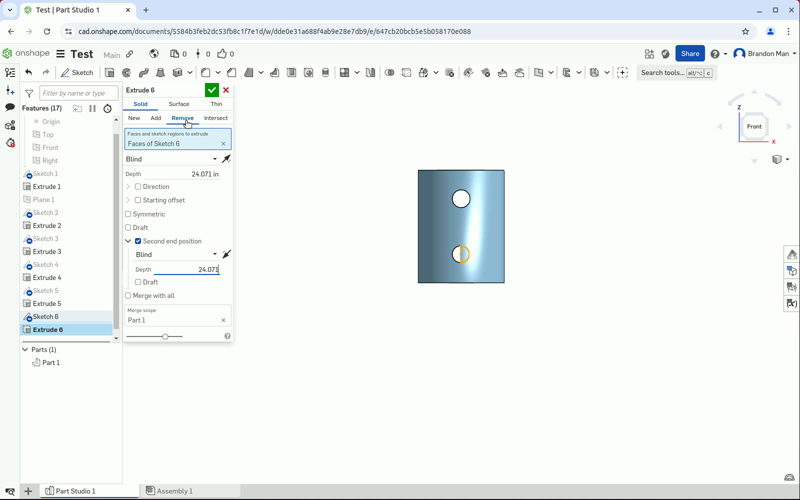
key(tab, 2)
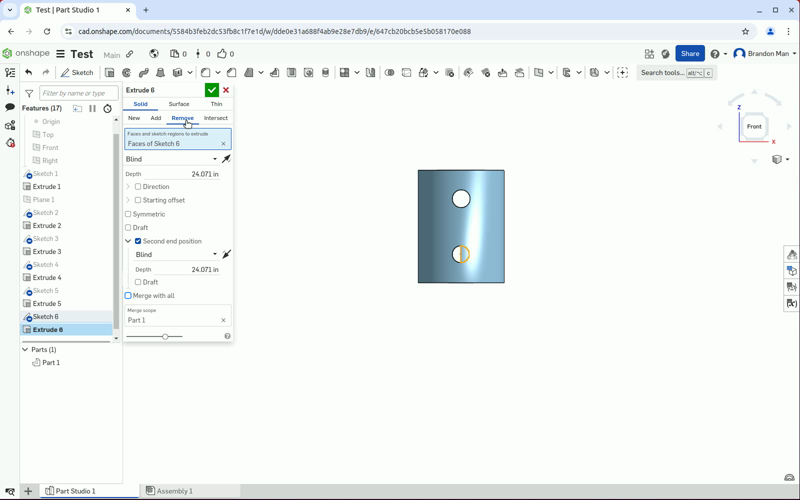
key(space)
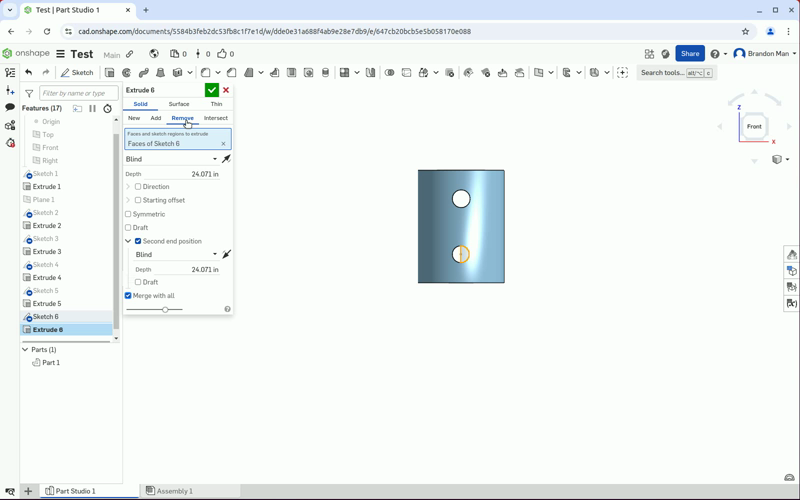
key(enter)
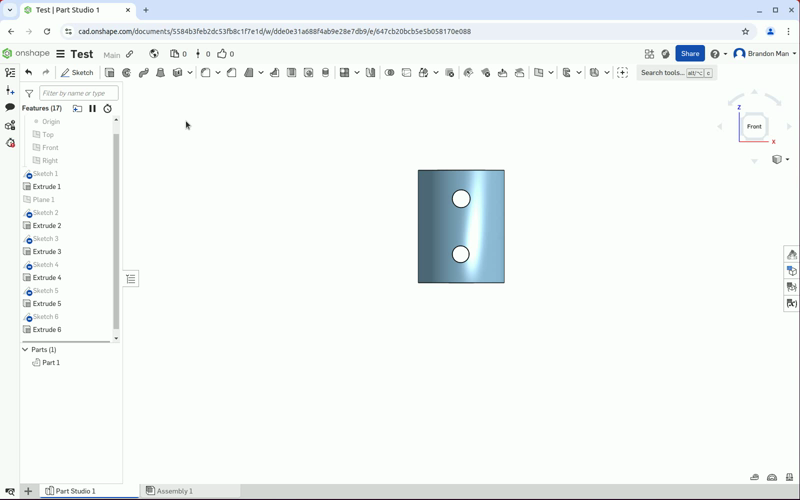
key(shift+h)
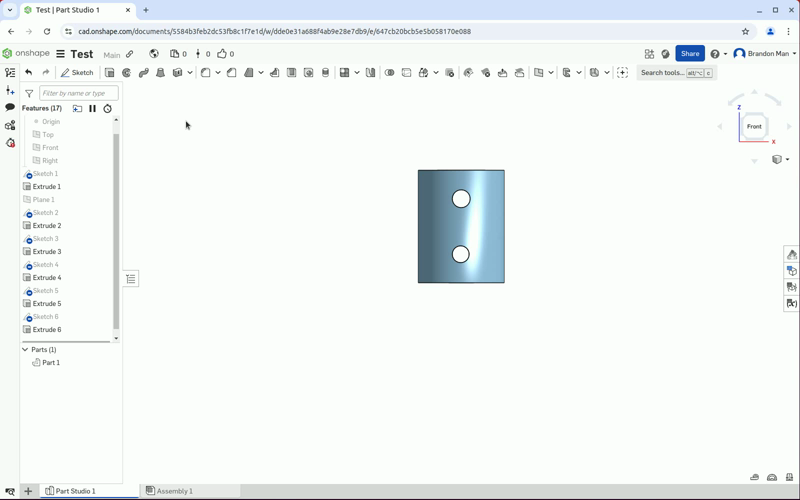
key(shift+h)
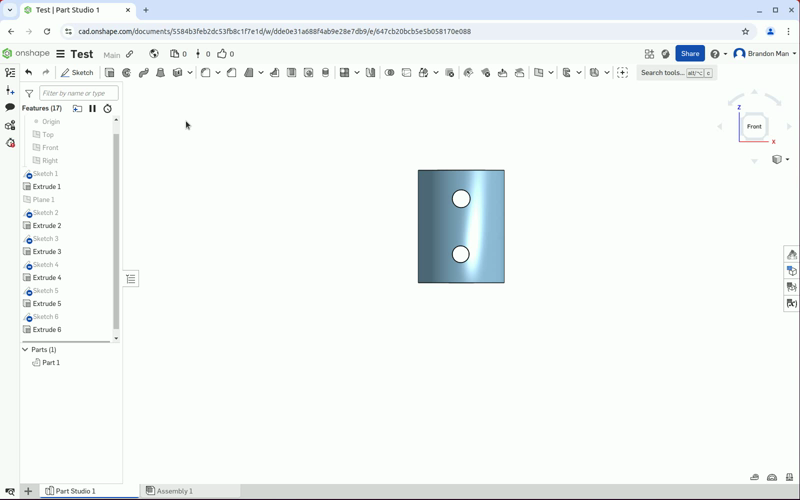
key(shift+7)
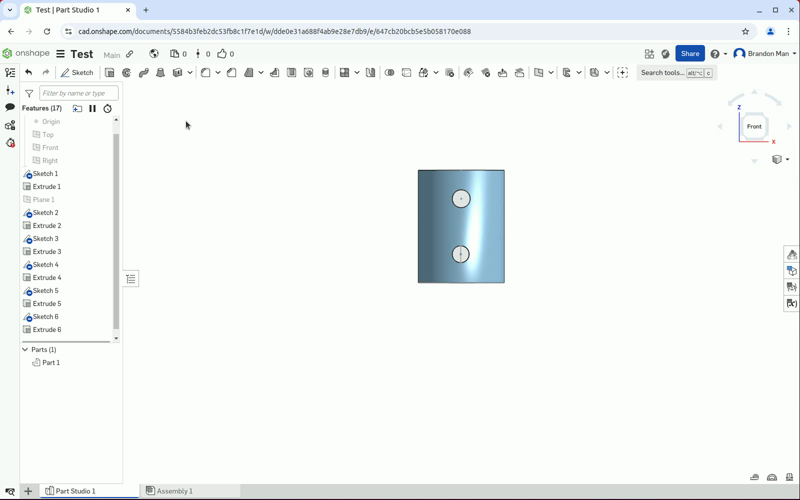
key(left, 2)
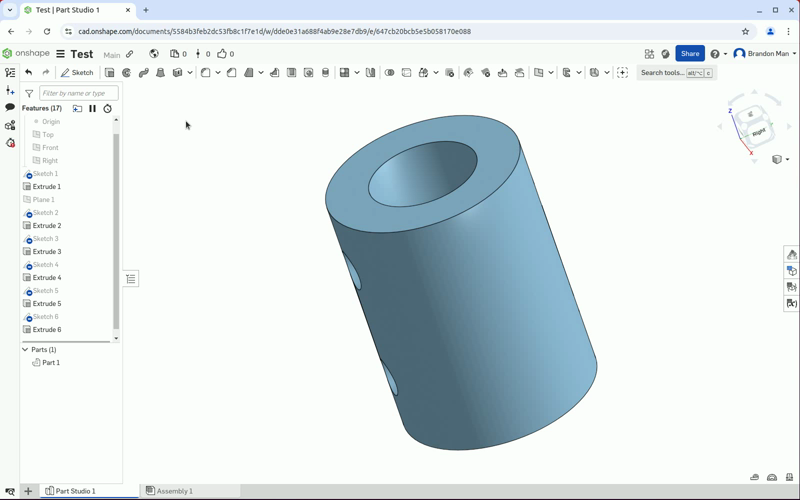
key(down, 2)
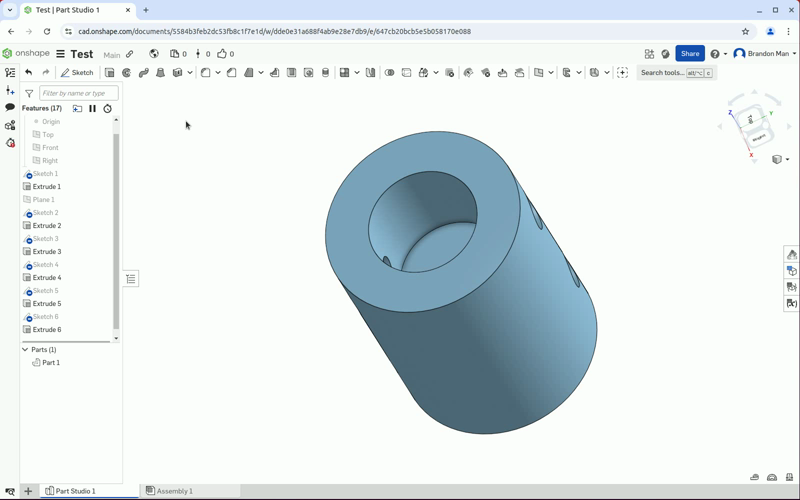
key(up, 2)
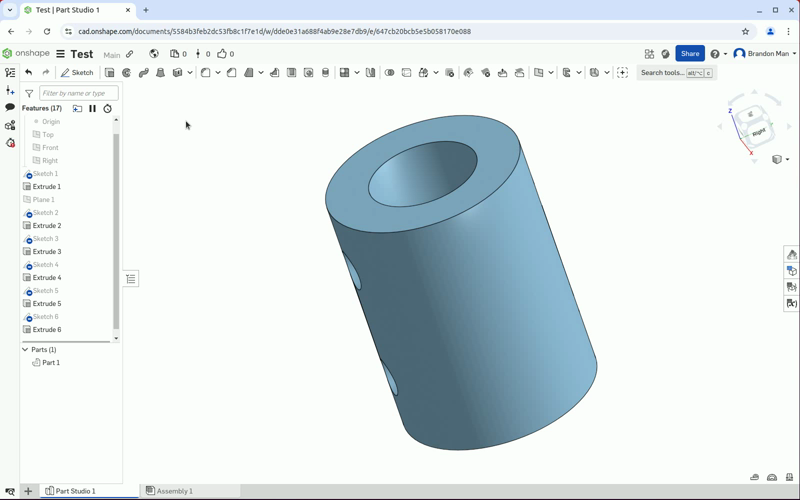
key(right, 2)
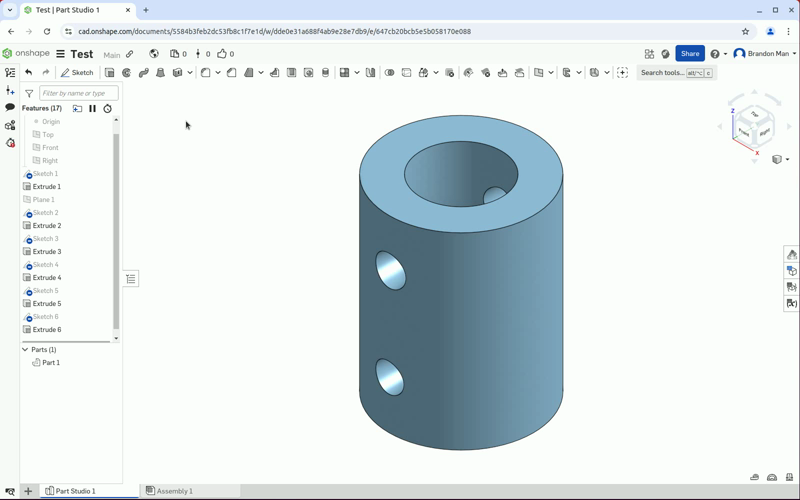
mouse_move(69, 176)
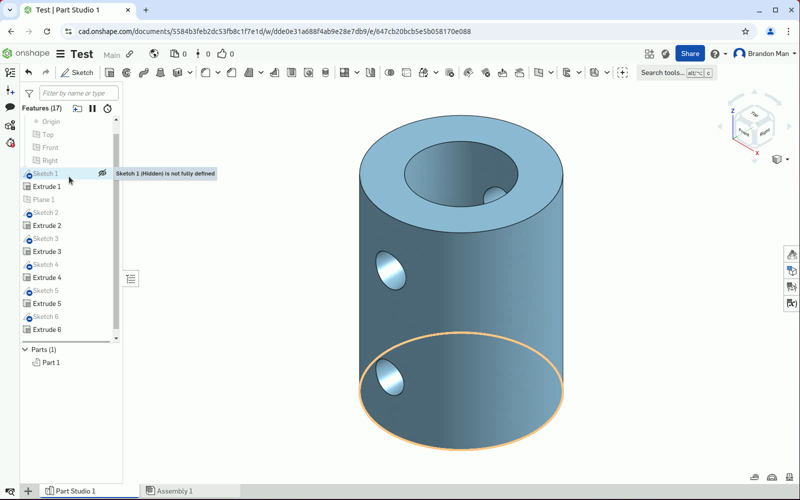
click(69, 176)